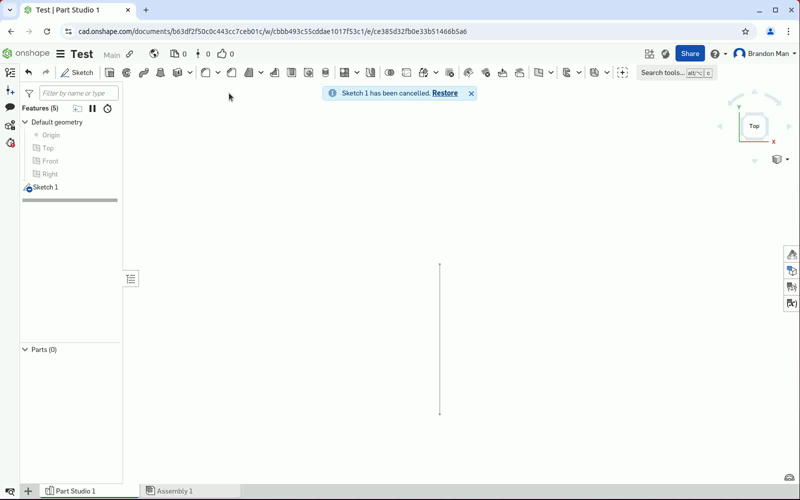
key(shift+h)
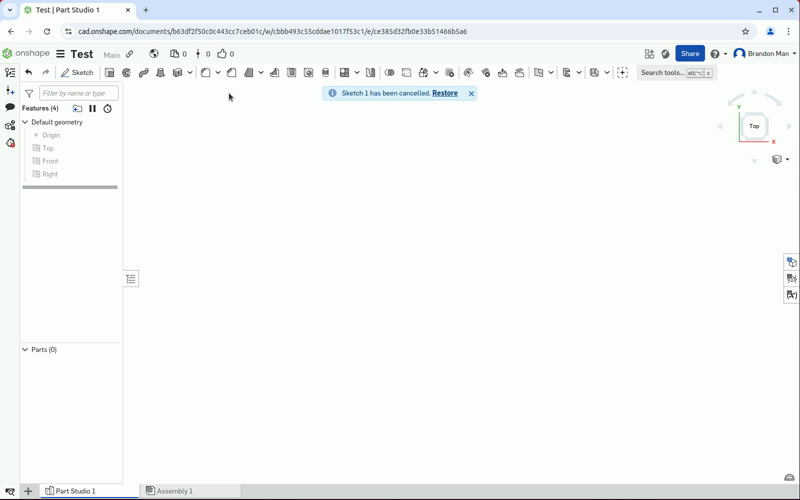
mouse_move(73, 352)
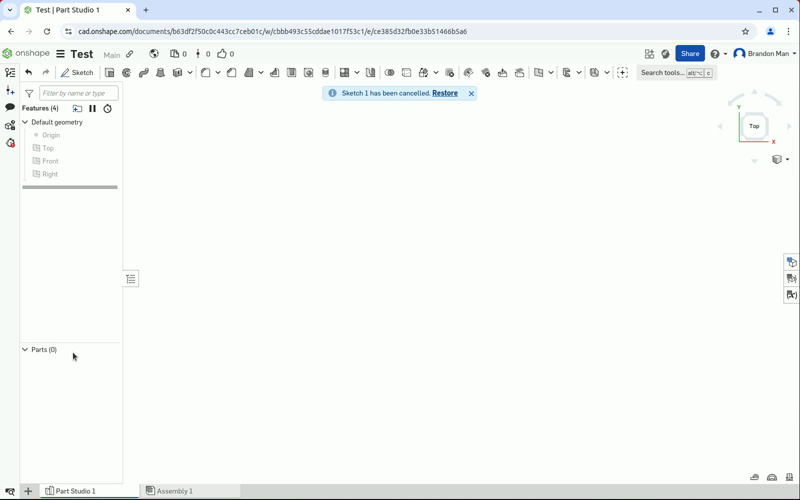
key(y)
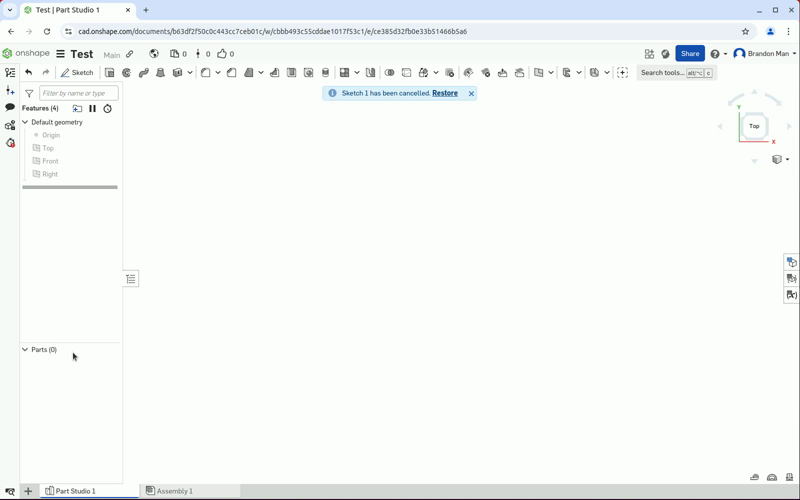
key(shift+p)
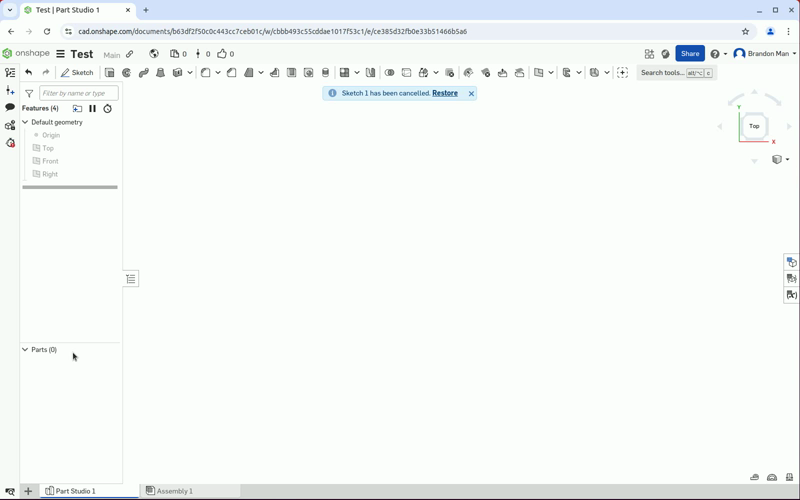
key(space)
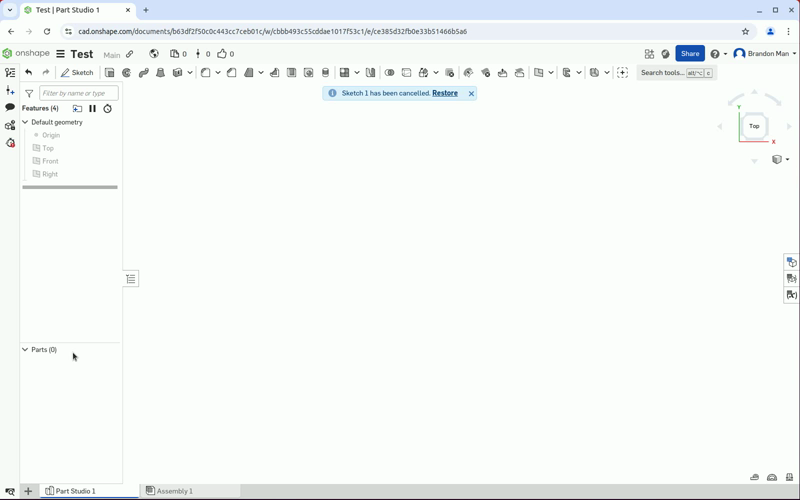
key_down(shift)
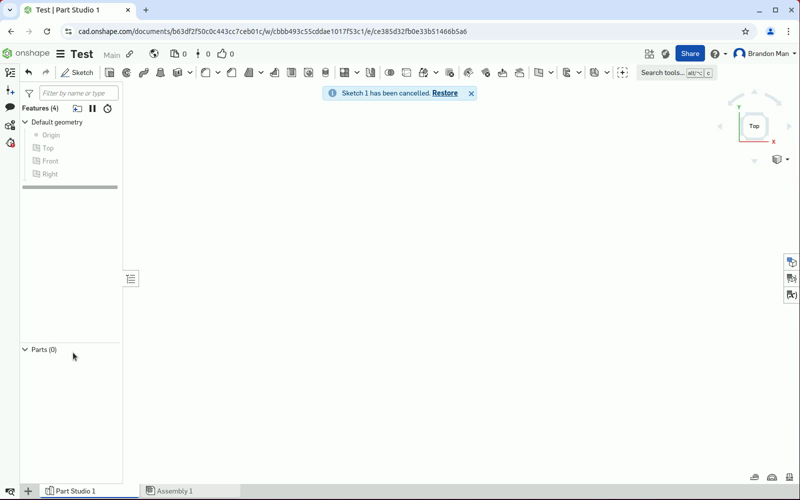
key(up)
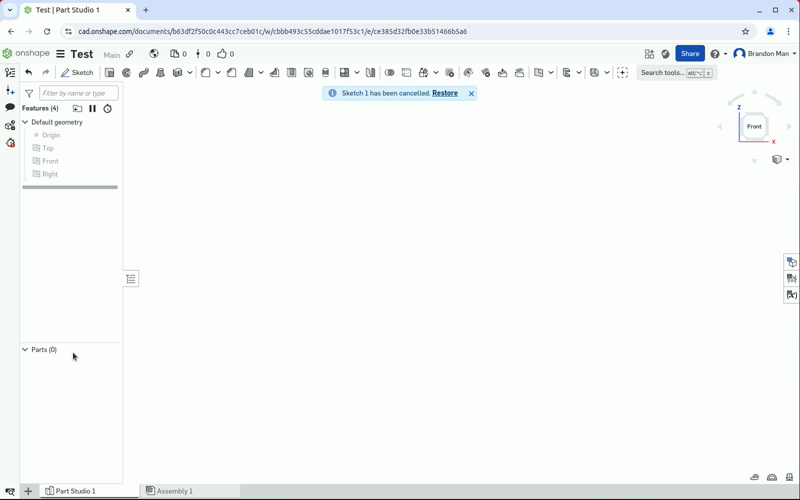
key_up(shift)
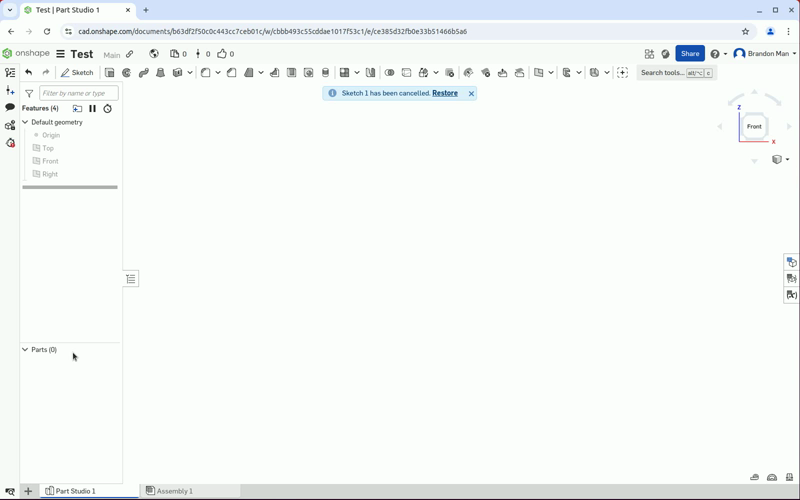
mouse_move(73, 352)
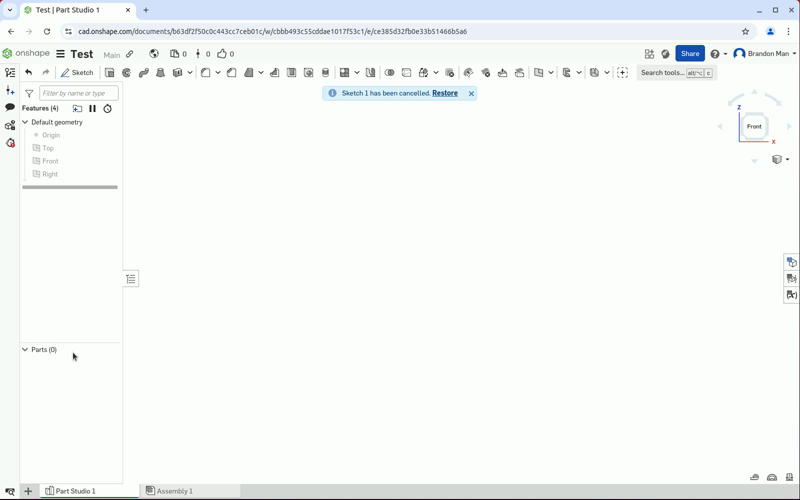
key(shift+y)
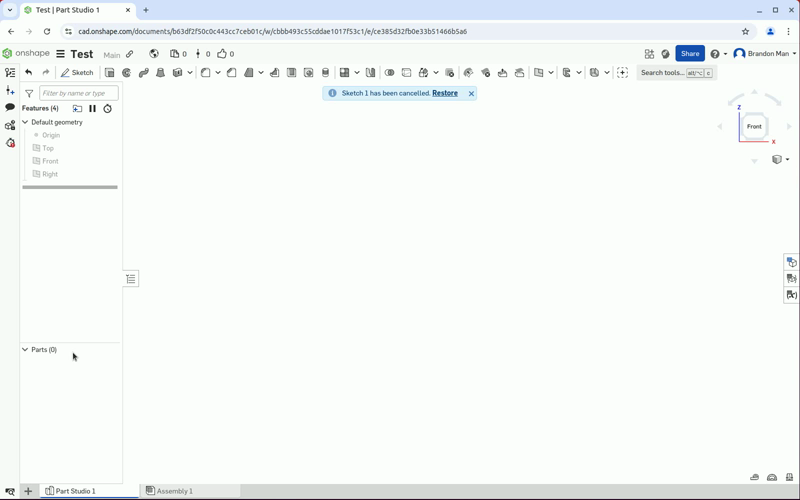
key(shift+s)
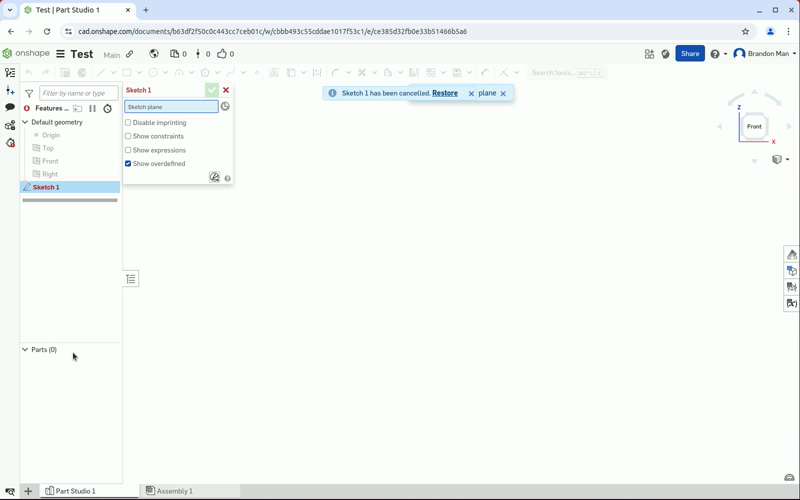
mouse_move(73, 163)
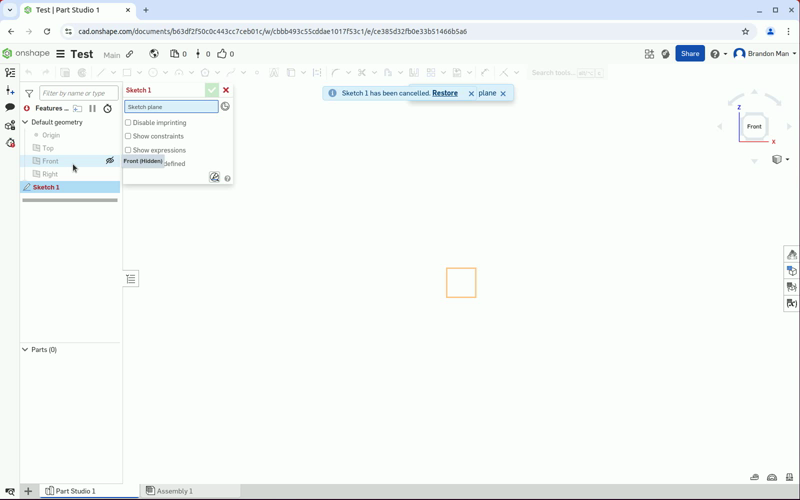
click(73, 163)
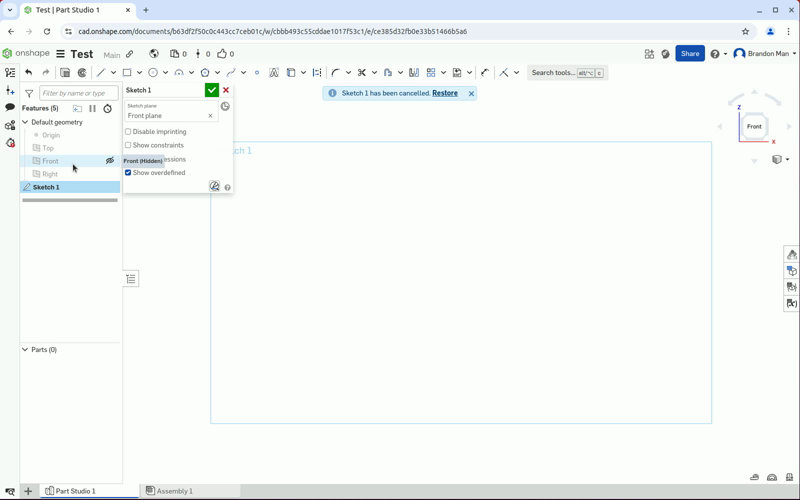
mouse_move(73, 352)
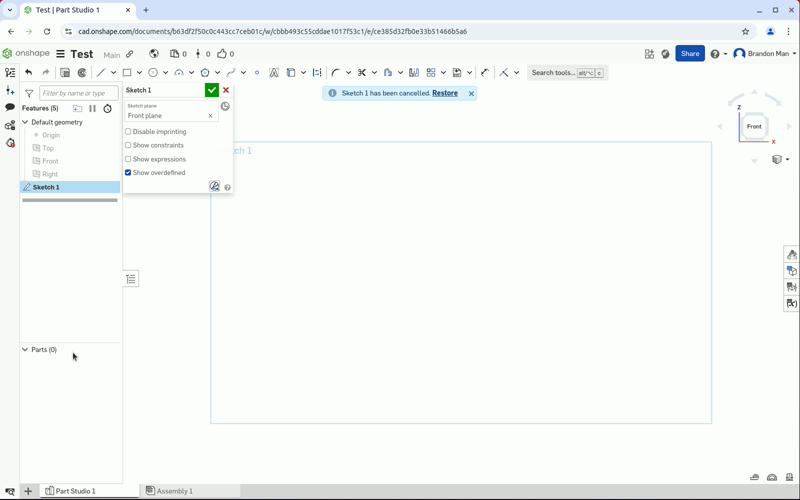
key(y)
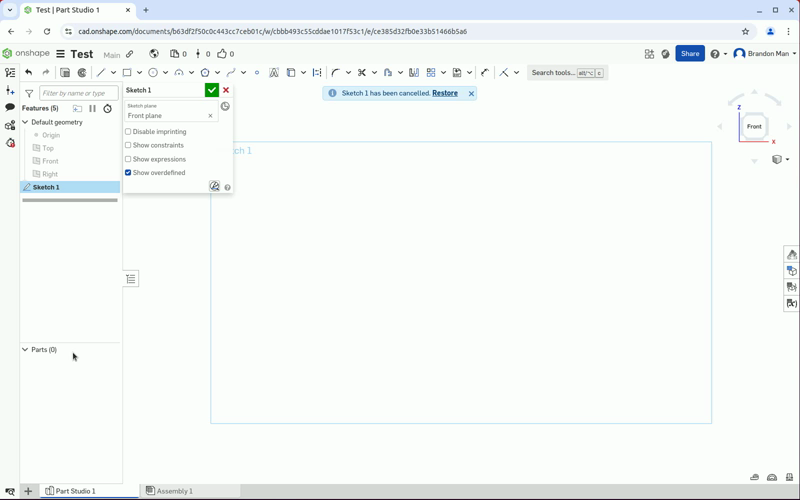
key(l)
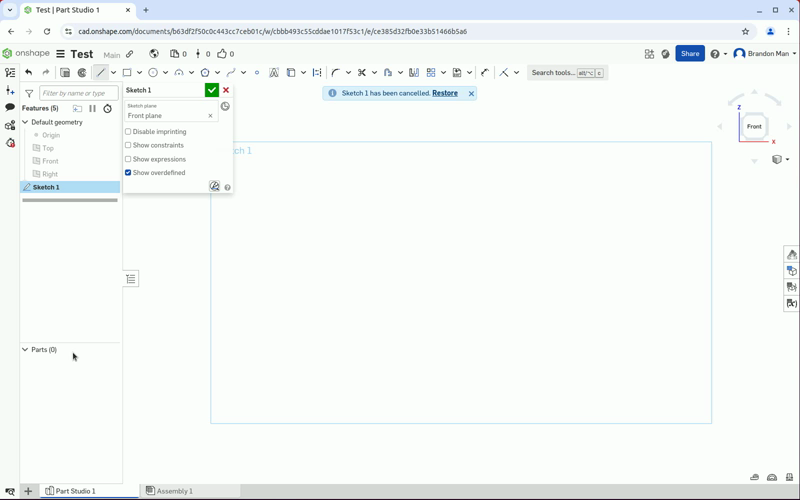
key_down(shift)
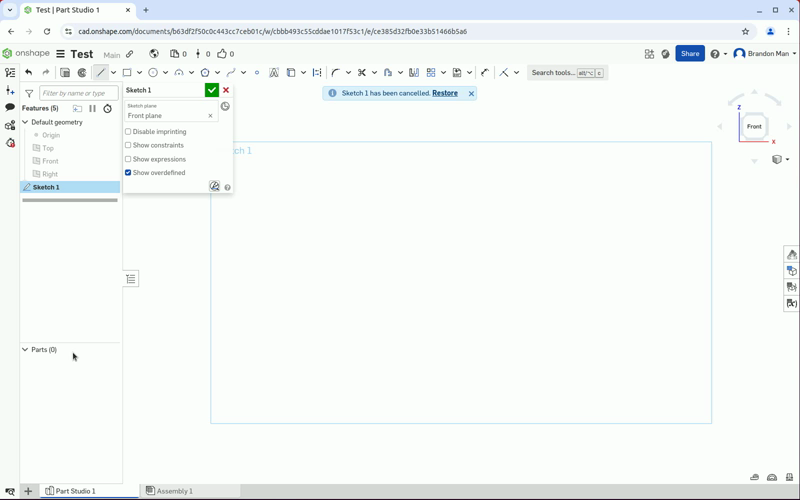
mouse_move(456, 287)
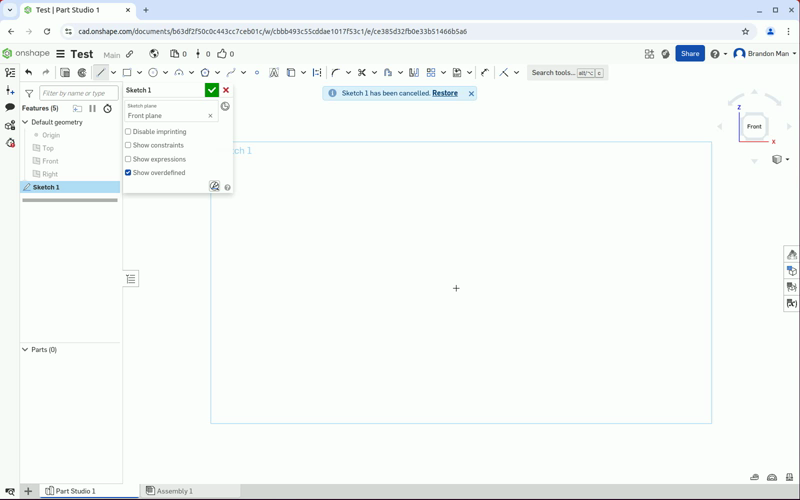
click(456, 287)
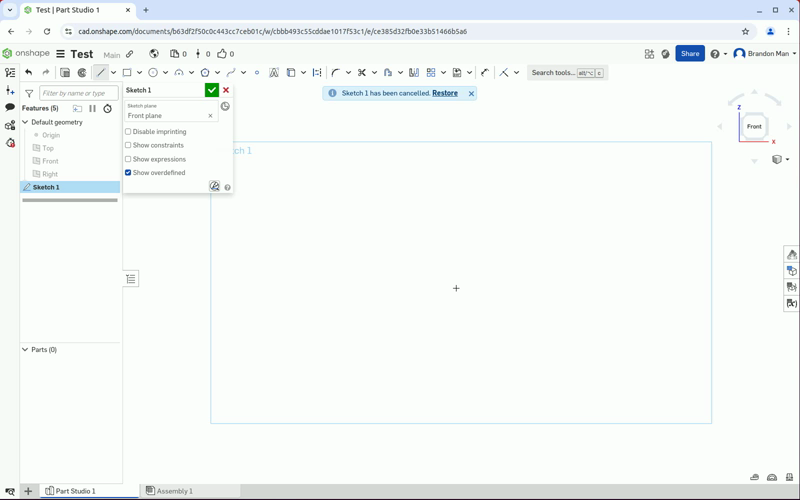
key_up(shift)
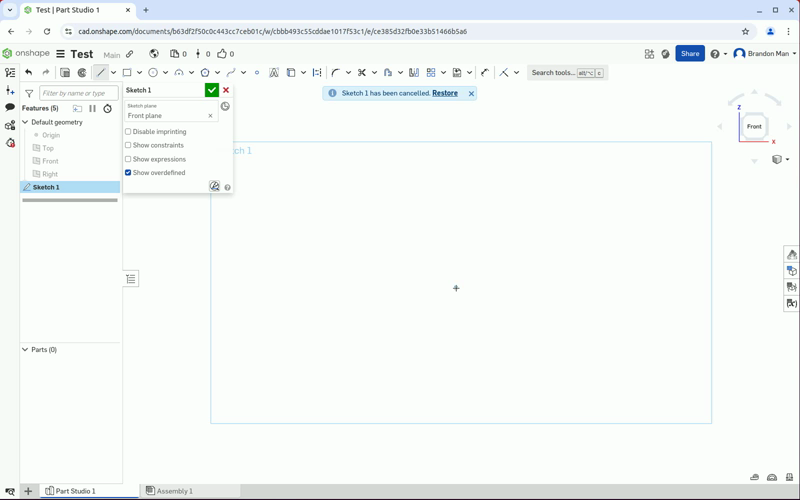
key_down(shift)
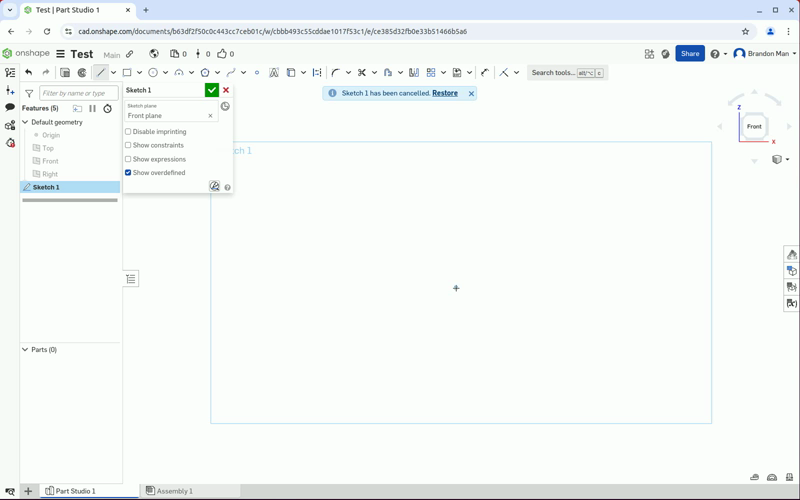
mouse_move(557, 287)
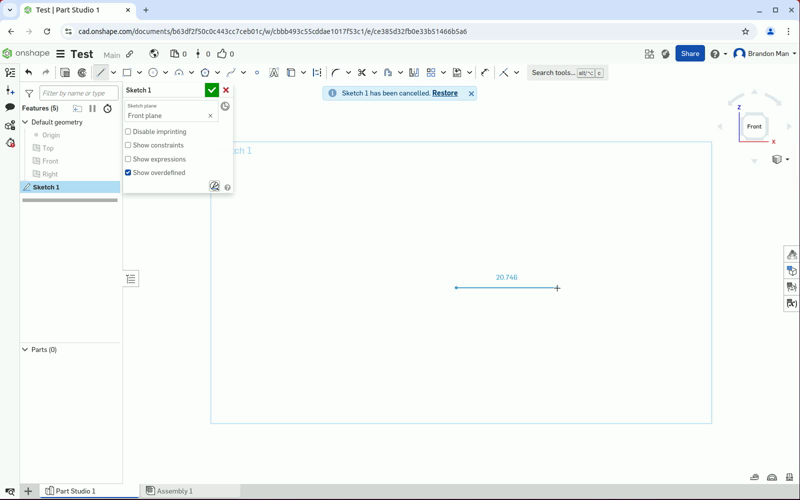
click(557, 287)
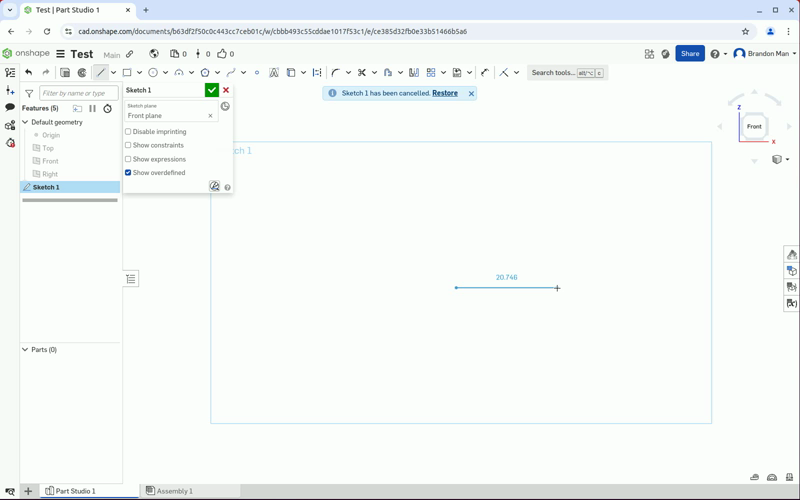
key_up(shift)
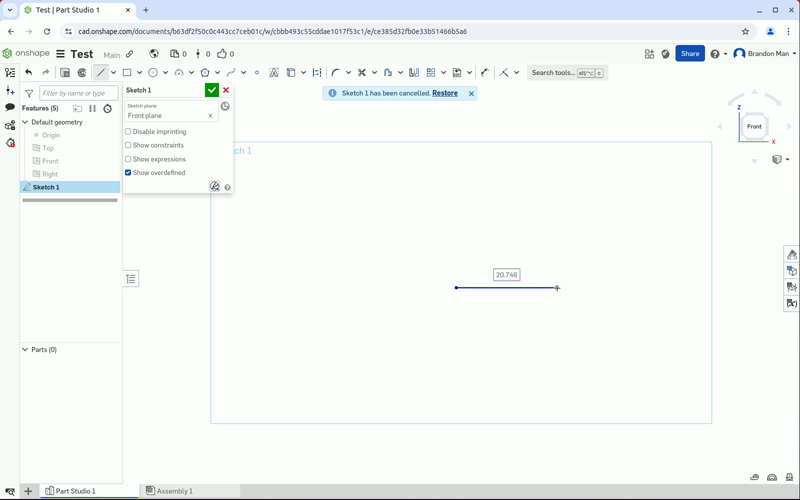
key_down(shift)
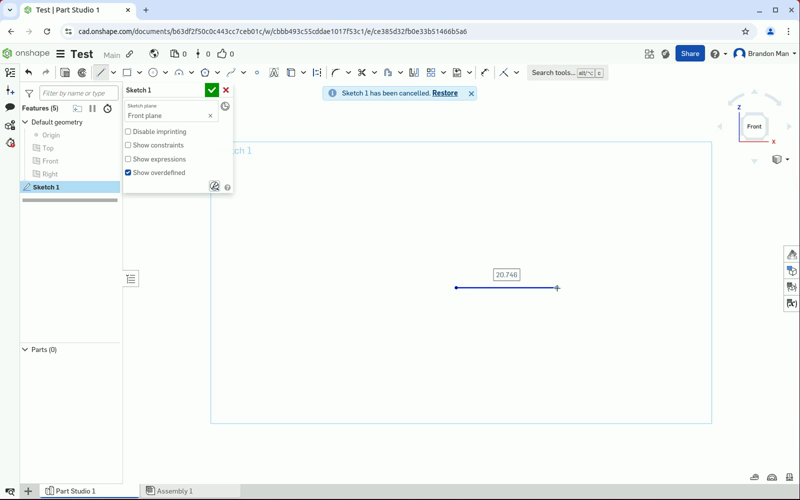
mouse_move(587, 287)
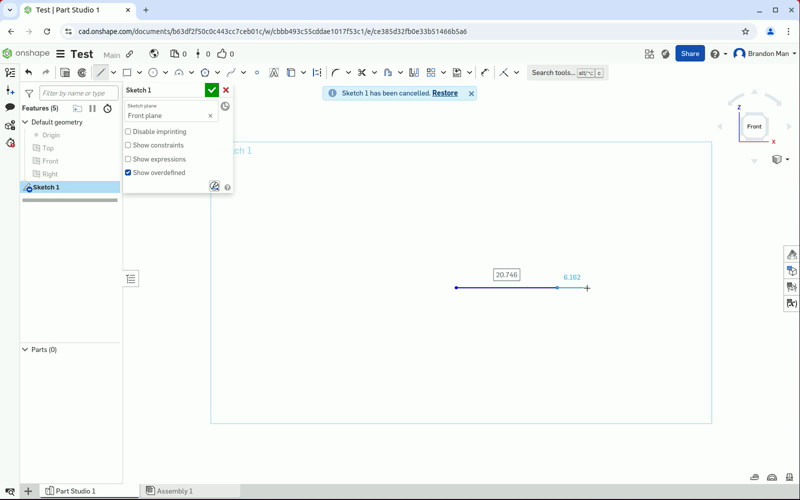
mouse_move(557, 276)
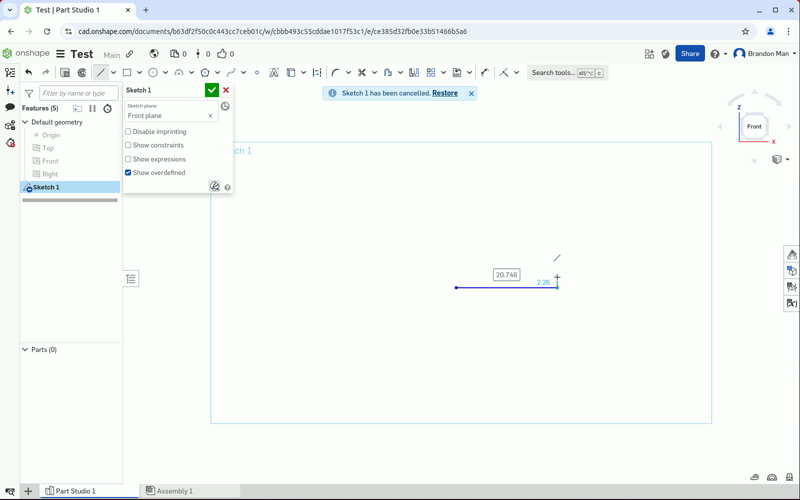
click(557, 276)
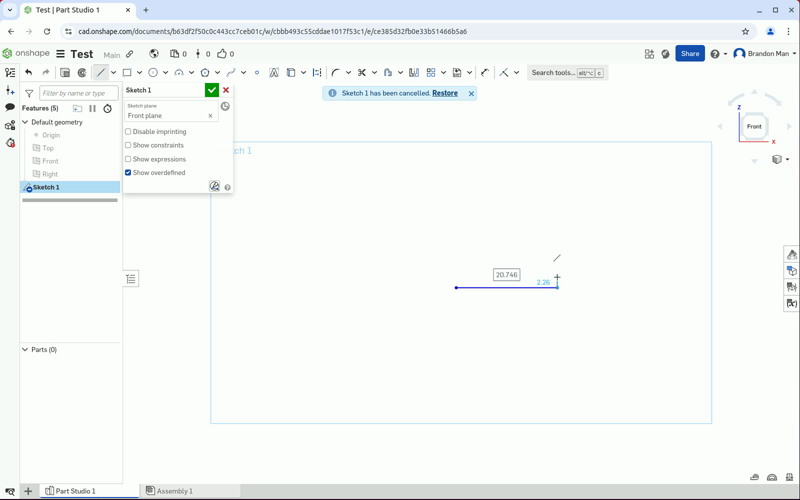
key_up(shift)
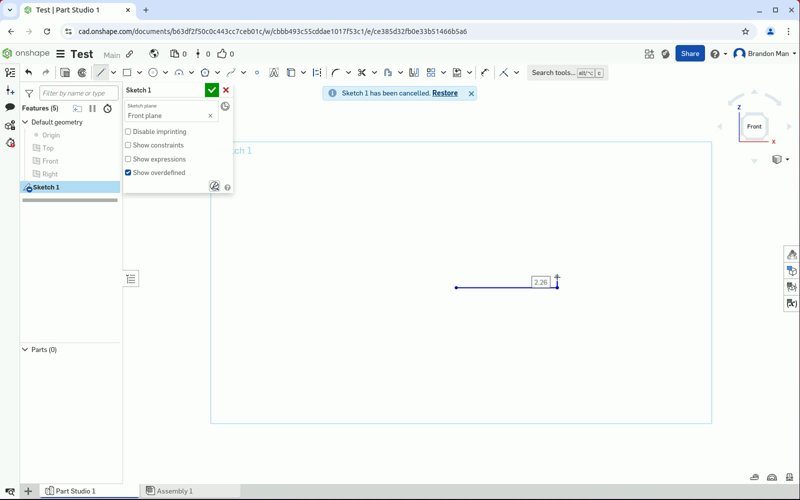
key_down(shift)
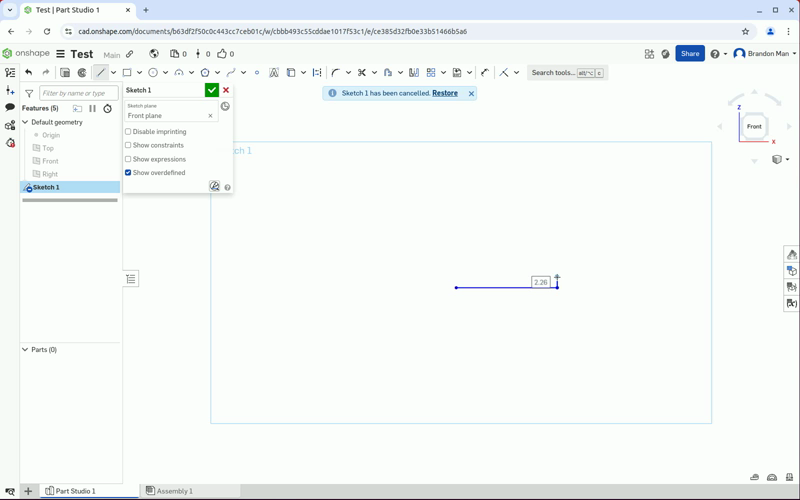
mouse_move(456, 276)
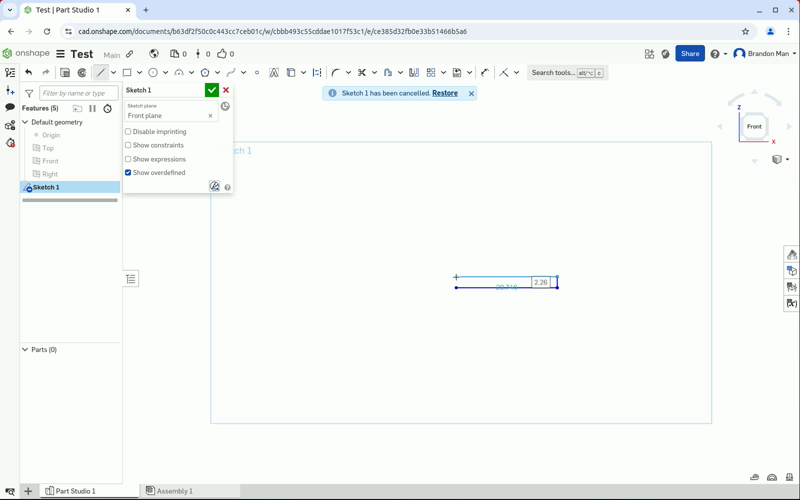
click(456, 276)
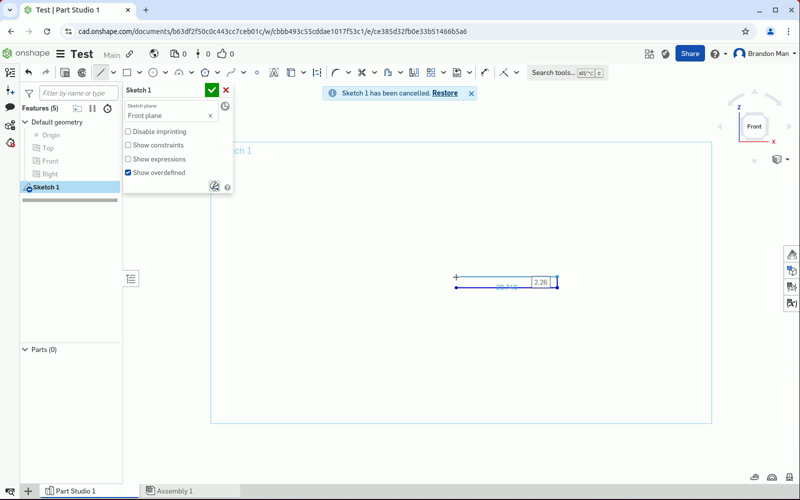
key_up(shift)
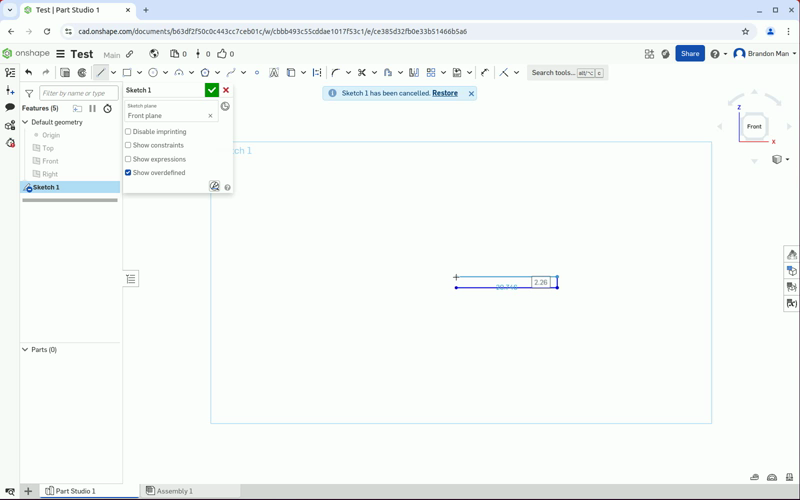
mouse_move(486, 276)
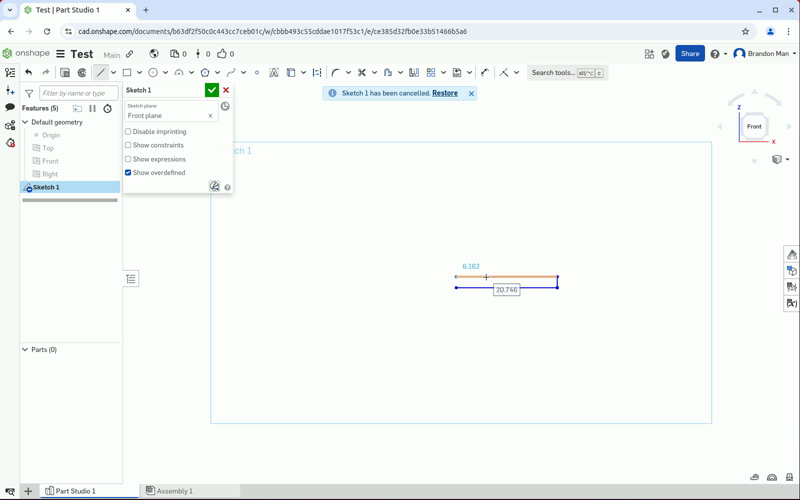
key_down(shift)
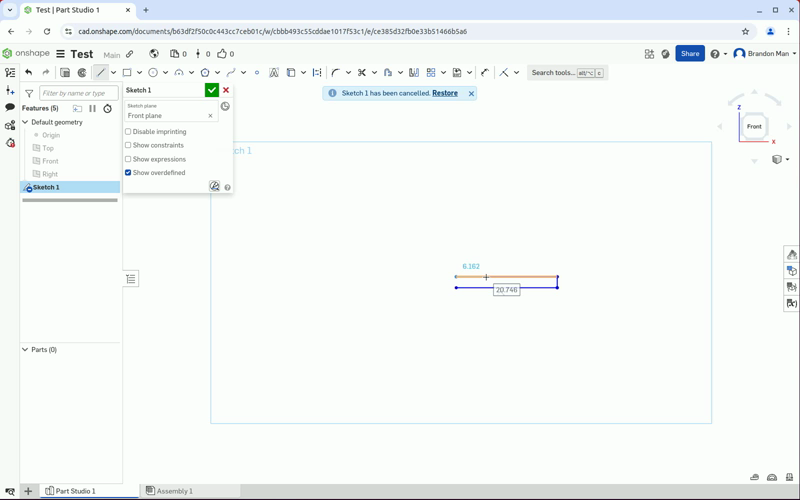
mouse_move(456, 287)
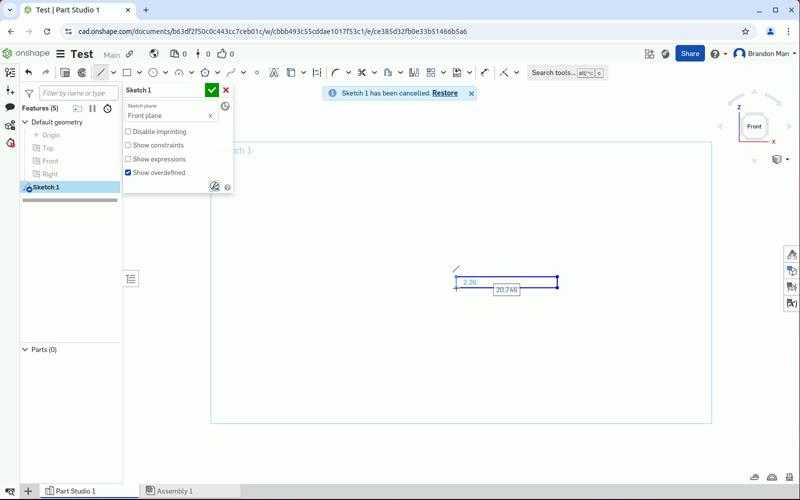
key_up(shift)
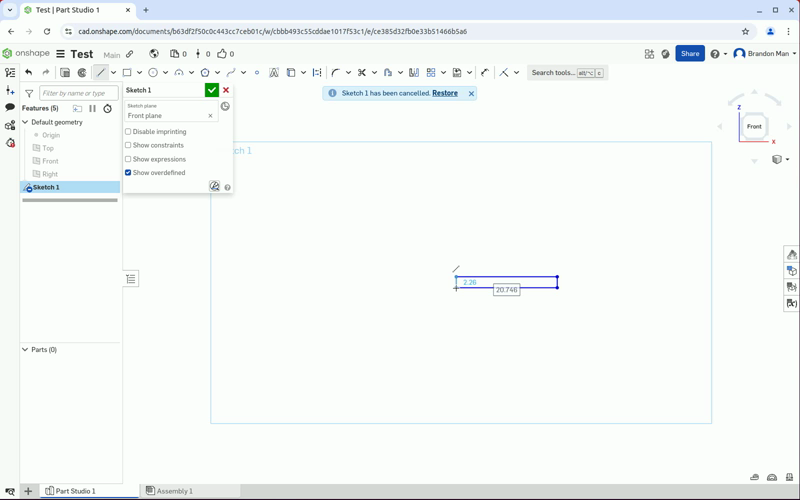
click(456, 287)
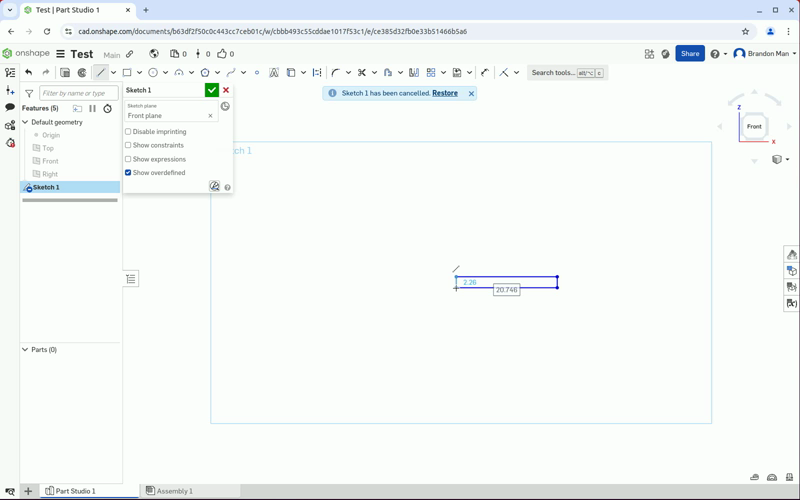
key(esc)
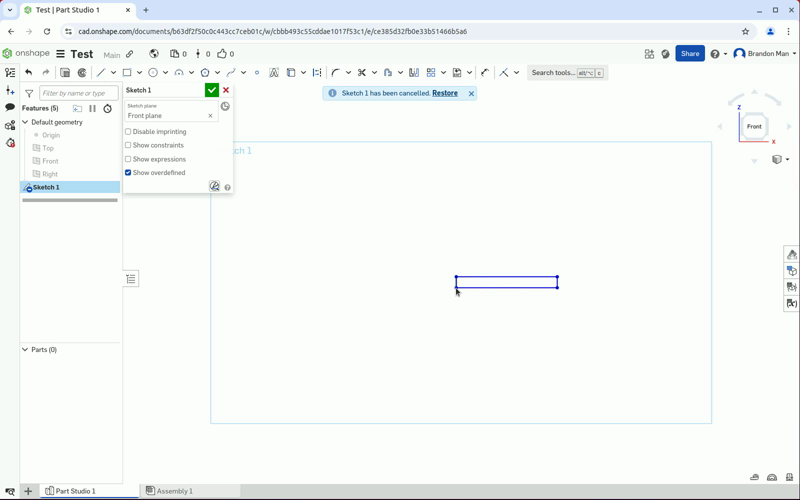
key(c)
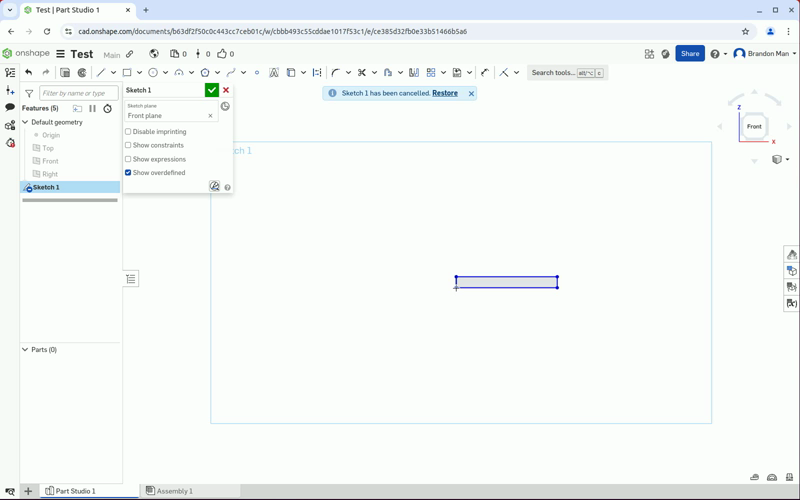
key_down(shift)
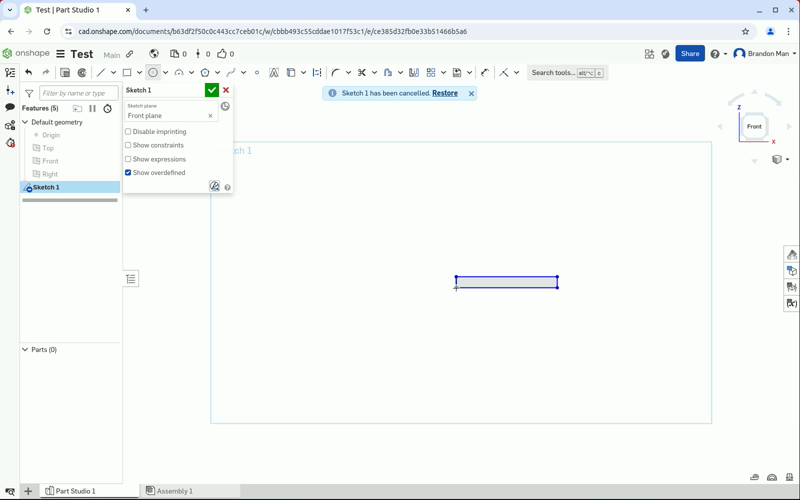
mouse_move(461, 282)
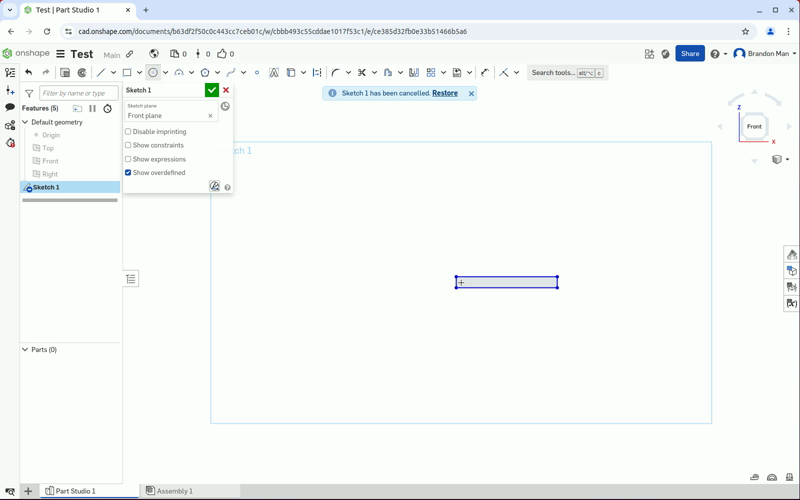
click(461, 282)
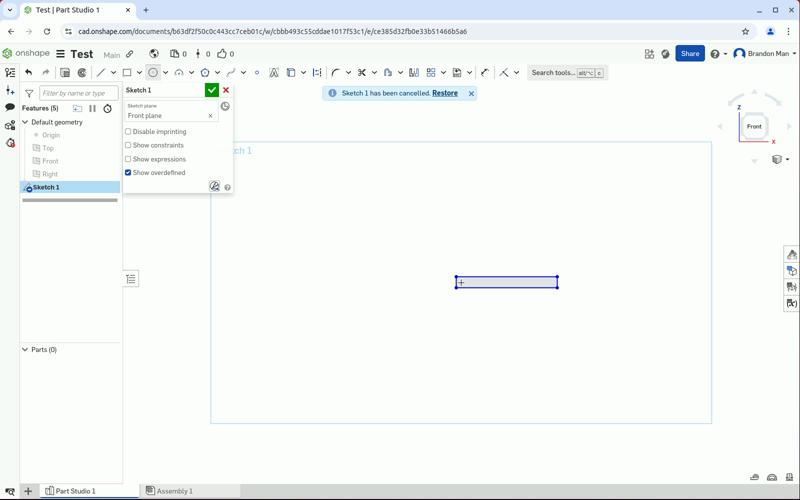
key_up(shift)
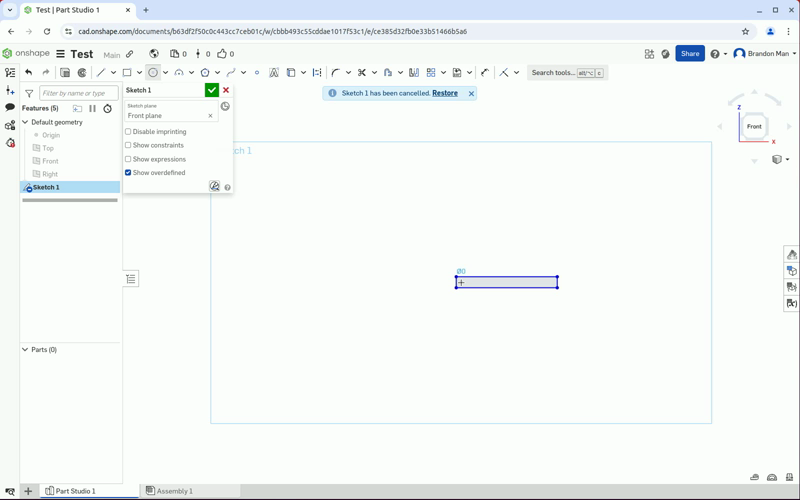
mouse_move(463, 282)
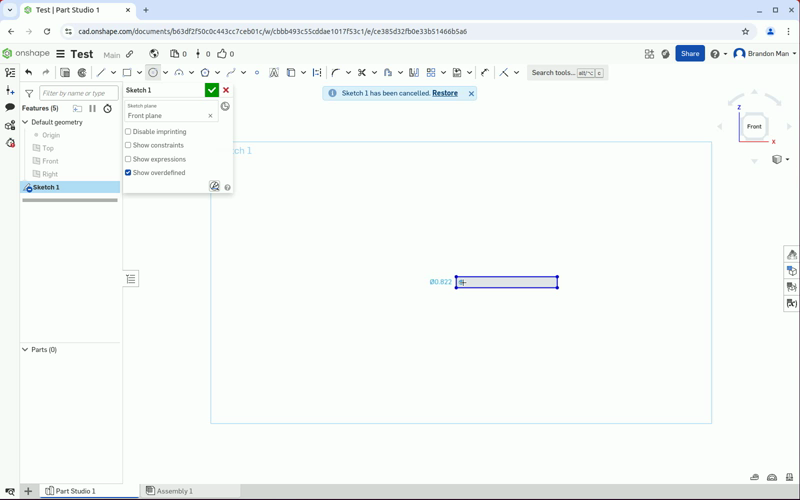
scroll(6)
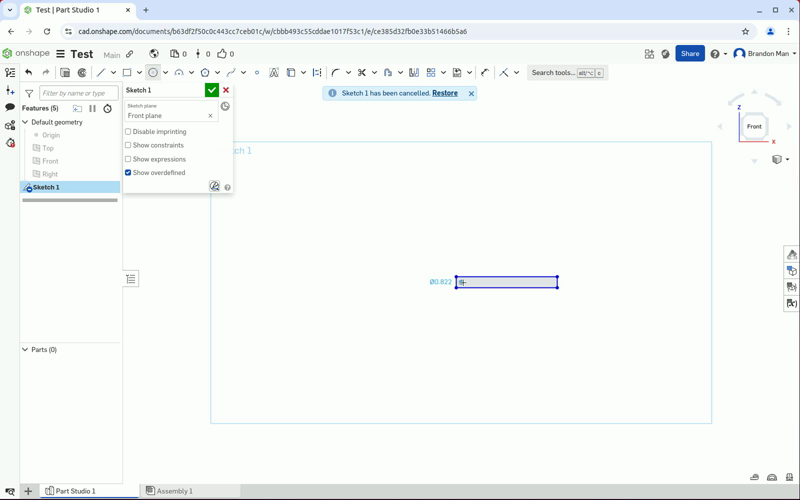
scroll(6)
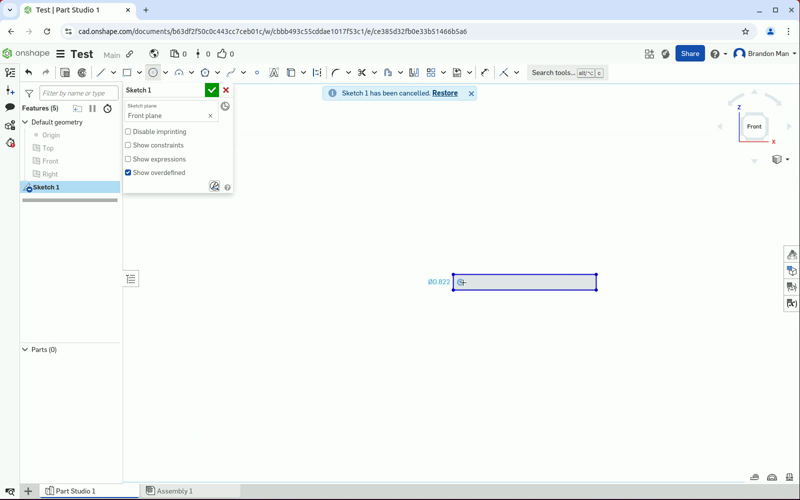
scroll(6)
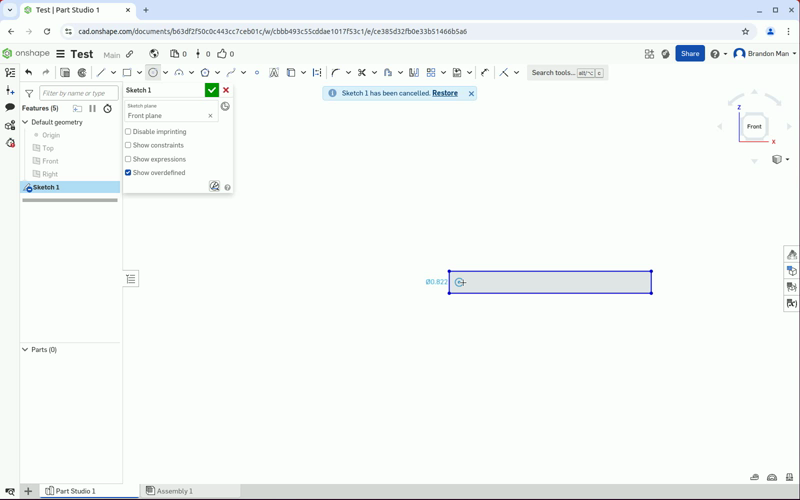
scroll(6)
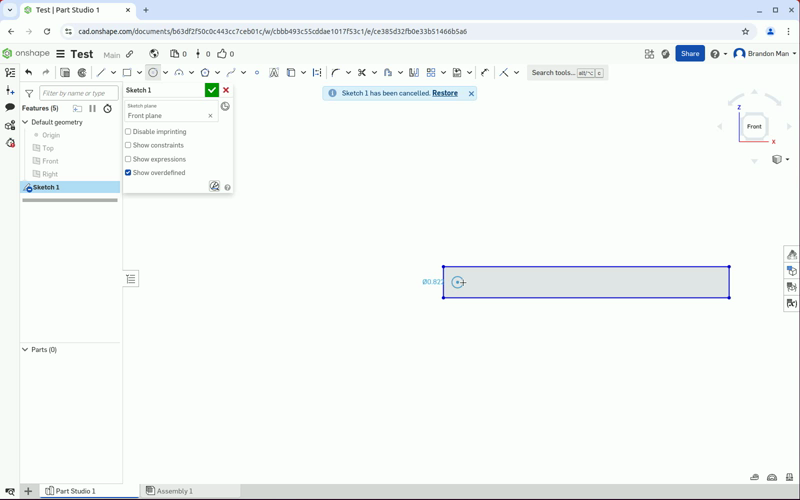
scroll(6)
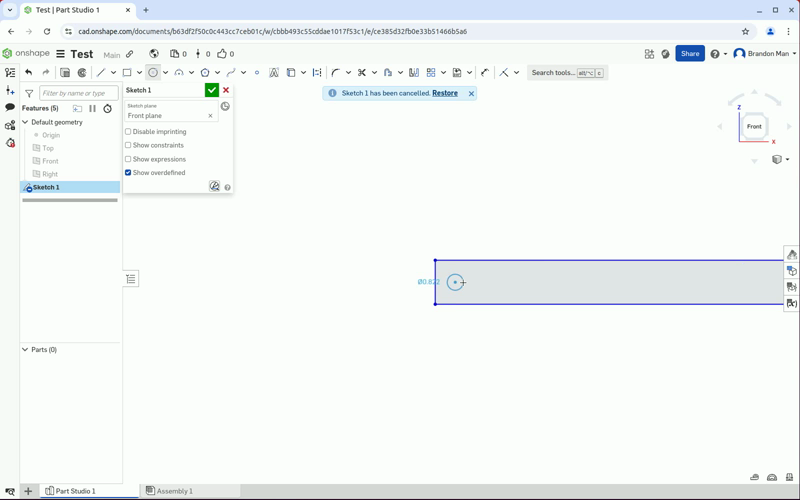
scroll(6)
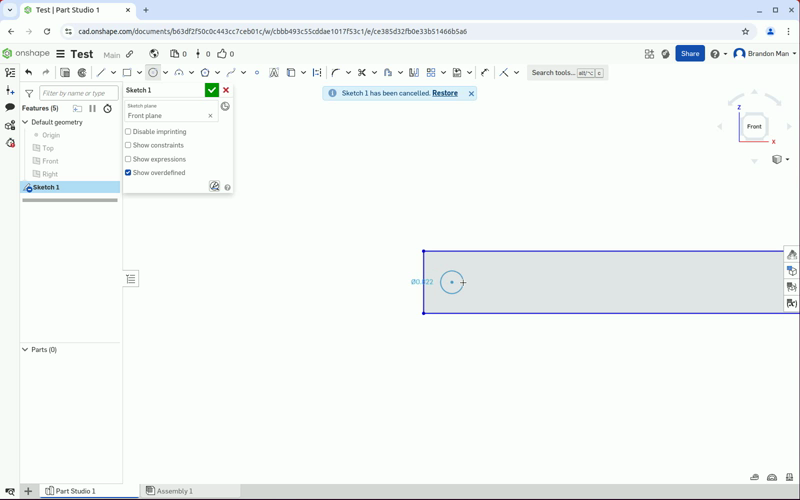
scroll(6)
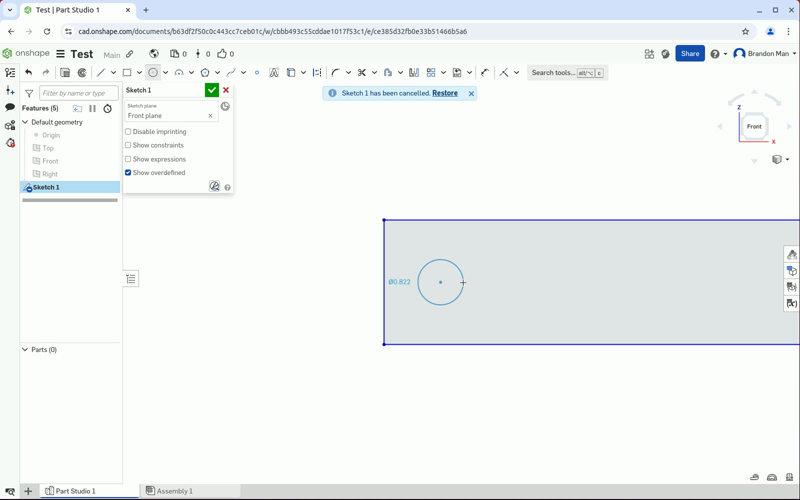
click(463, 282)
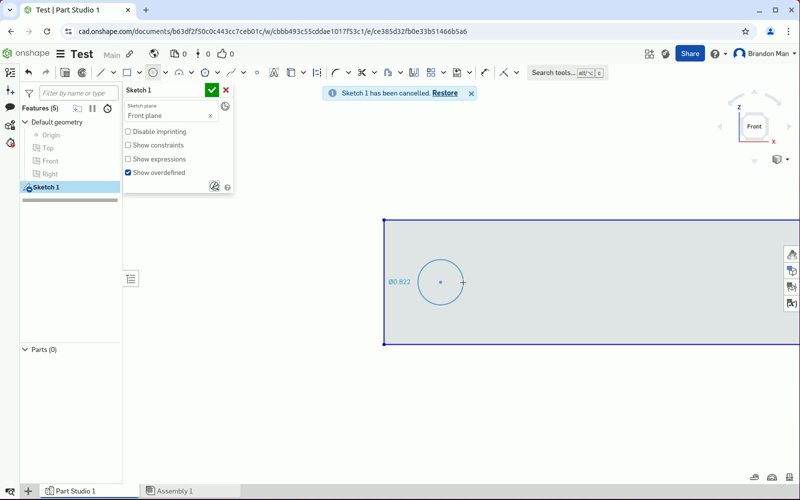
scroll(-6)
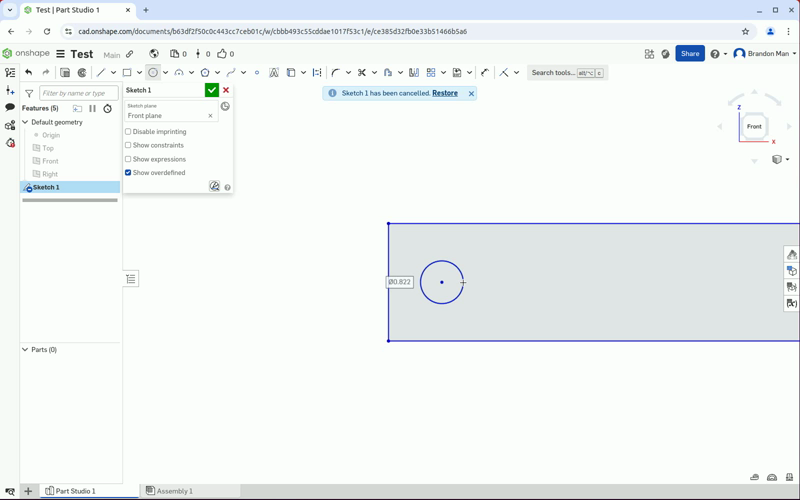
scroll(-6)
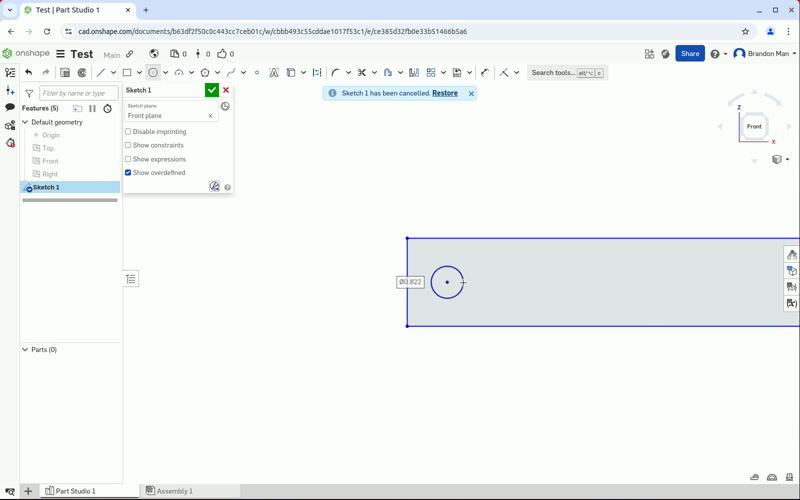
scroll(-6)
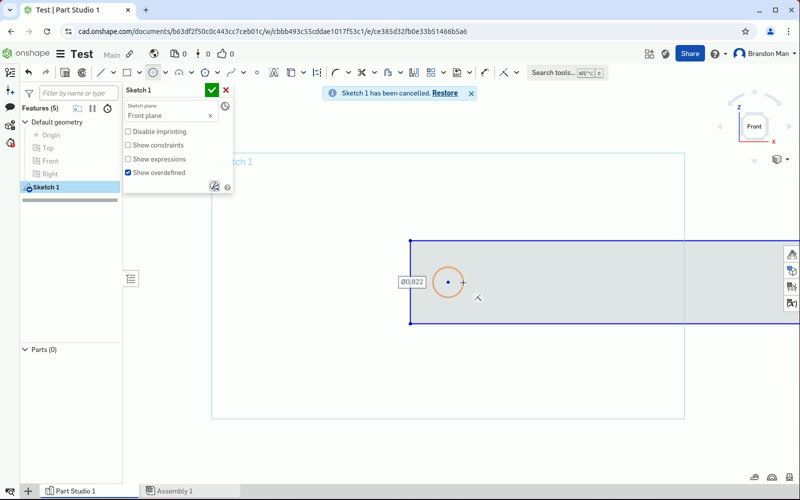
scroll(-6)
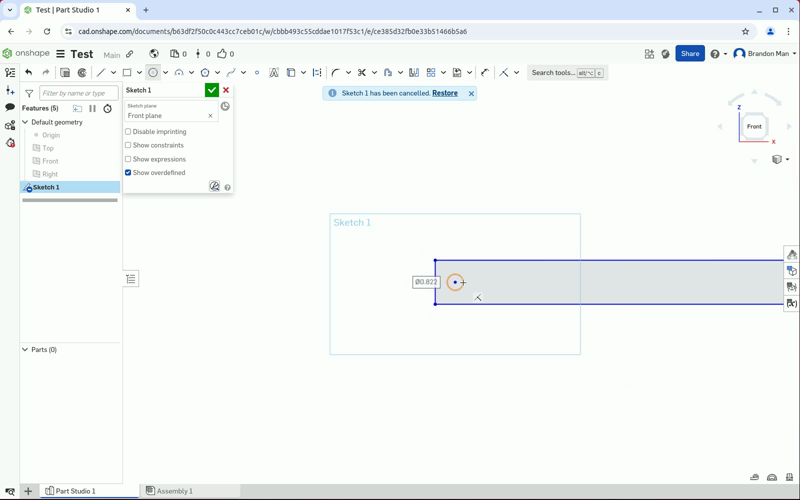
scroll(-6)
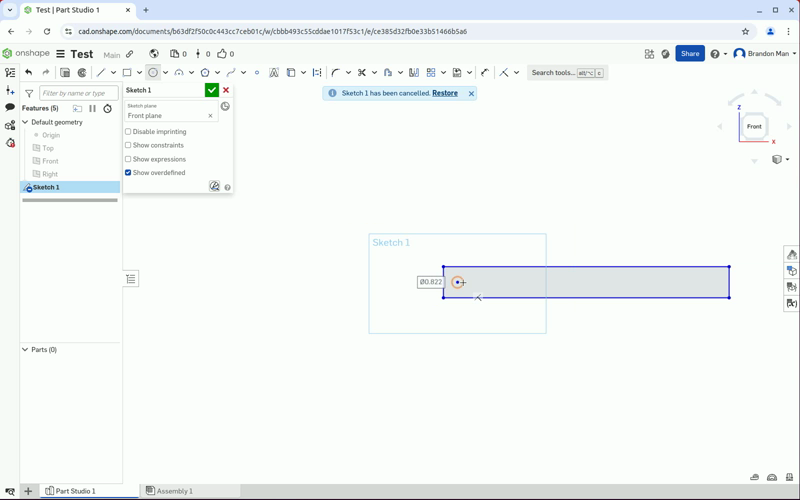
scroll(-6)
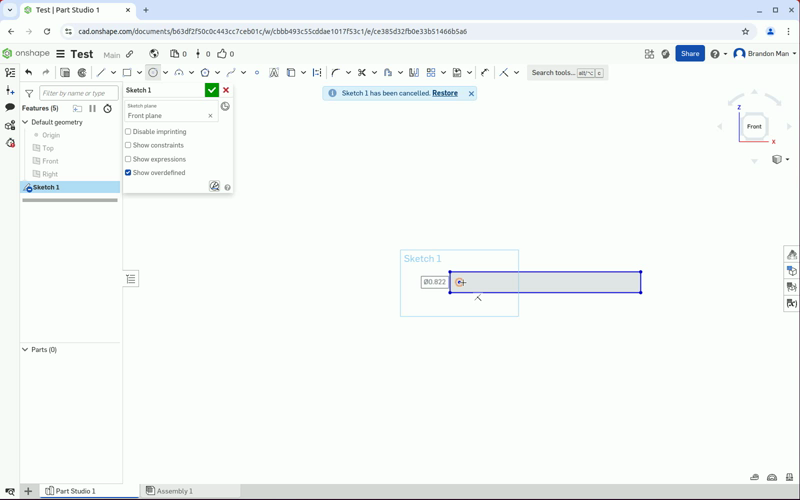
scroll(-6)
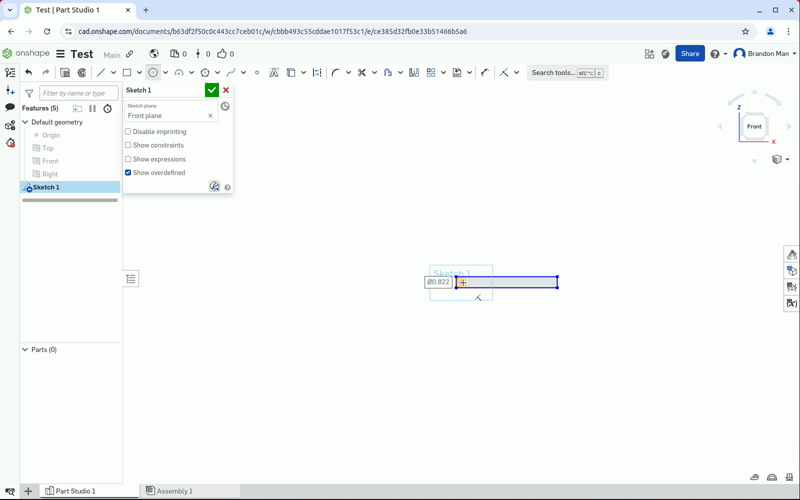
key(esc)
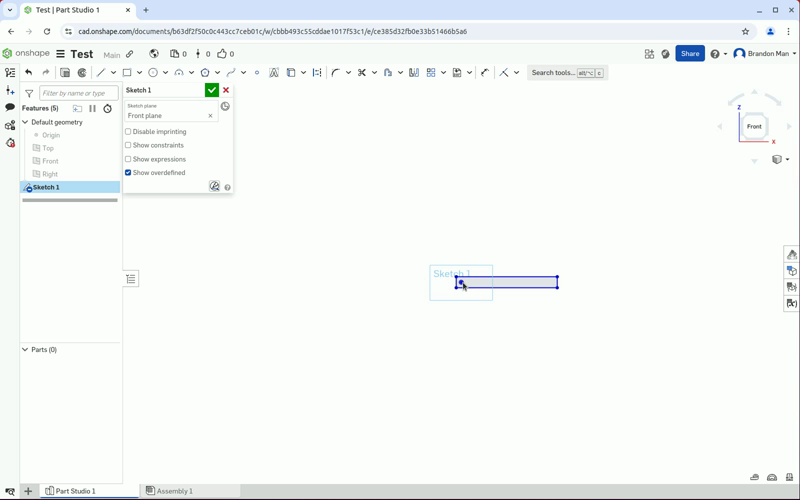
key(l)
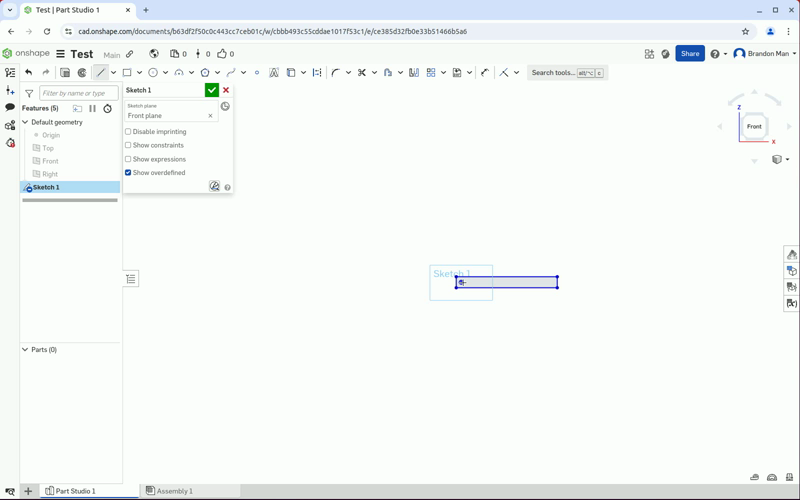
key_down(shift)
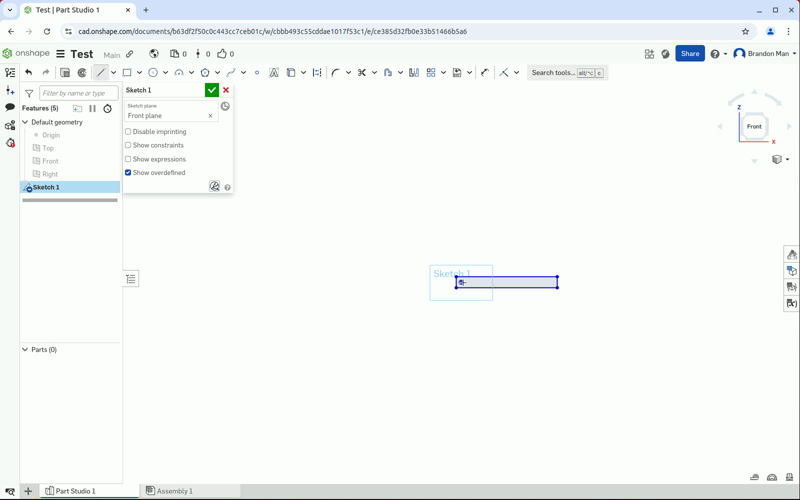
mouse_move(498, 284)
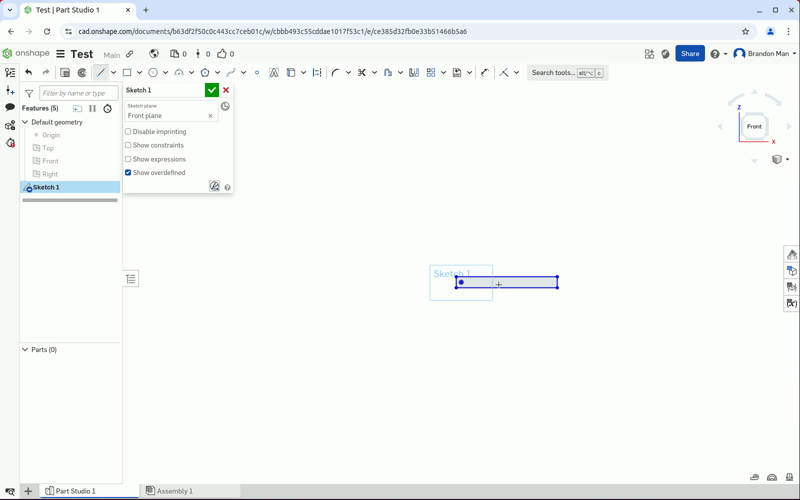
click(498, 284)
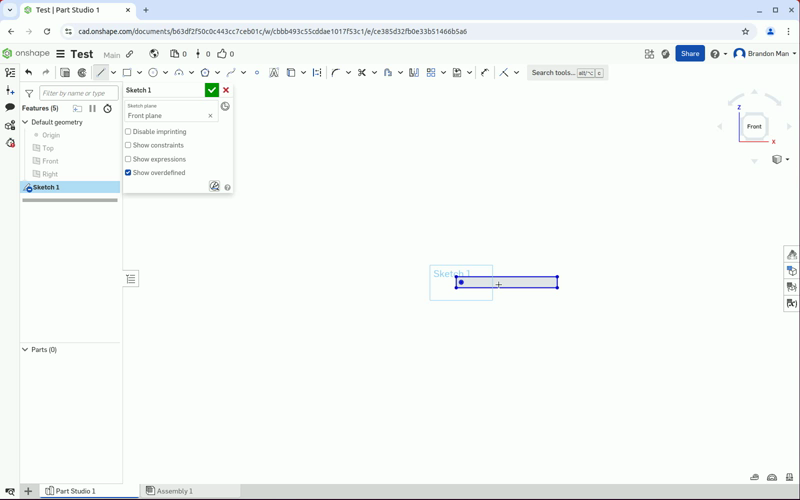
key_up(shift)
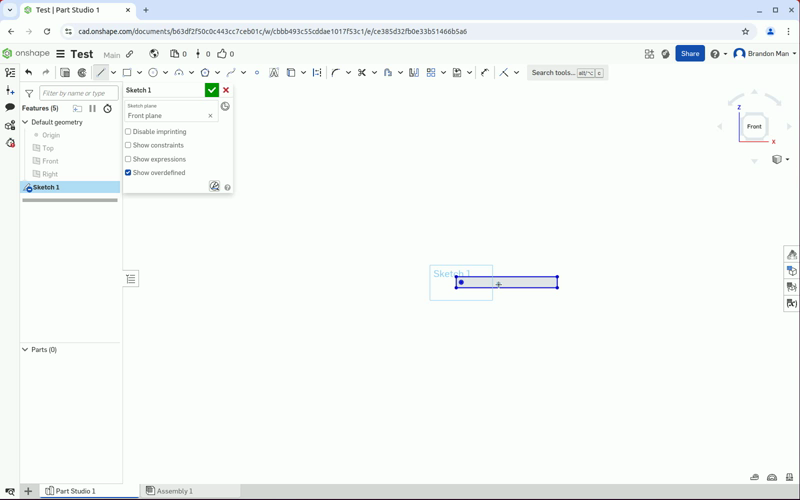
key_down(shift)
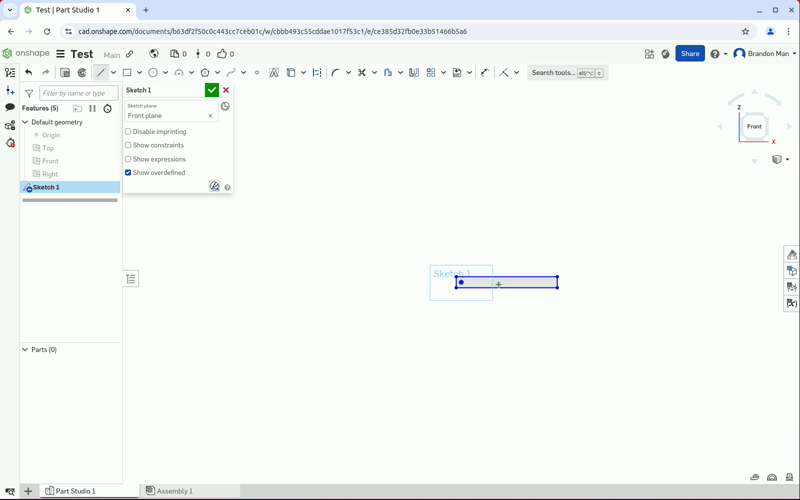
mouse_move(528, 284)
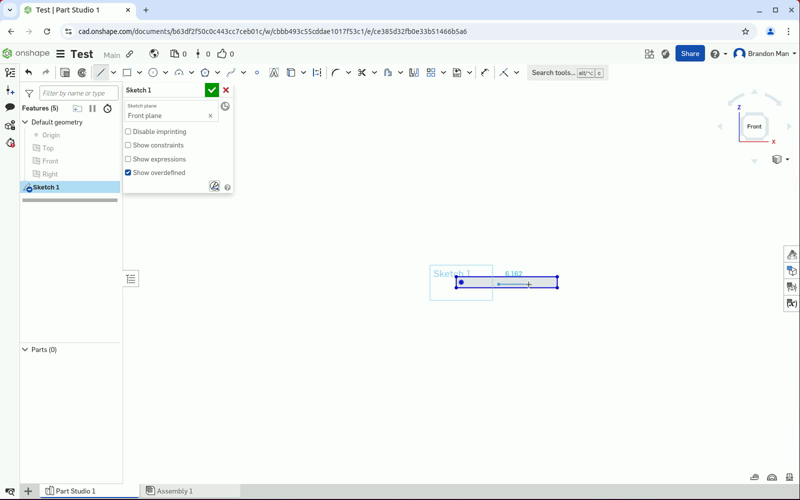
mouse_move(551, 284)
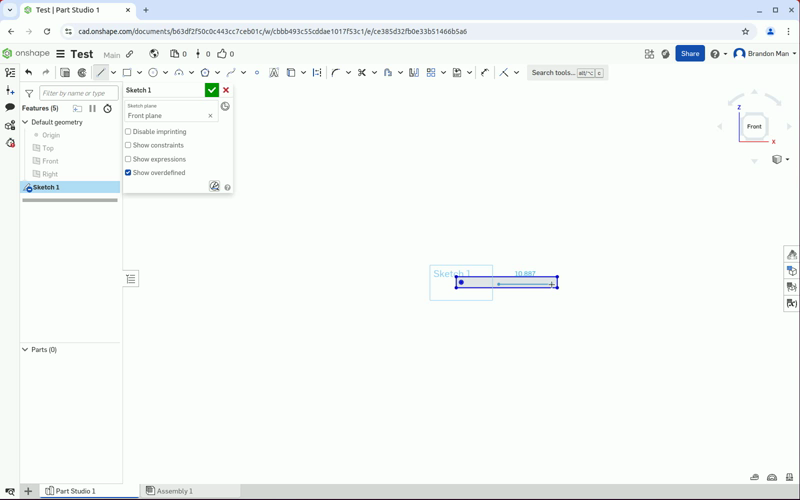
click(551, 284)
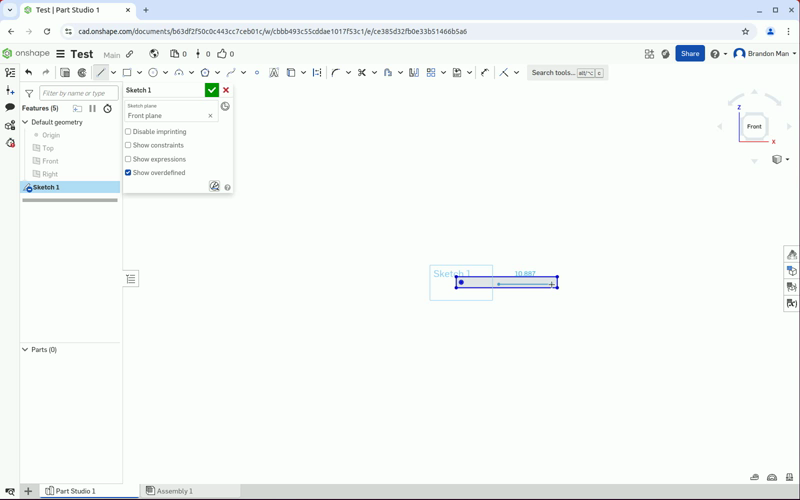
key_up(shift)
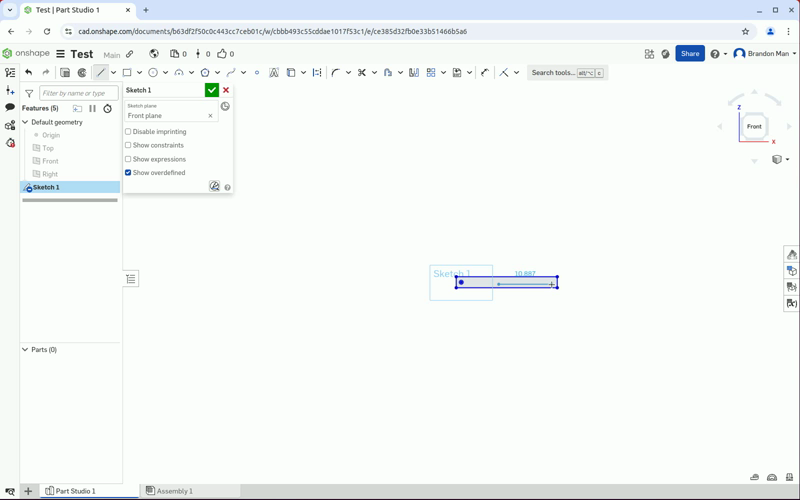
key(esc)
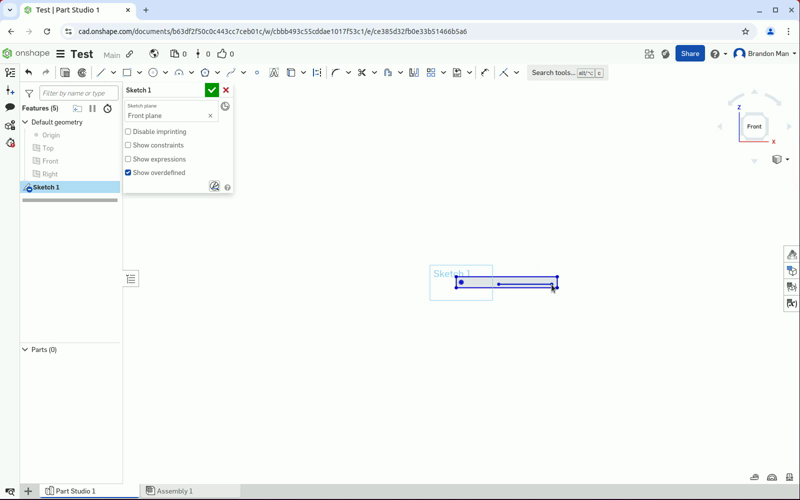
key(a)
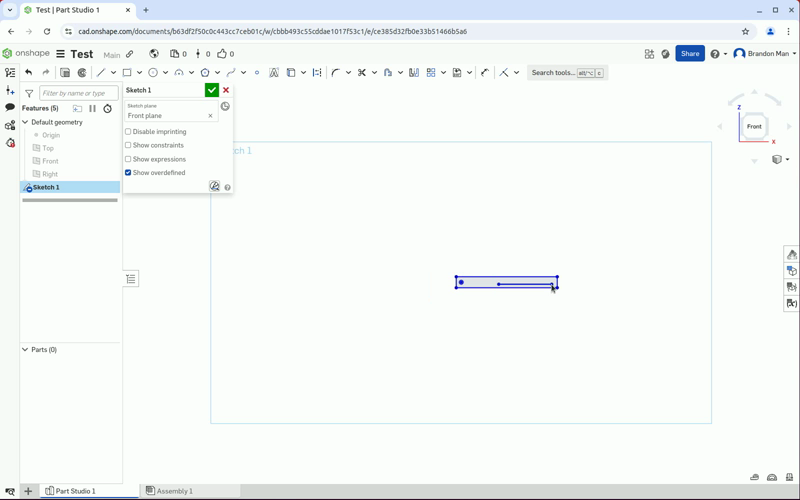
mouse_move(551, 284)
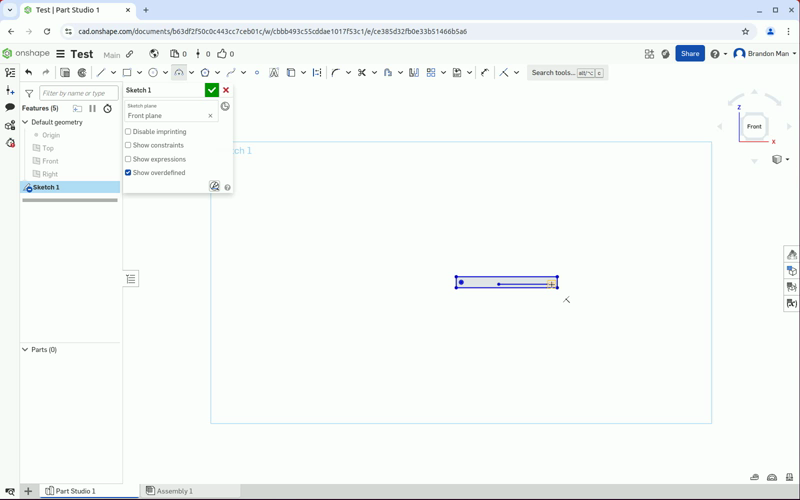
click(551, 284)
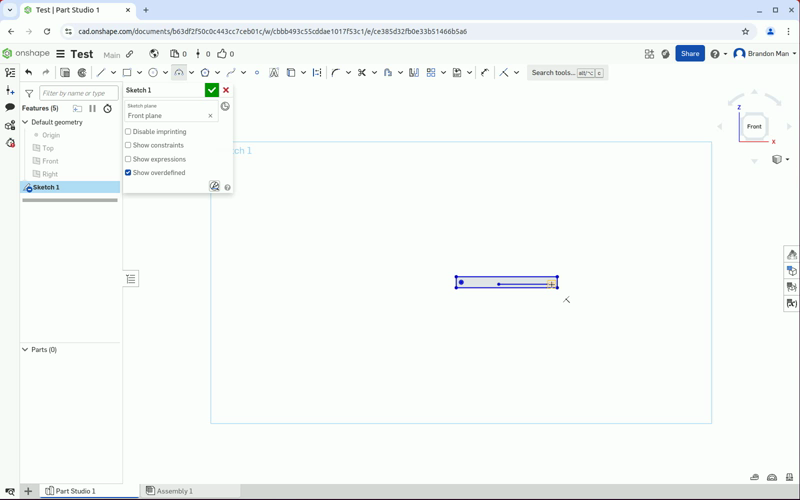
key_down(shift)
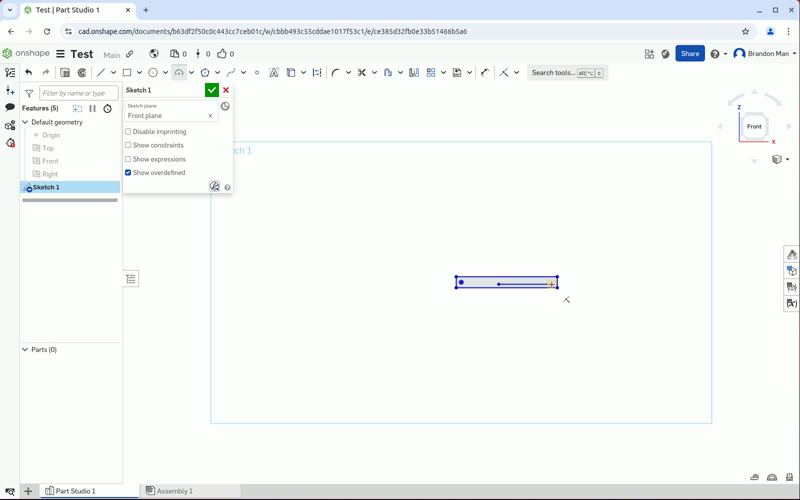
mouse_move(551, 280)
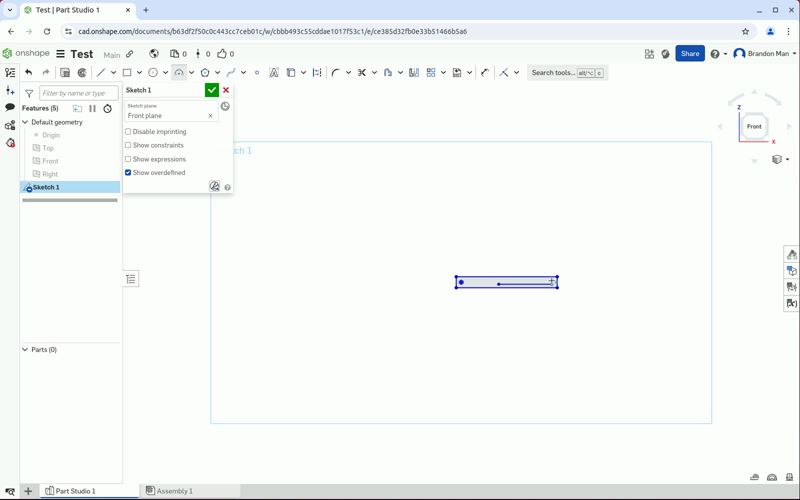
scroll(6)
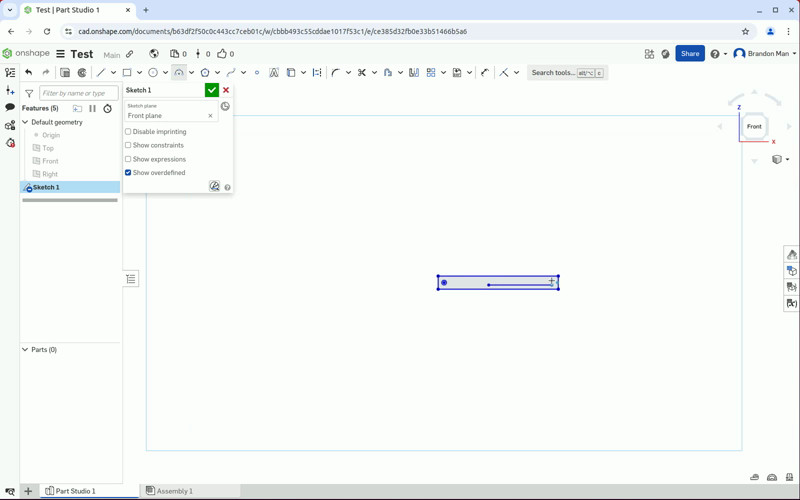
scroll(6)
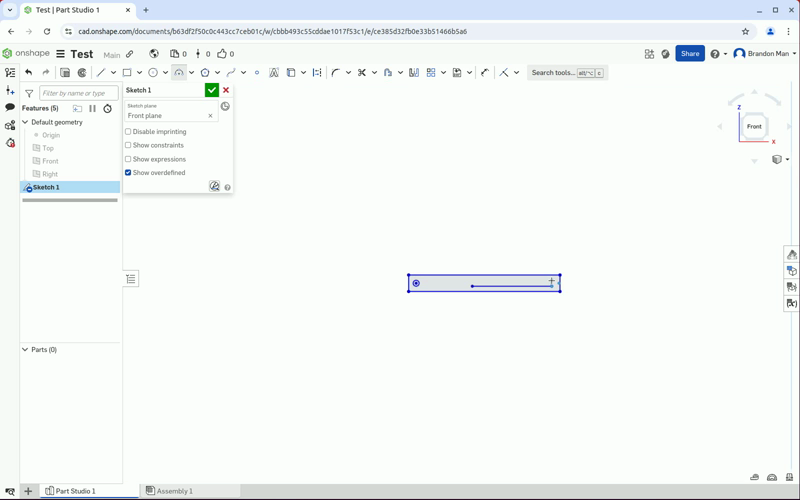
scroll(6)
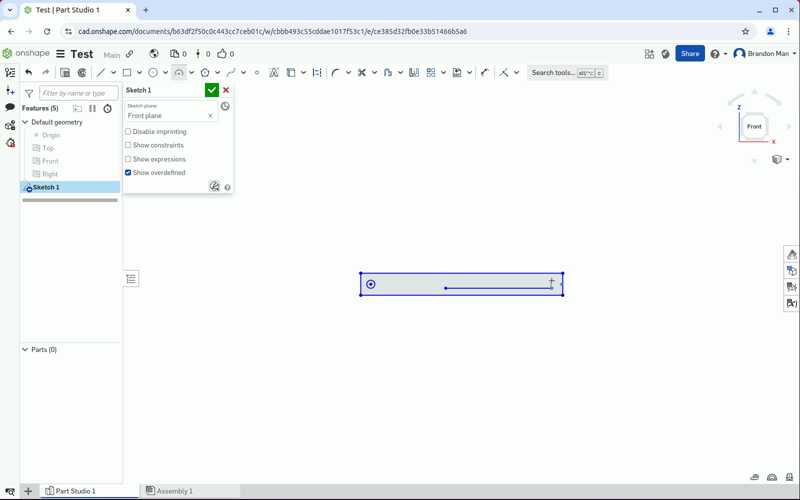
scroll(6)
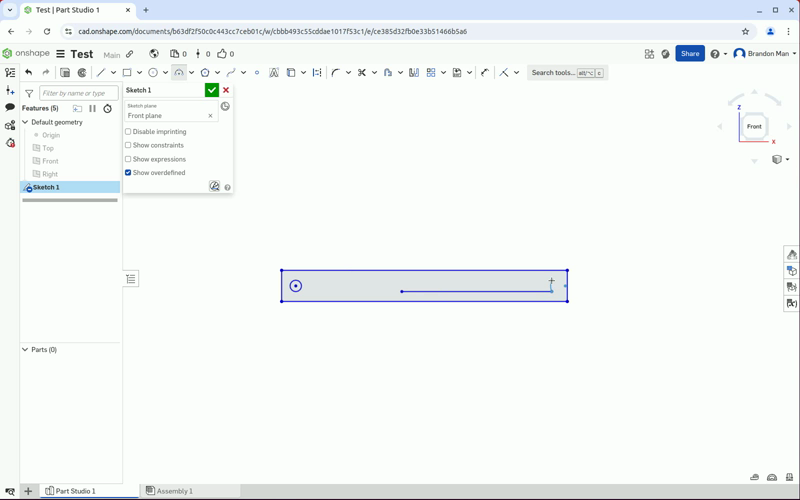
scroll(6)
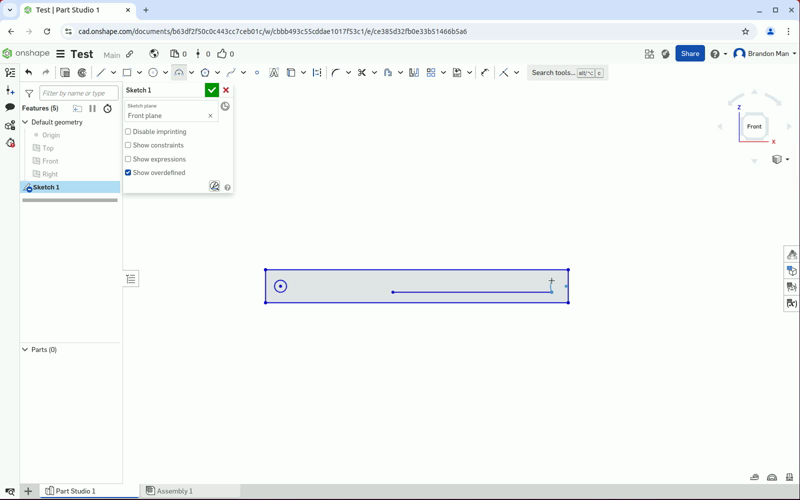
scroll(6)
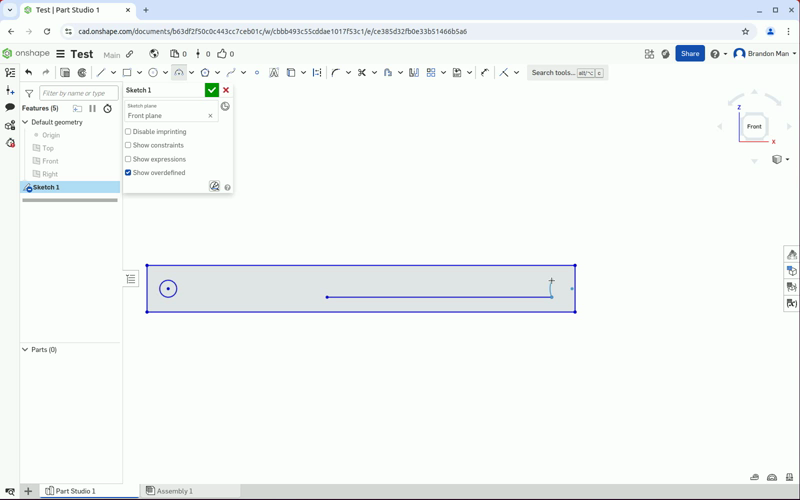
scroll(6)
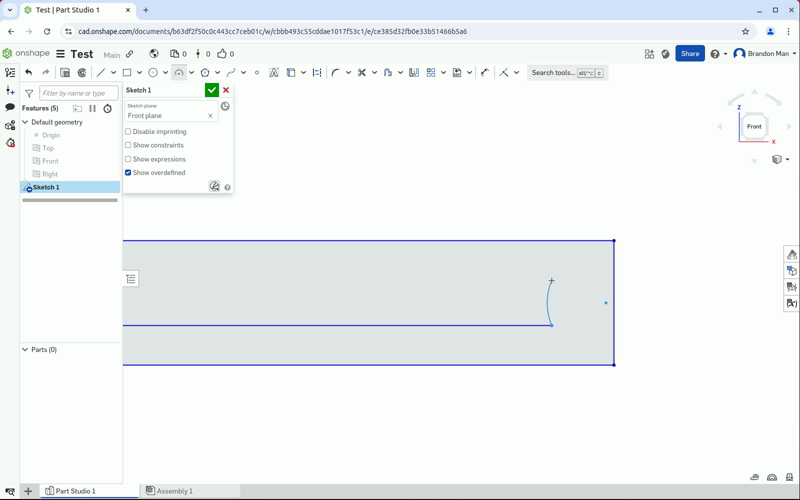
click(551, 280)
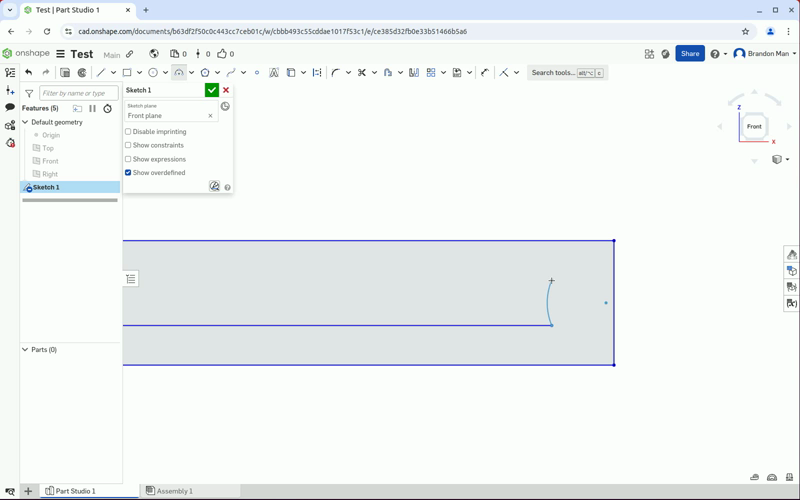
scroll(-6)
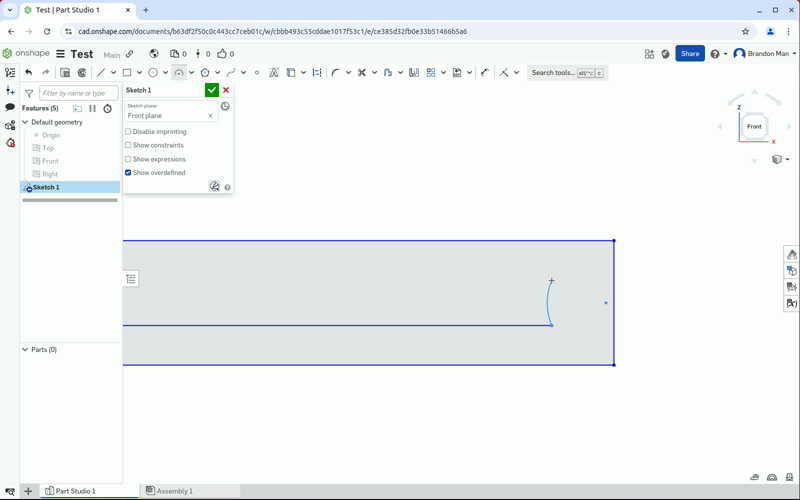
scroll(-6)
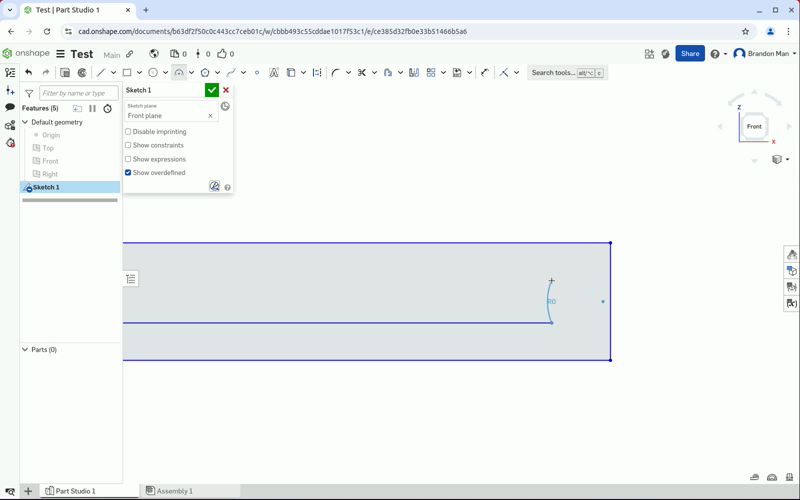
scroll(-6)
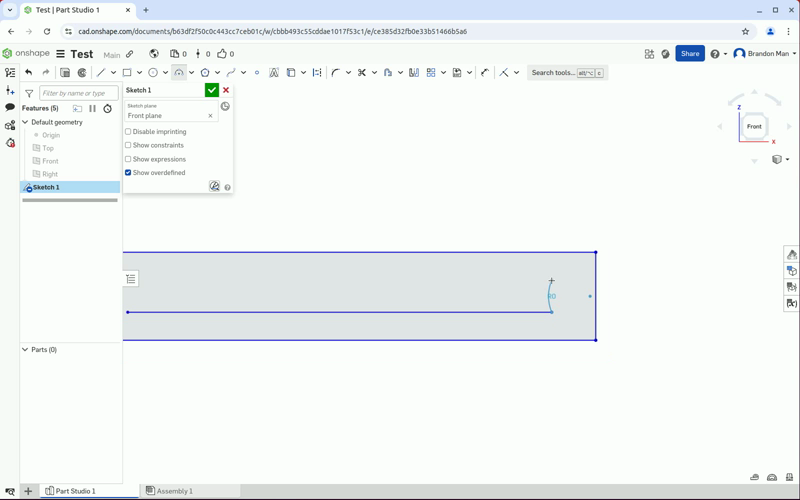
scroll(-6)
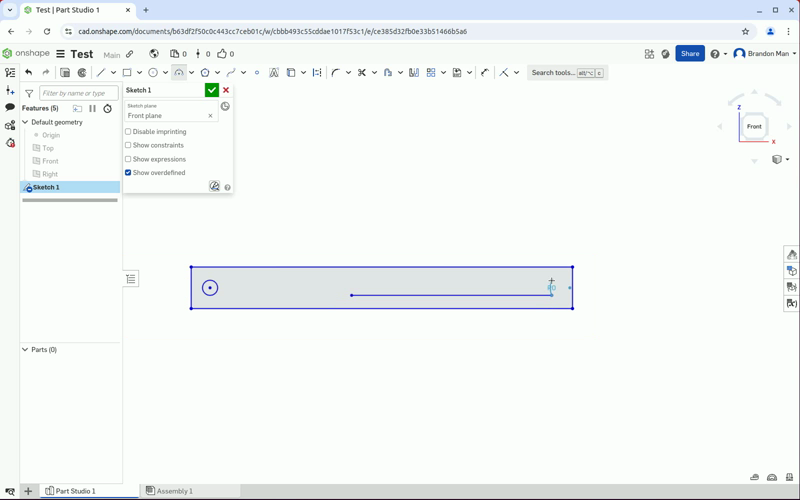
scroll(-6)
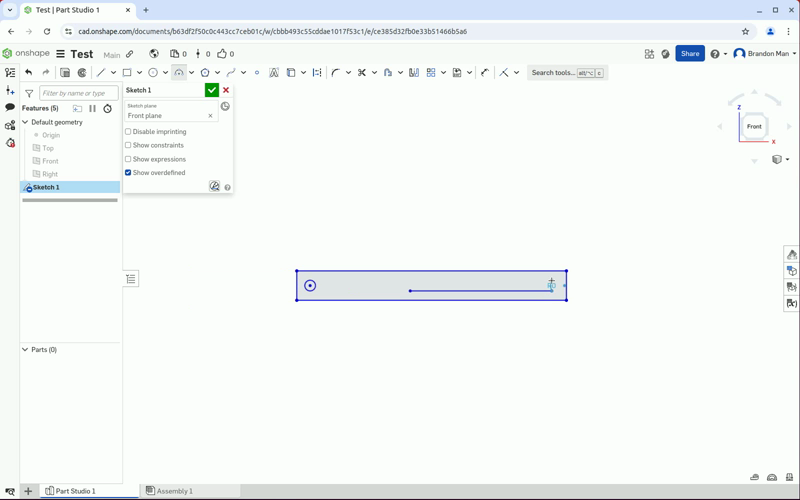
scroll(-6)
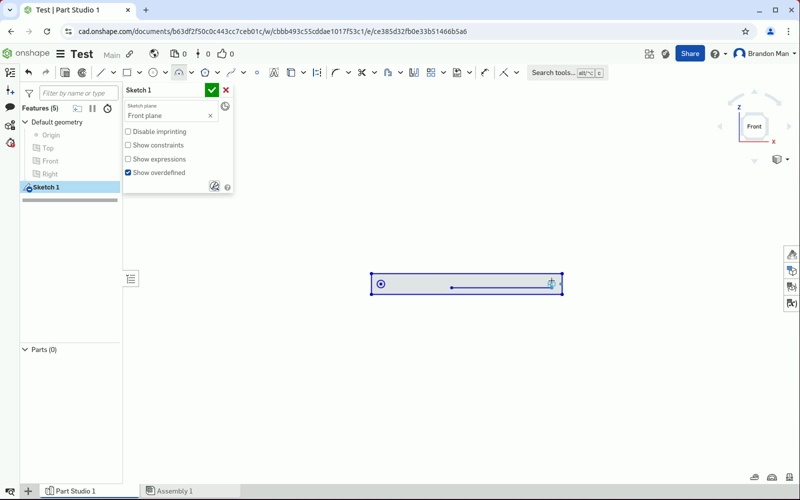
scroll(-6)
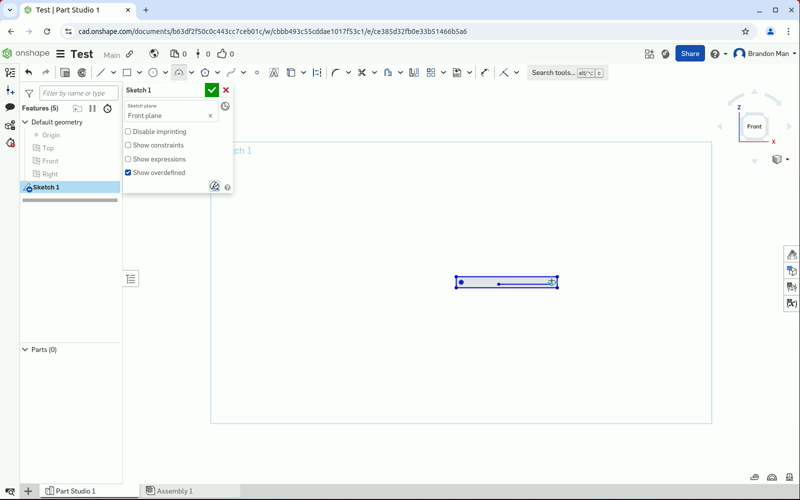
mouse_move(553, 282)
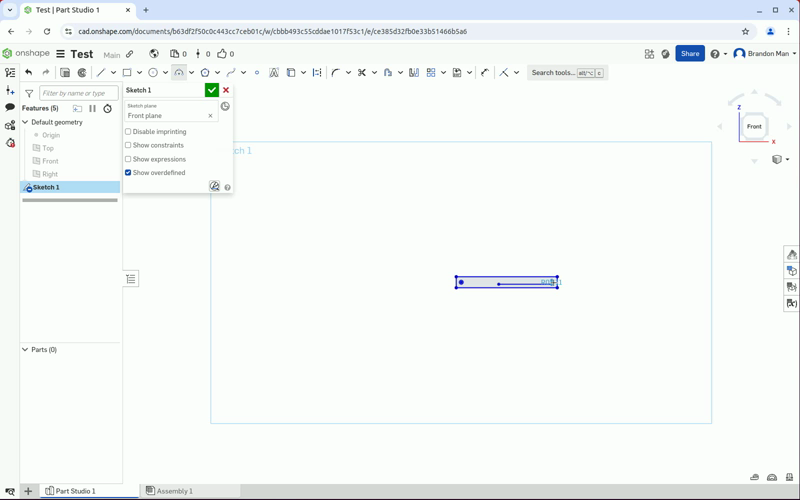
scroll(6)
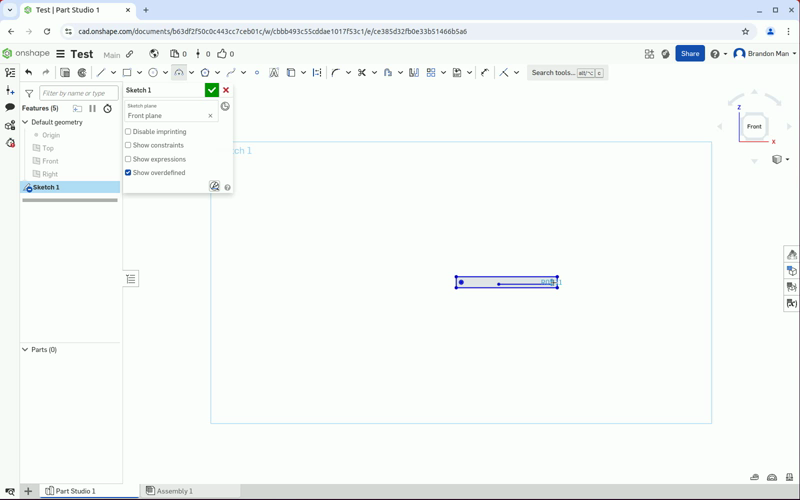
scroll(6)
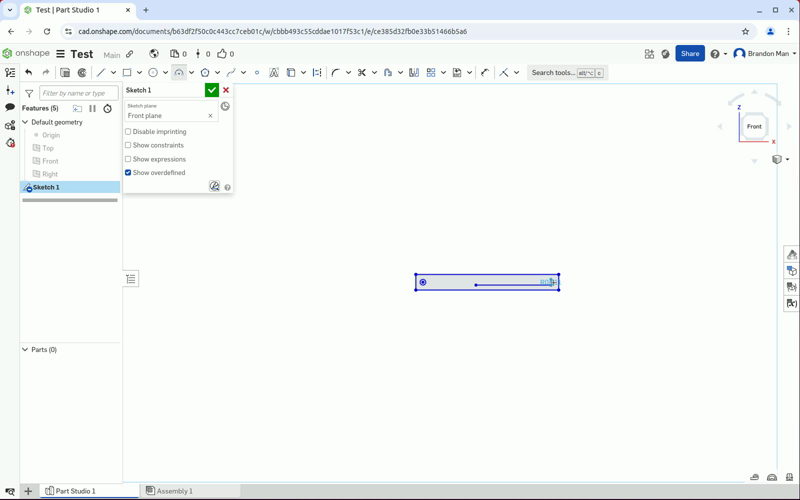
scroll(6)
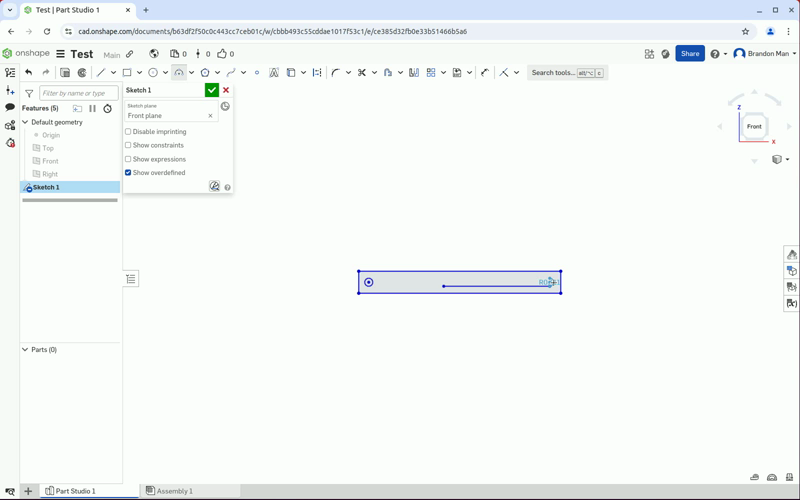
scroll(6)
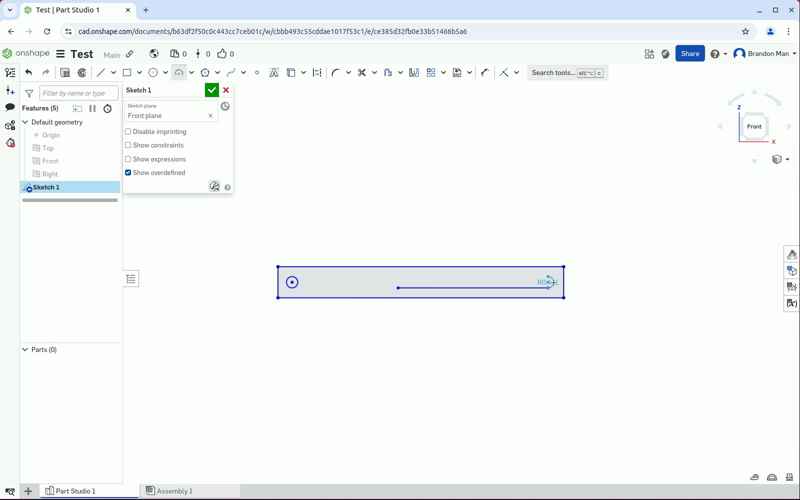
scroll(6)
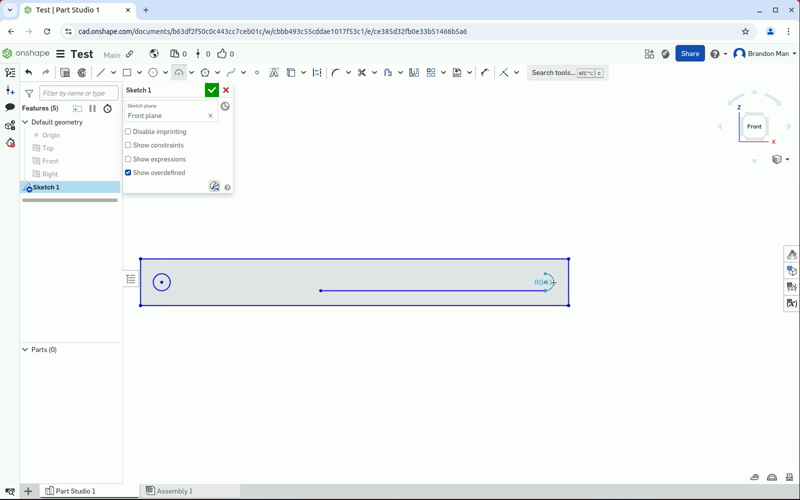
scroll(6)
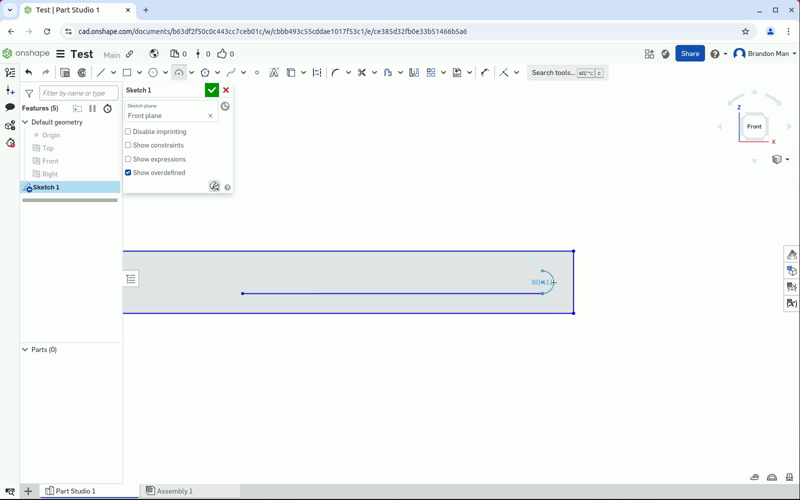
scroll(6)
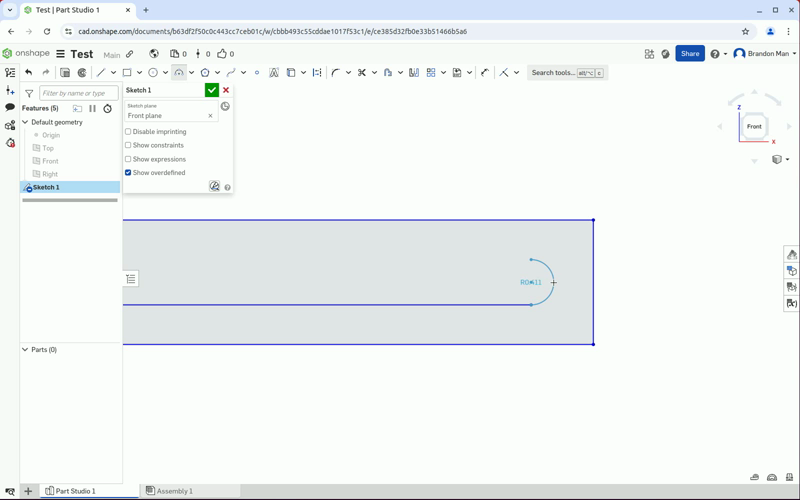
click(553, 282)
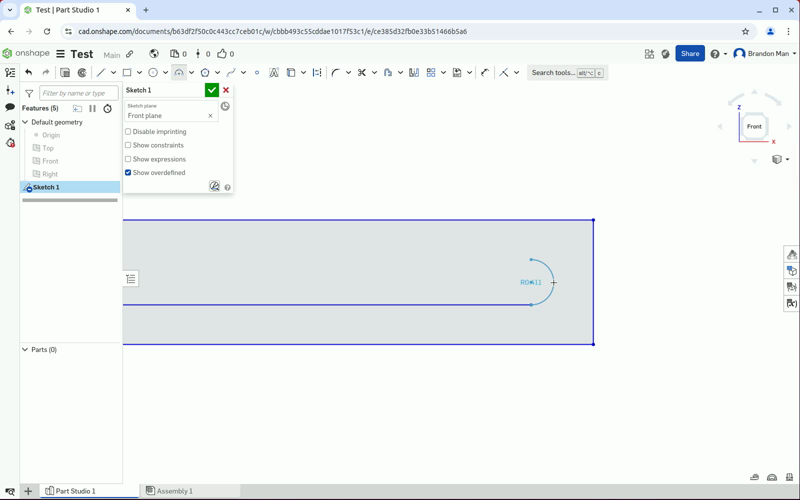
scroll(-6)
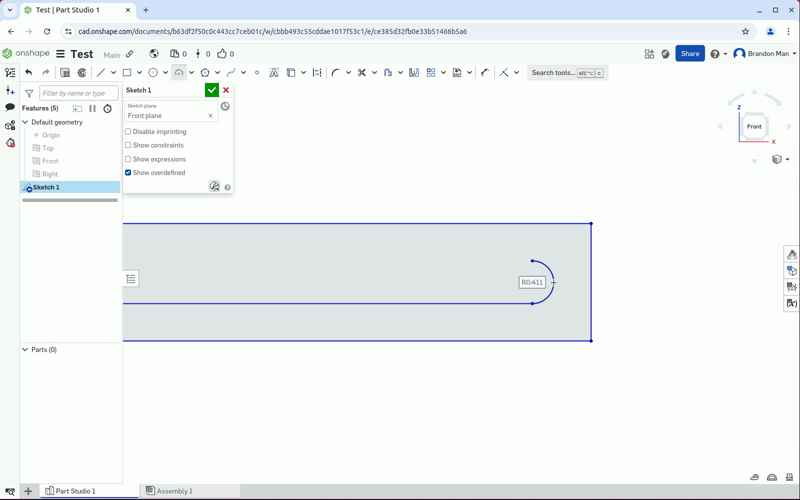
scroll(-6)
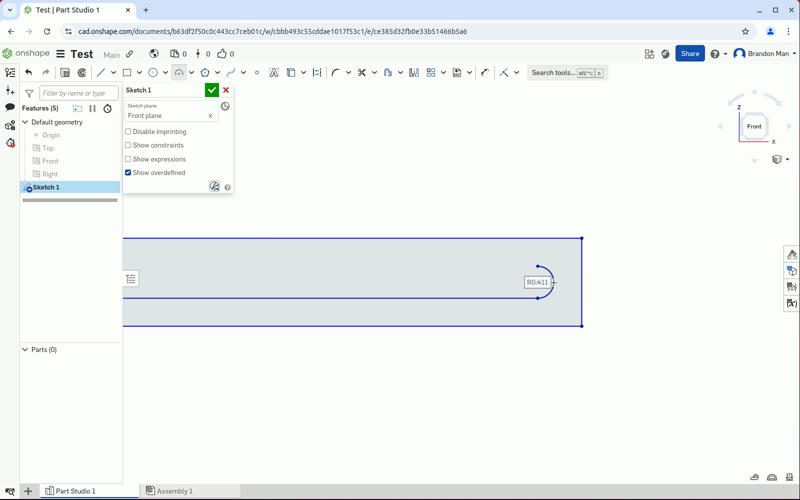
scroll(-6)
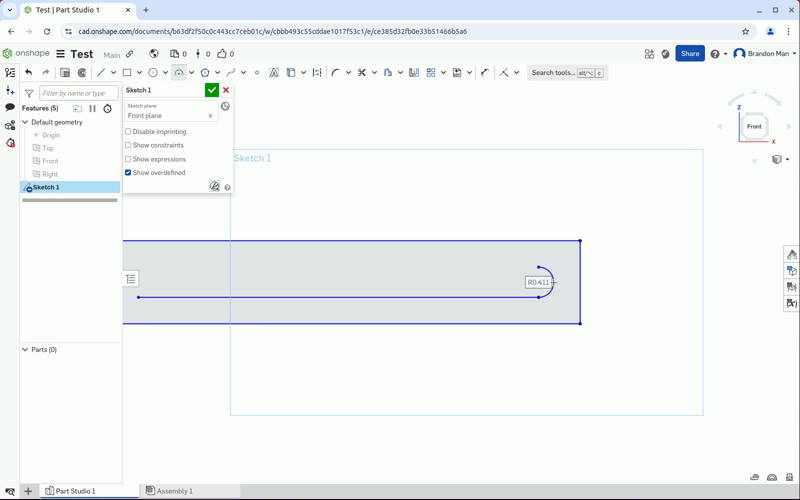
scroll(-6)
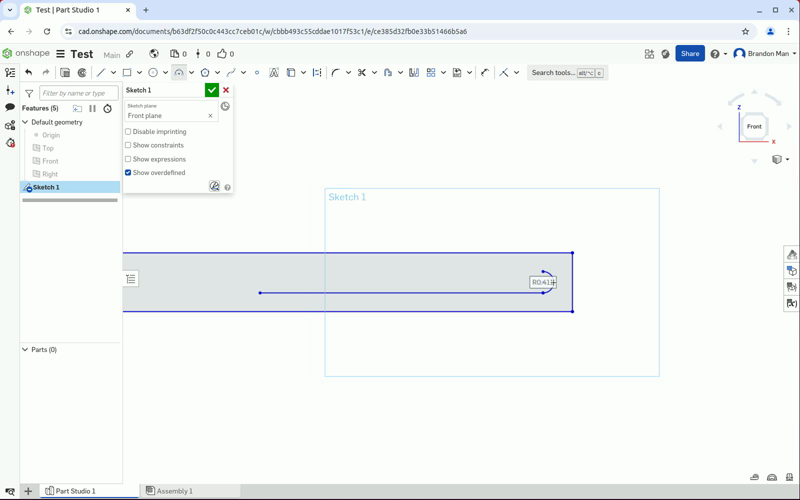
scroll(-6)
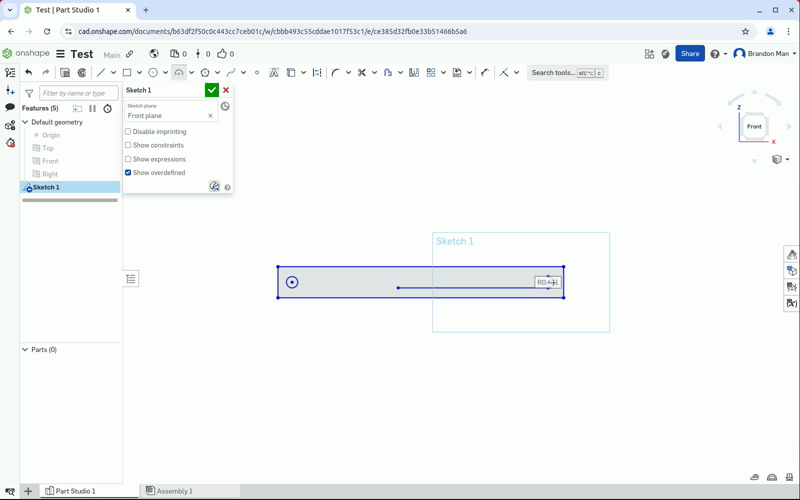
scroll(-6)
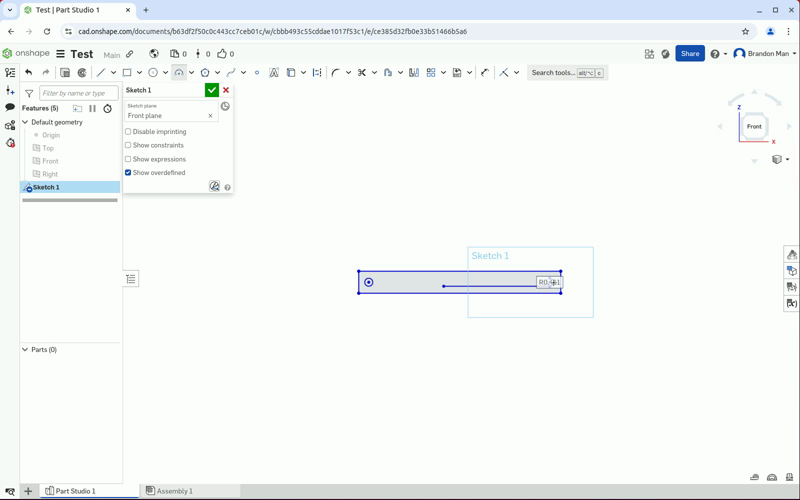
scroll(-6)
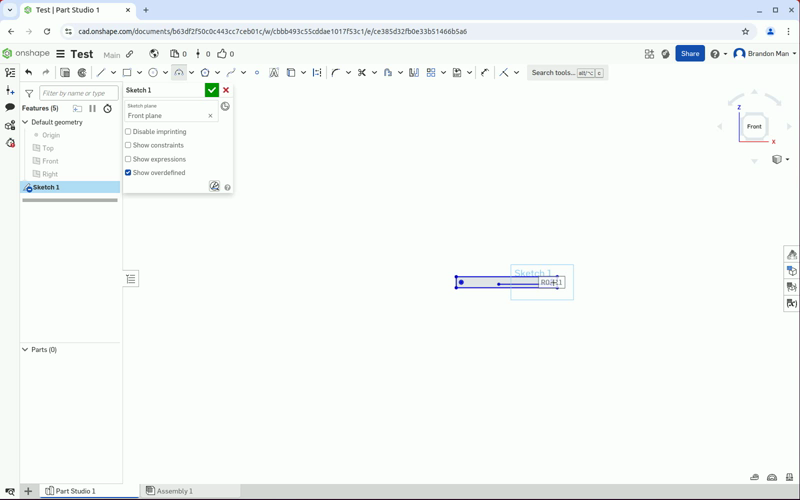
key_up(shift)
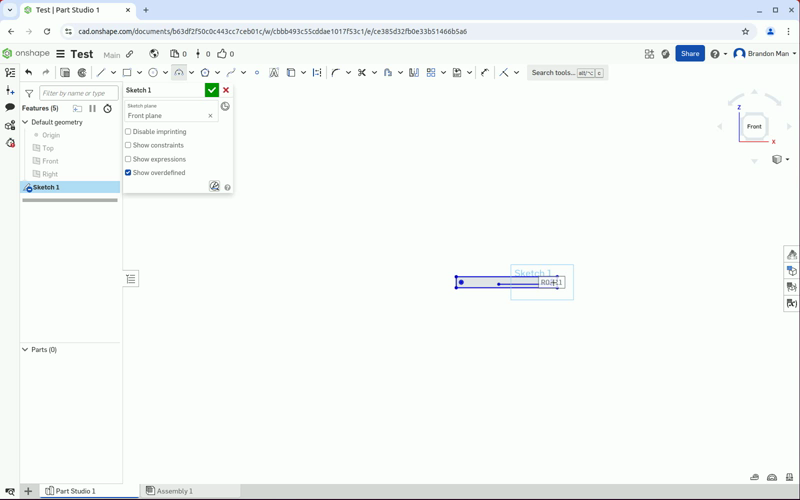
key(esc)
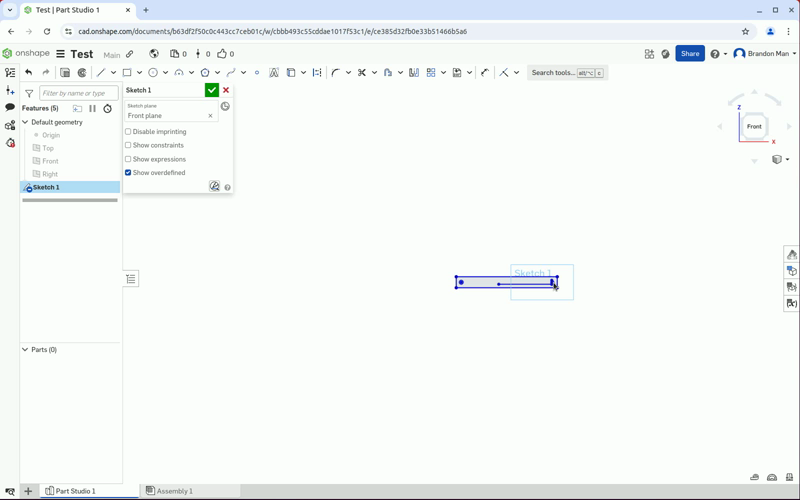
key(l)
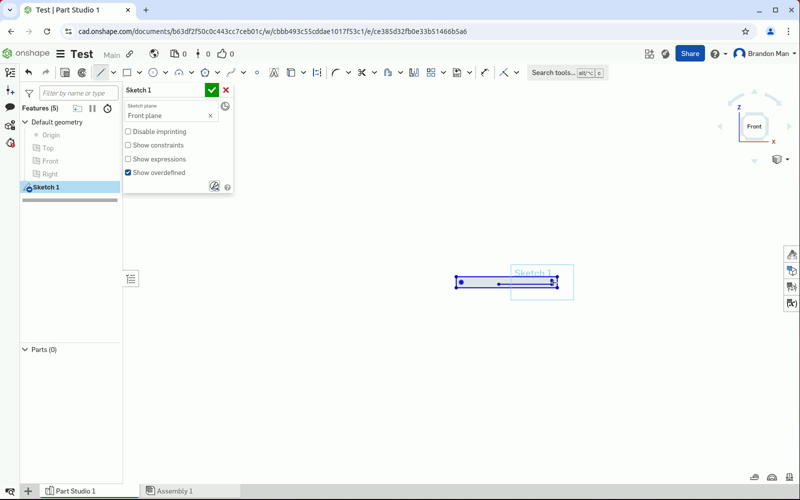
mouse_move(551, 280)
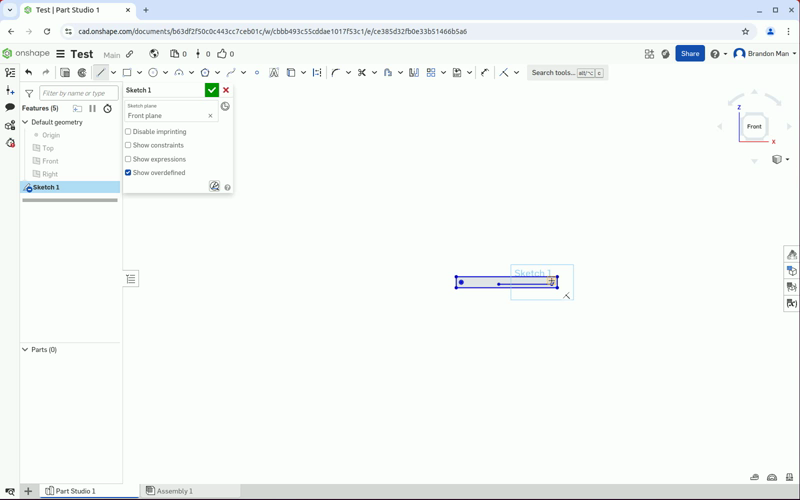
scroll(6)
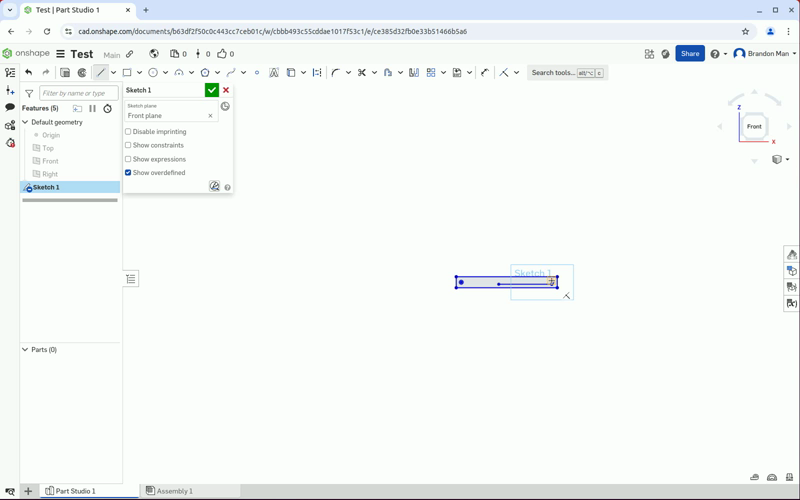
scroll(6)
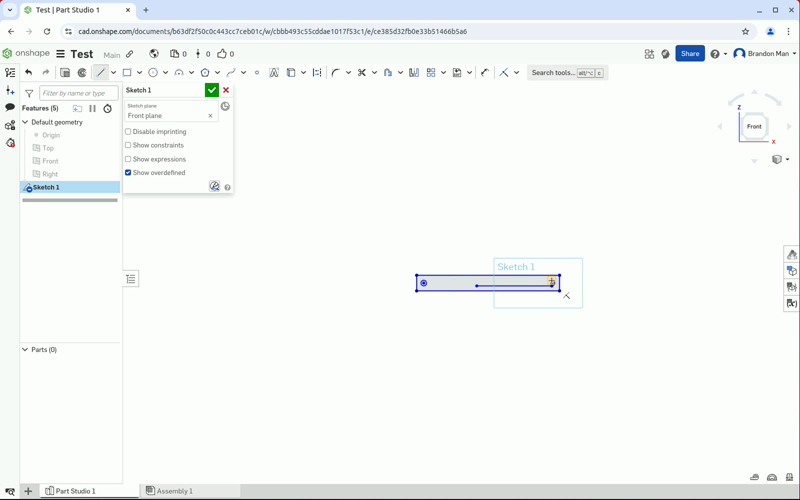
scroll(6)
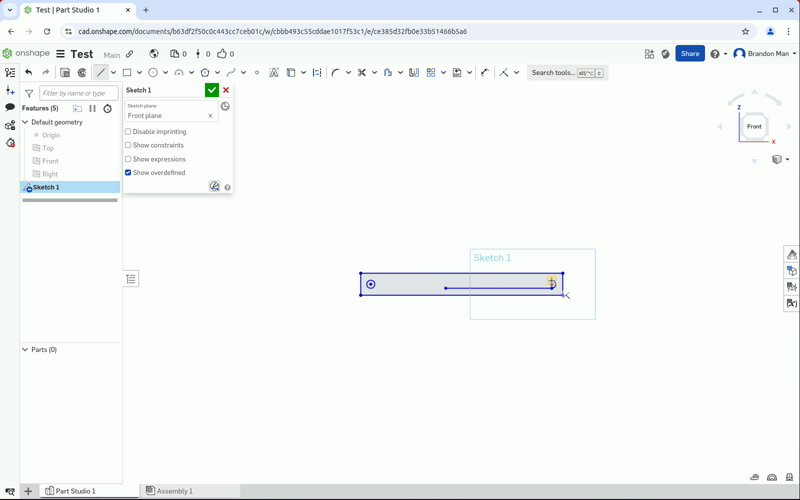
scroll(6)
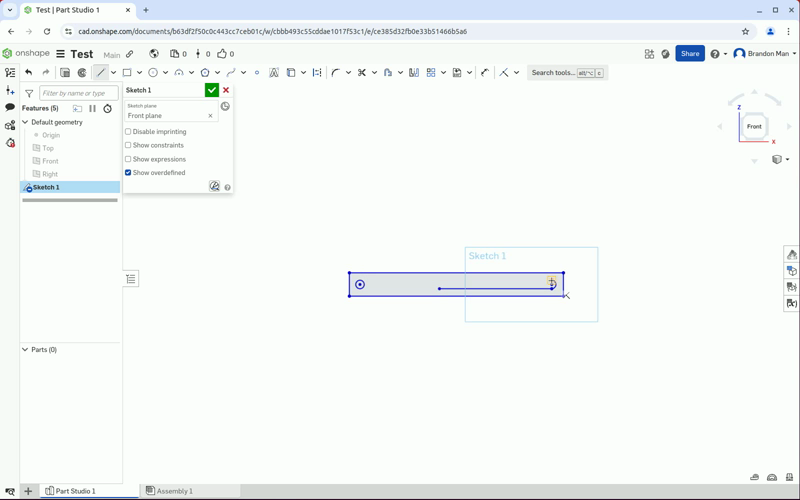
scroll(6)
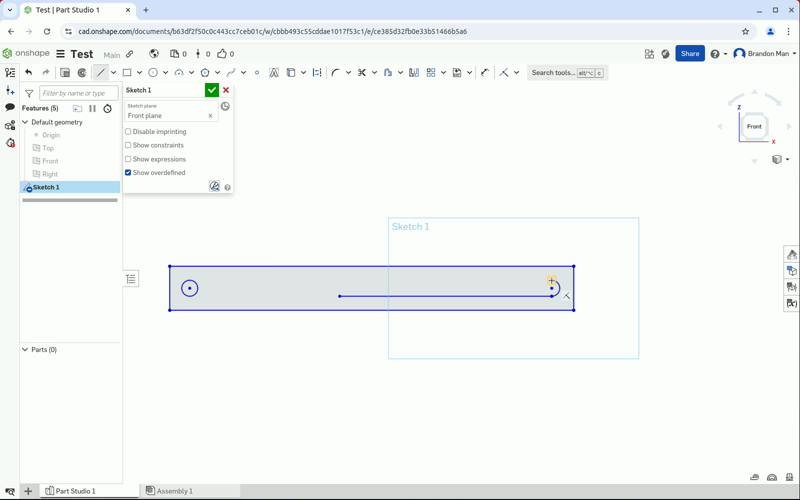
scroll(6)
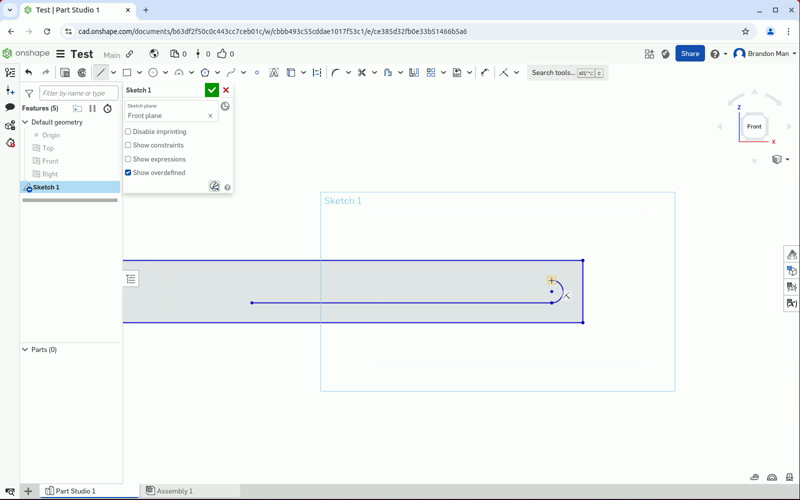
scroll(6)
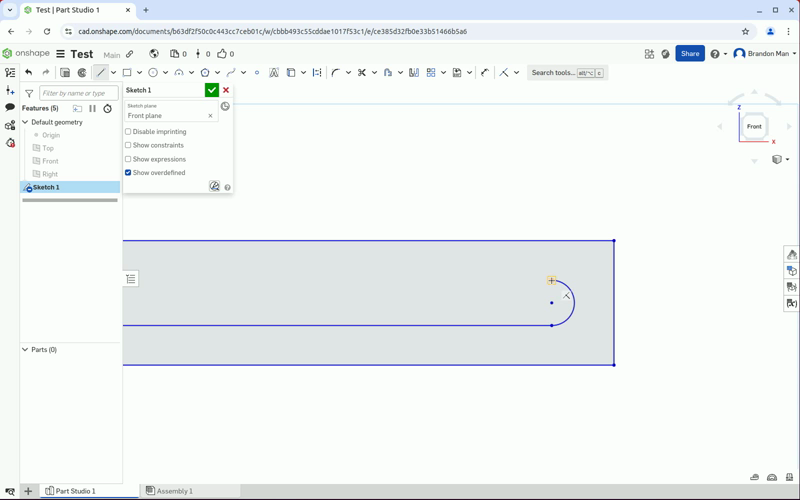
click(551, 280)
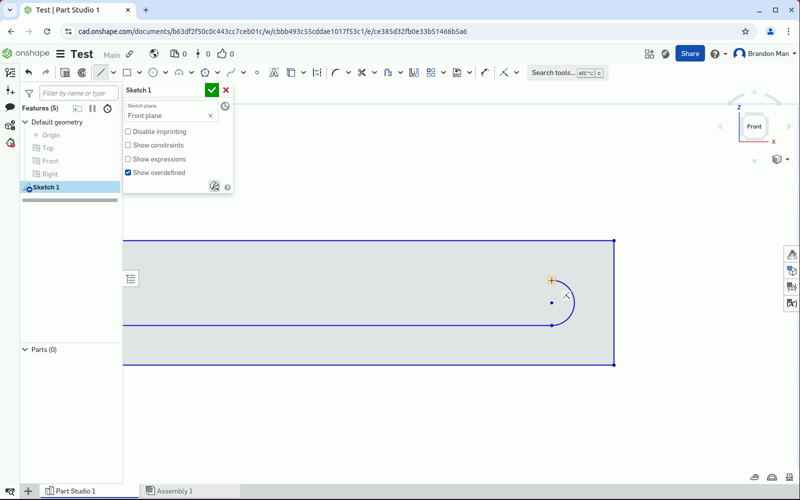
scroll(-6)
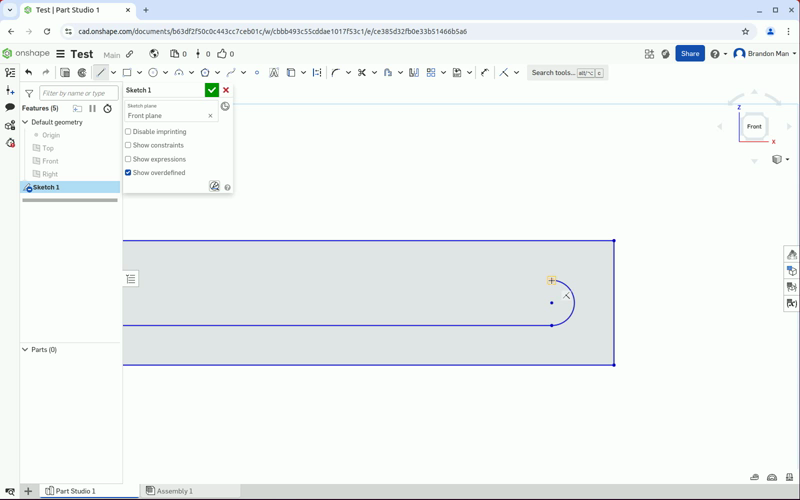
scroll(-6)
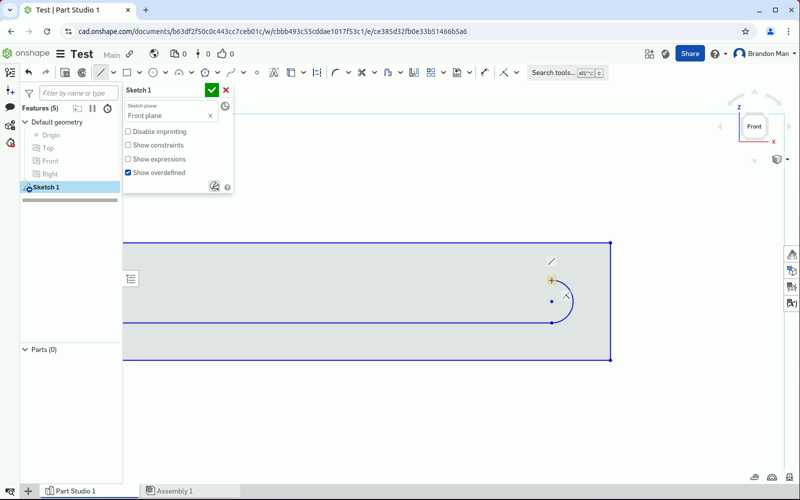
scroll(-6)
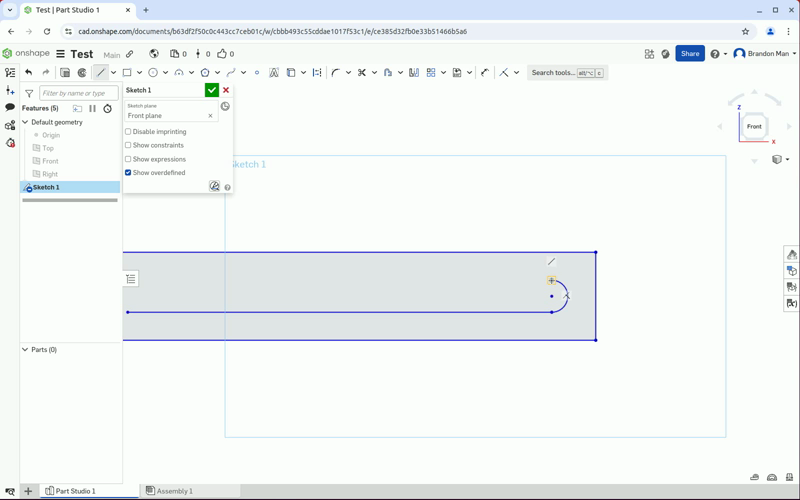
scroll(-6)
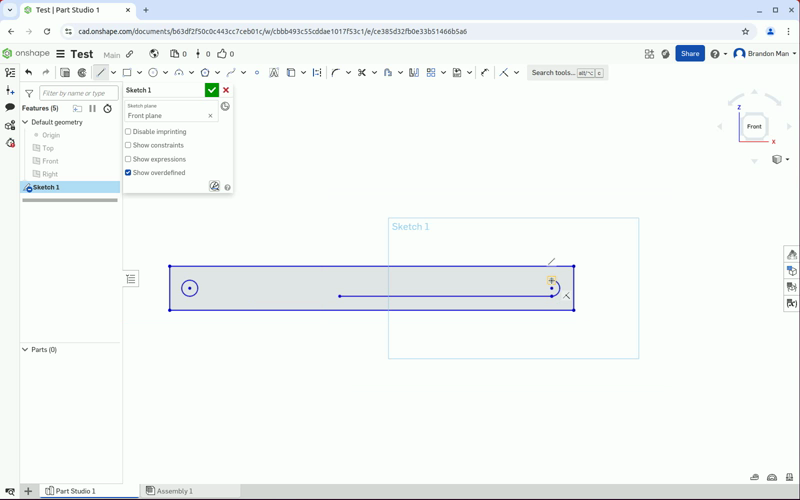
scroll(-6)
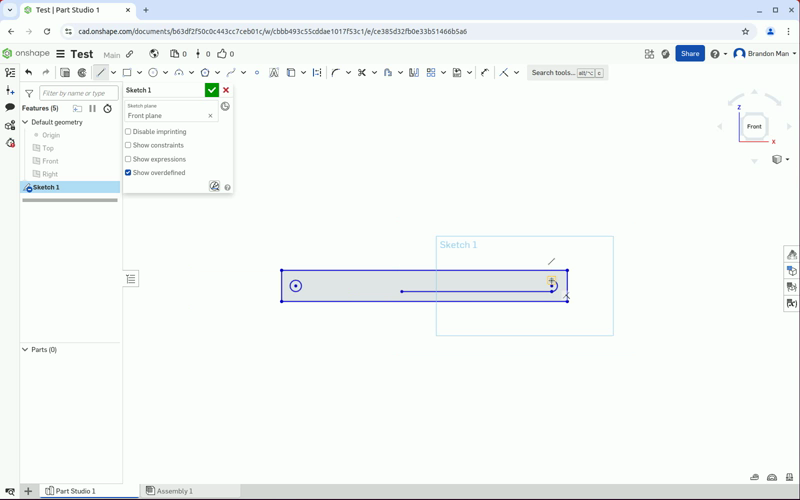
scroll(-6)
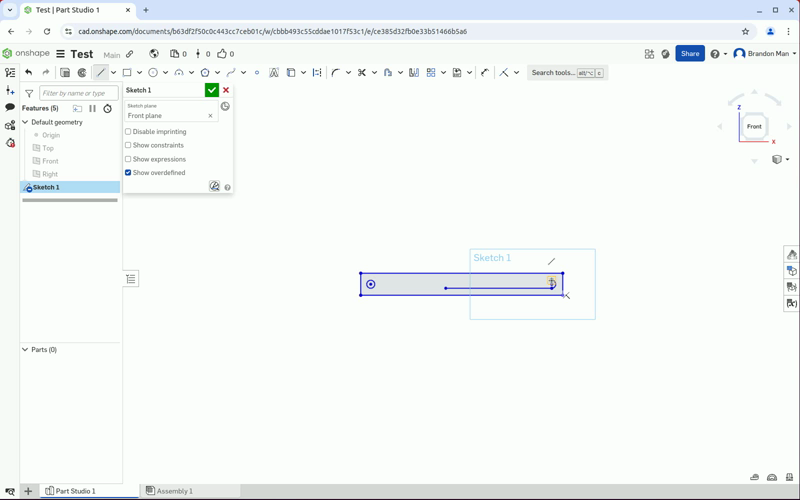
scroll(-6)
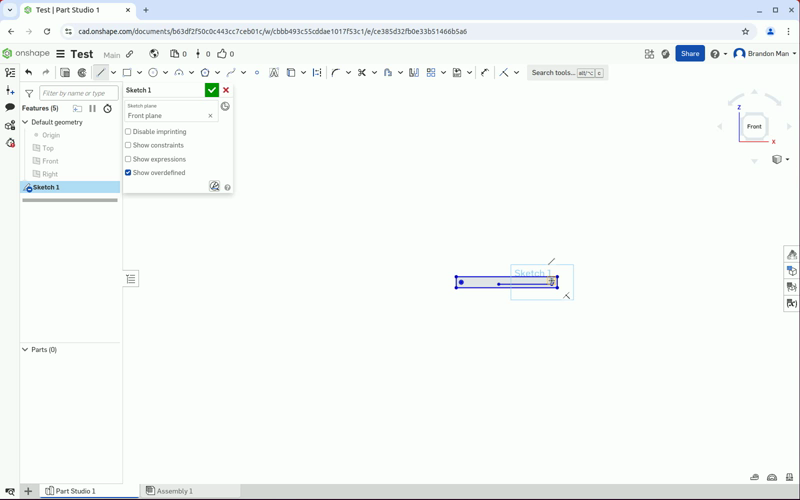
key_down(shift)
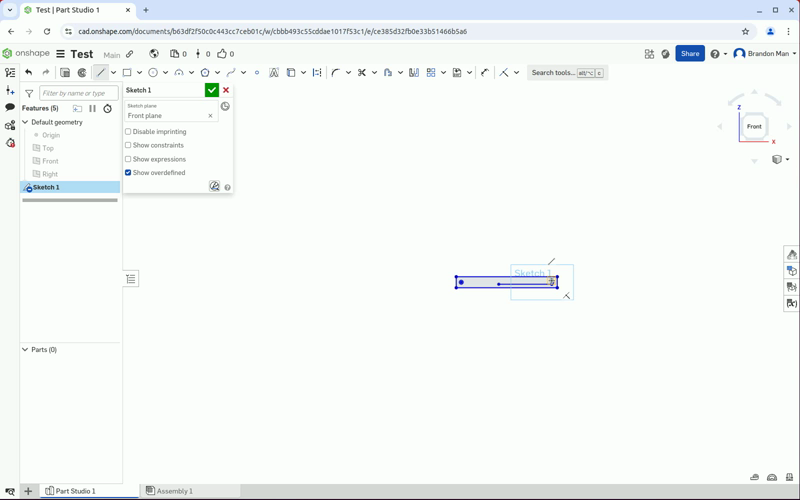
mouse_move(581, 280)
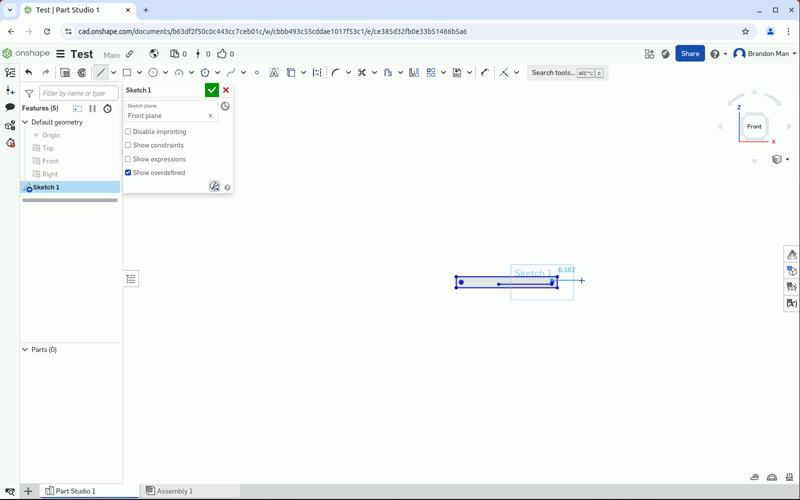
mouse_move(498, 280)
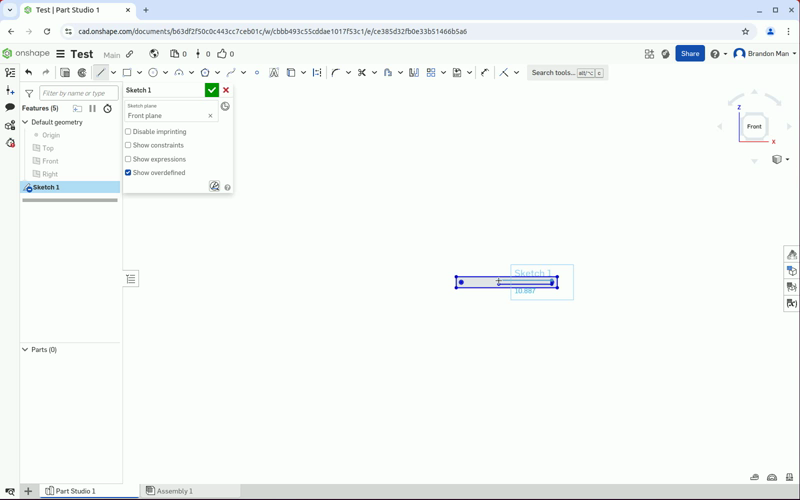
scroll(6)
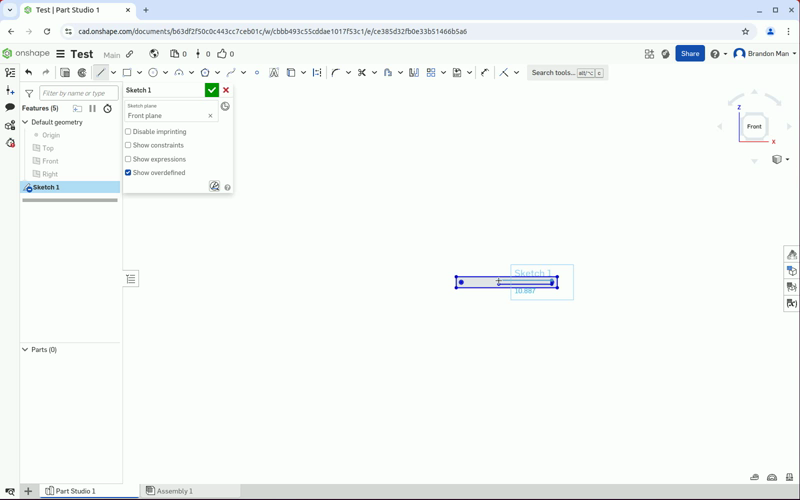
scroll(6)
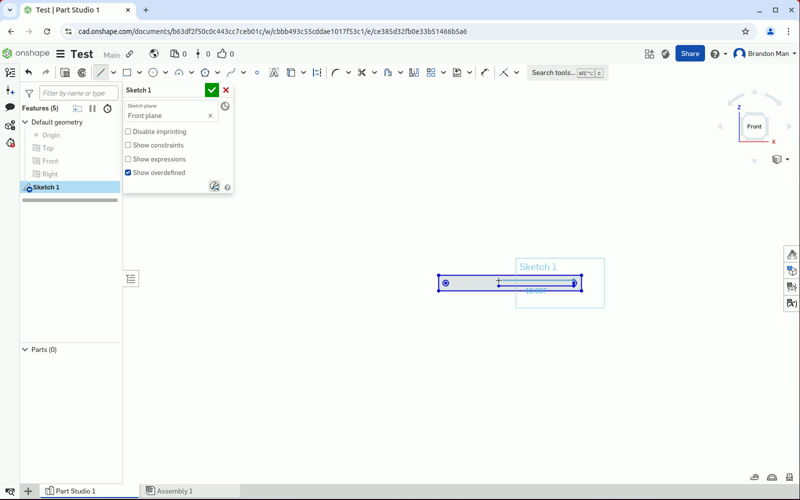
scroll(6)
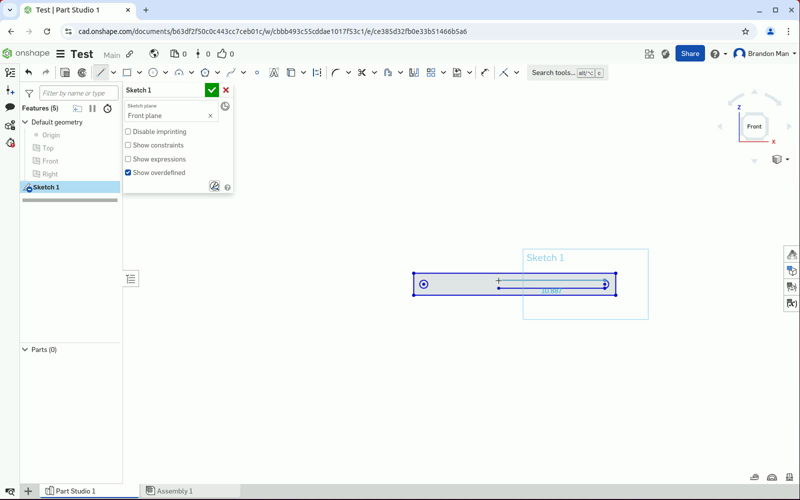
scroll(6)
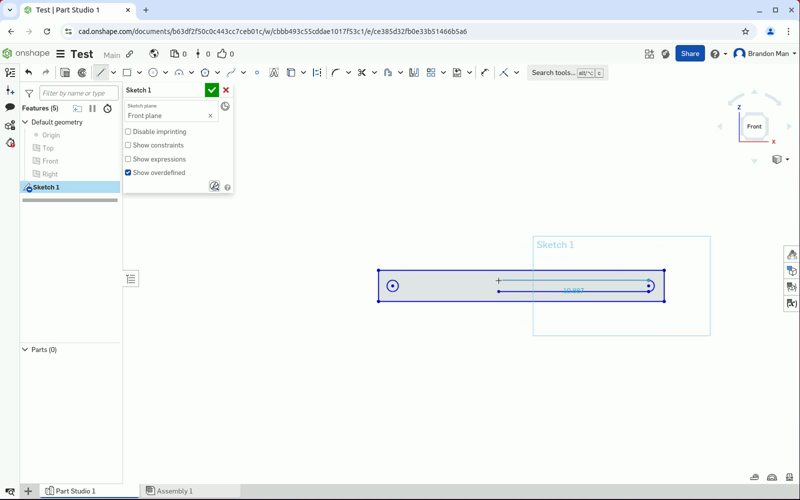
scroll(6)
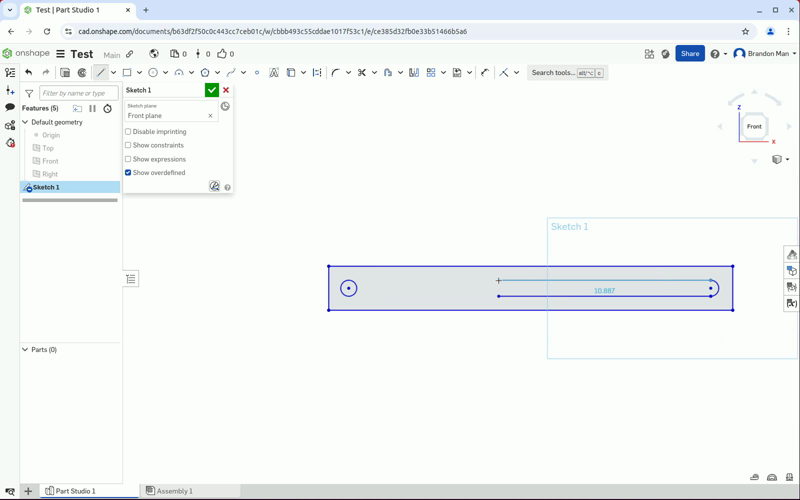
scroll(6)
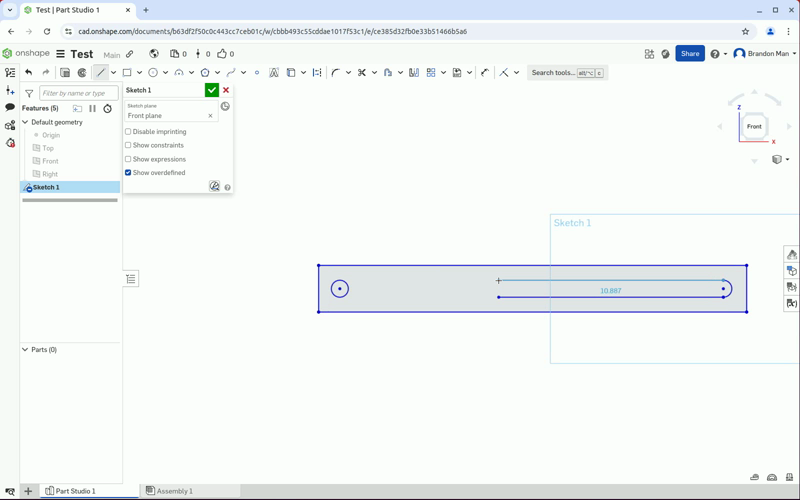
scroll(6)
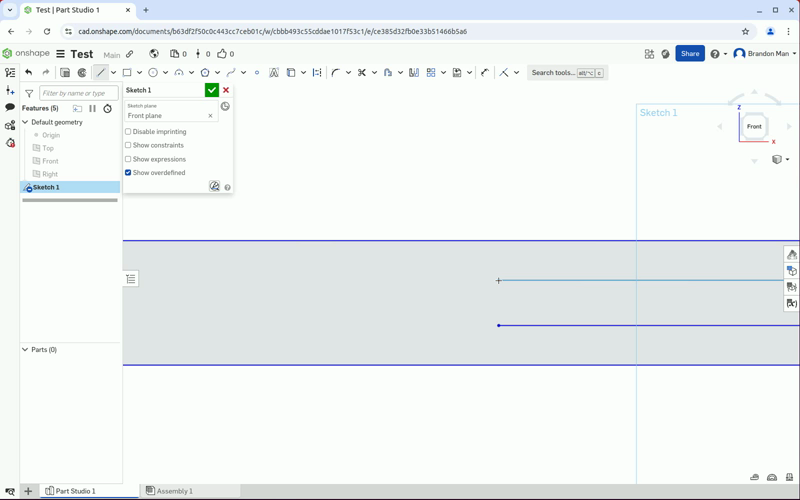
click(498, 280)
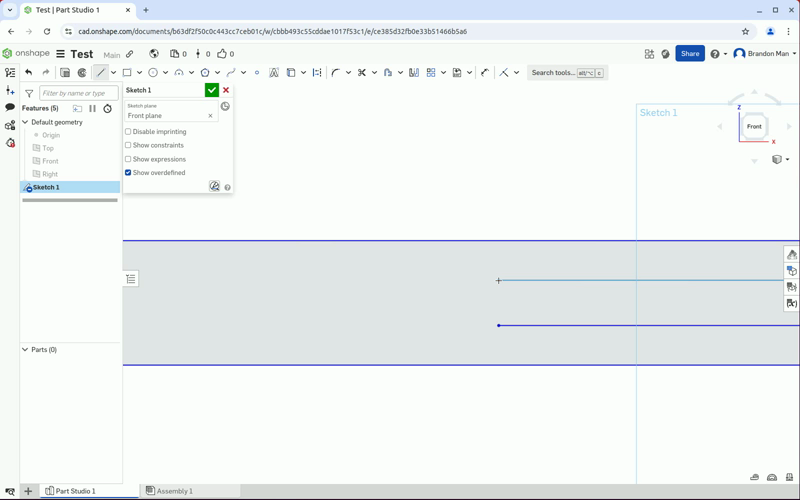
scroll(-6)
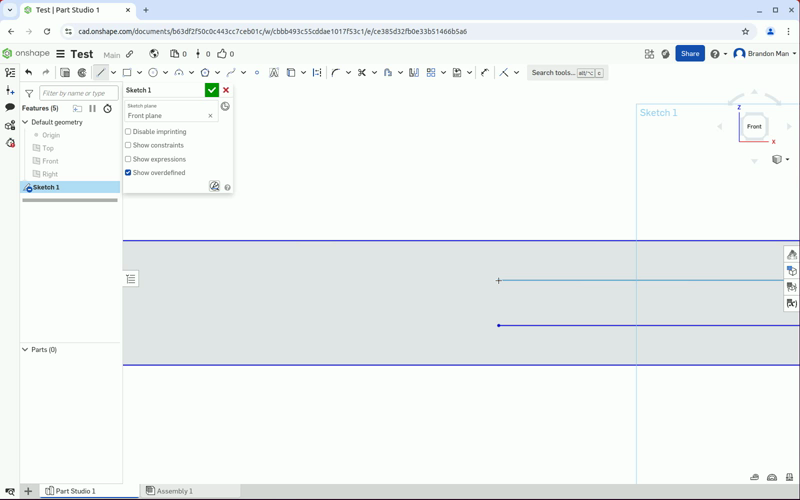
scroll(-6)
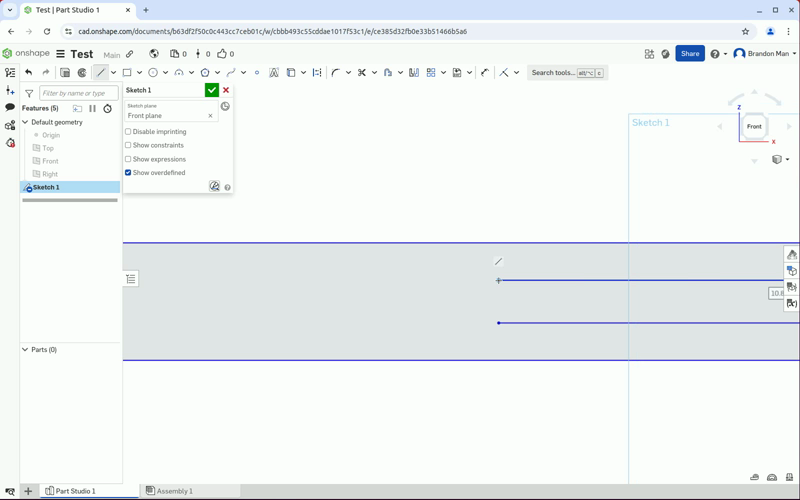
scroll(-6)
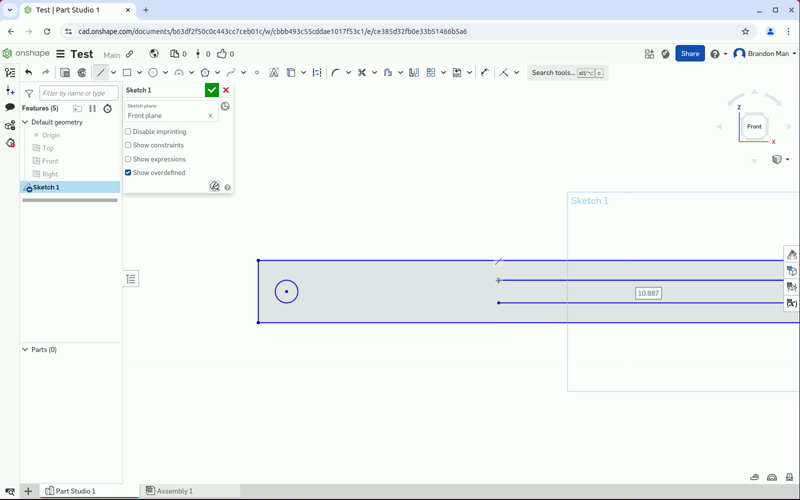
scroll(-6)
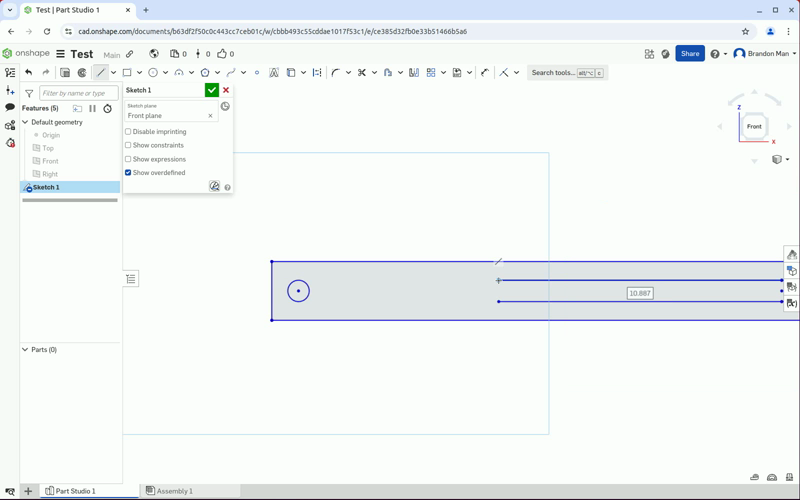
scroll(-6)
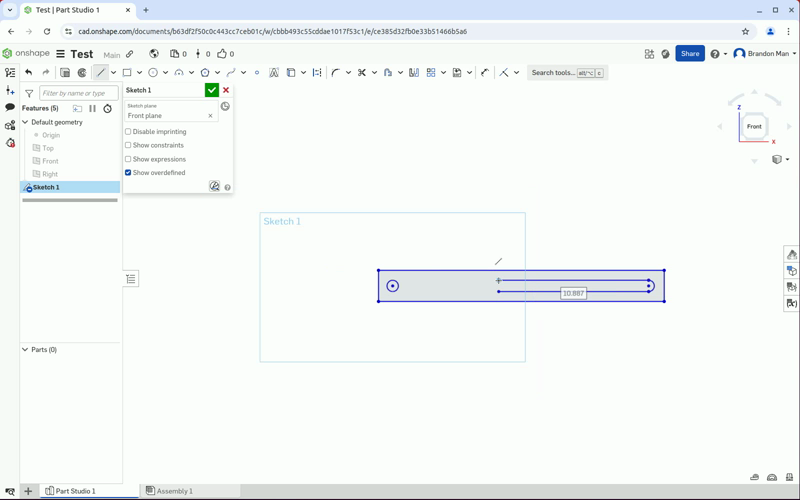
scroll(-6)
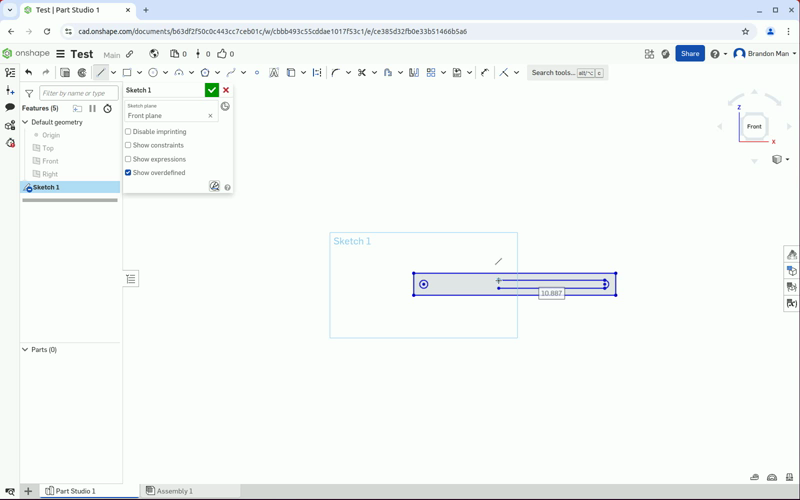
scroll(-6)
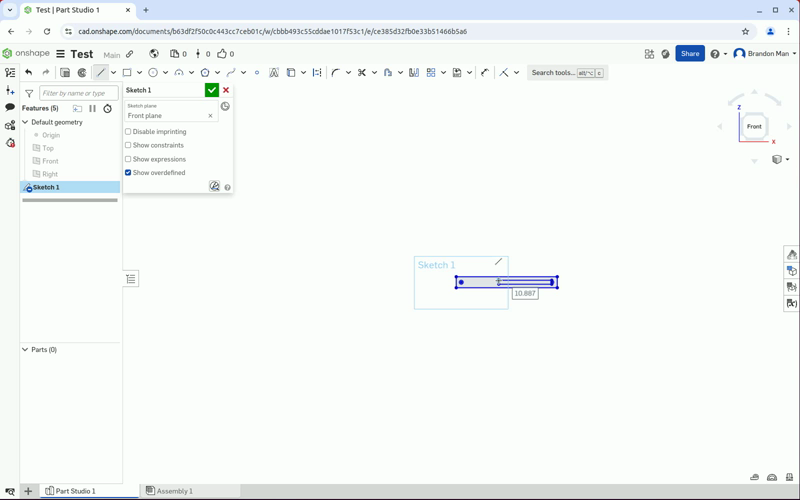
key_up(shift)
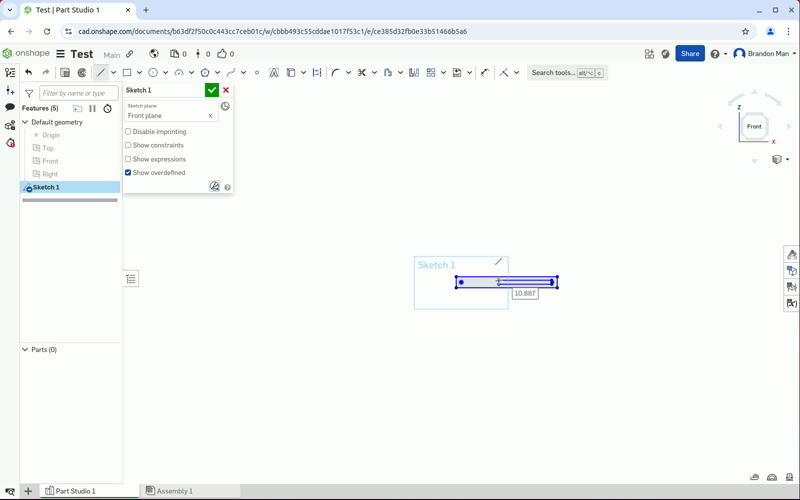
key(esc)
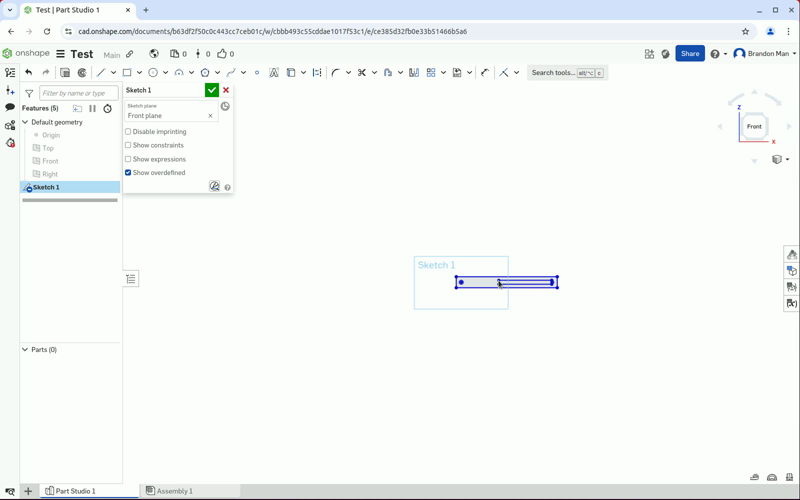
key(a)
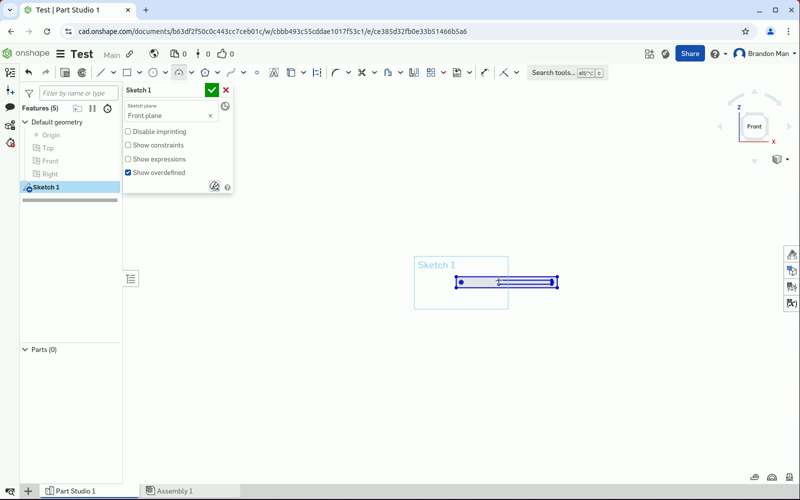
mouse_move(498, 280)
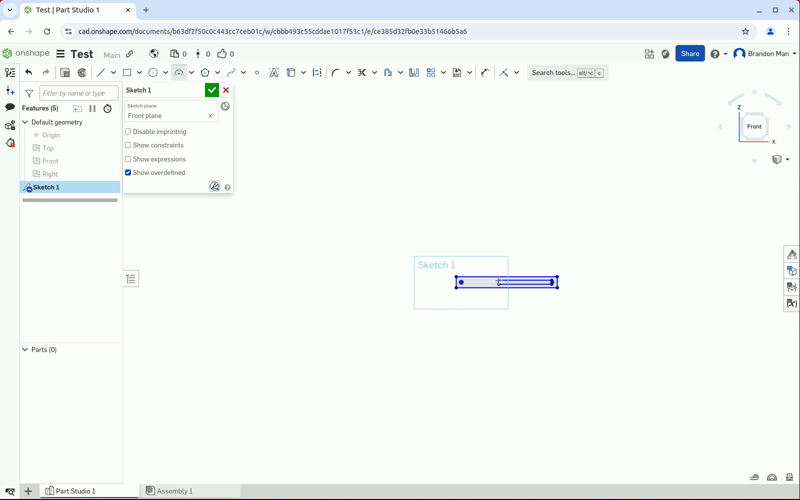
scroll(6)
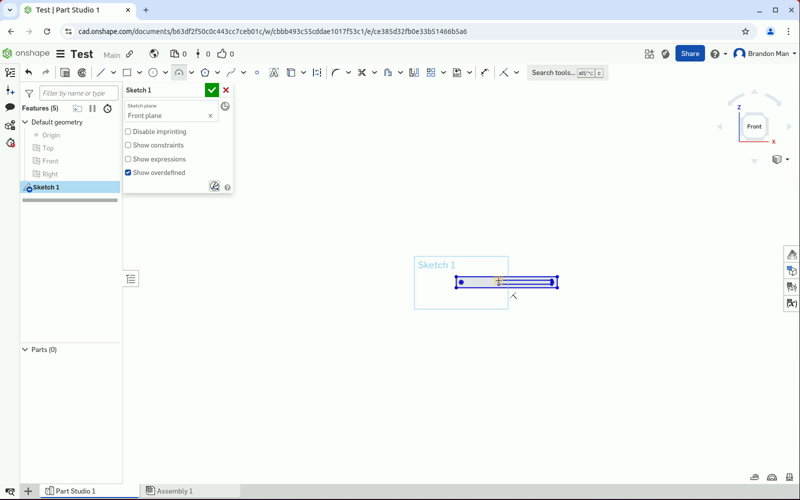
scroll(6)
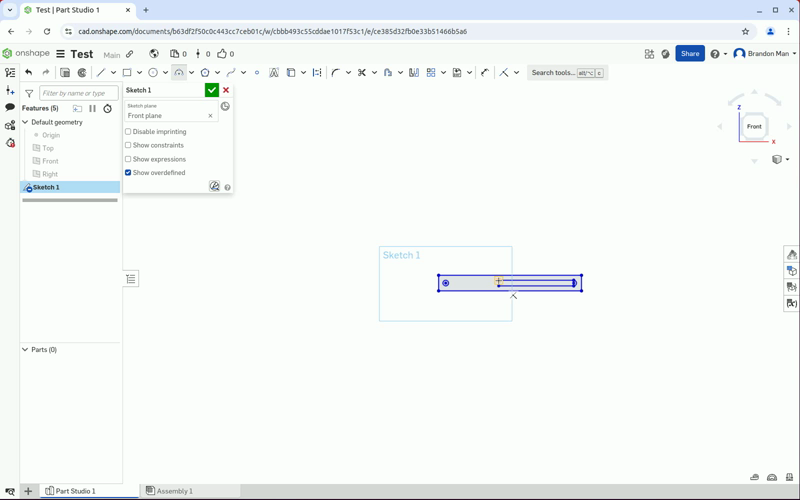
scroll(6)
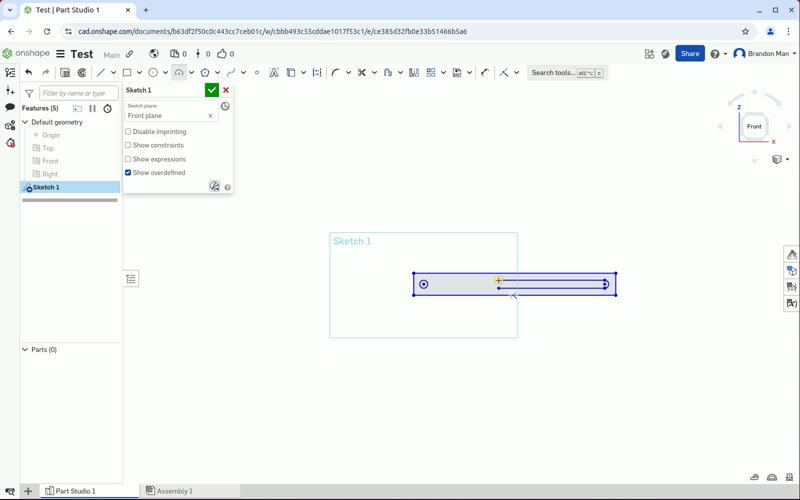
scroll(6)
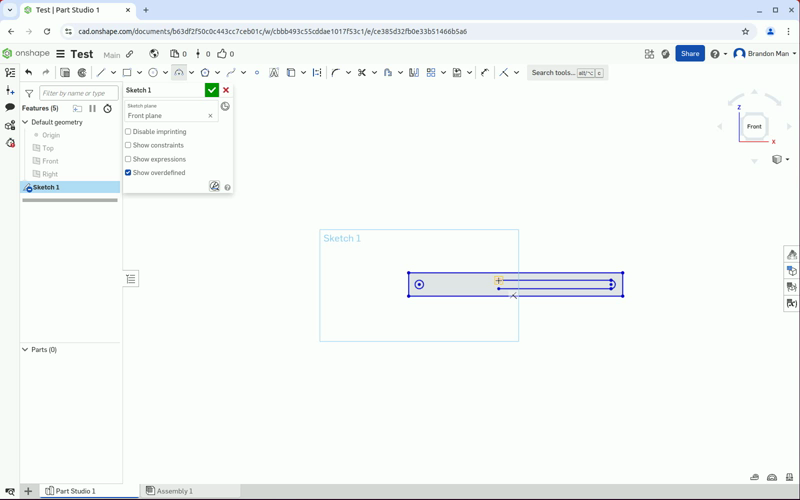
scroll(6)
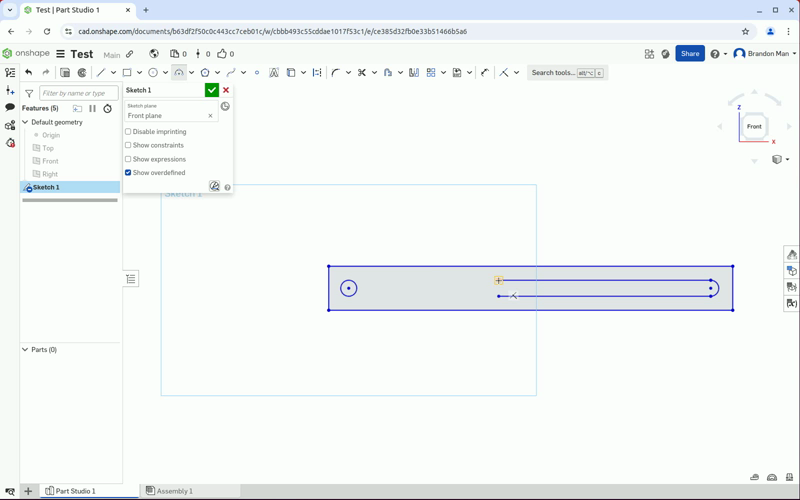
scroll(6)
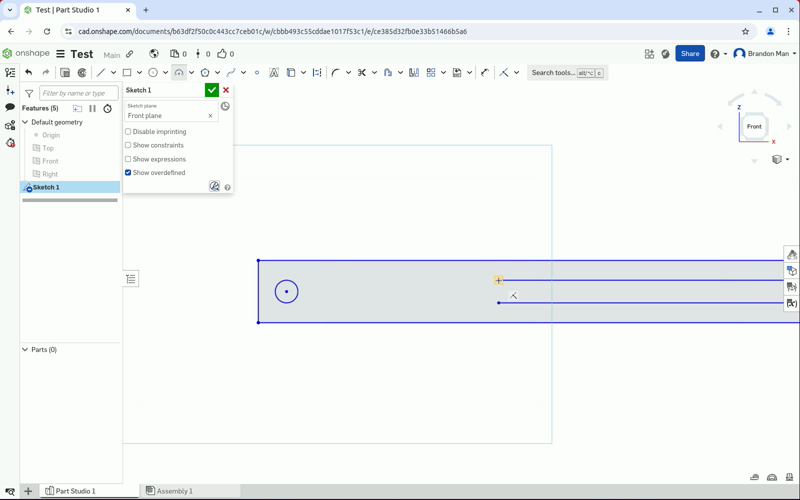
scroll(6)
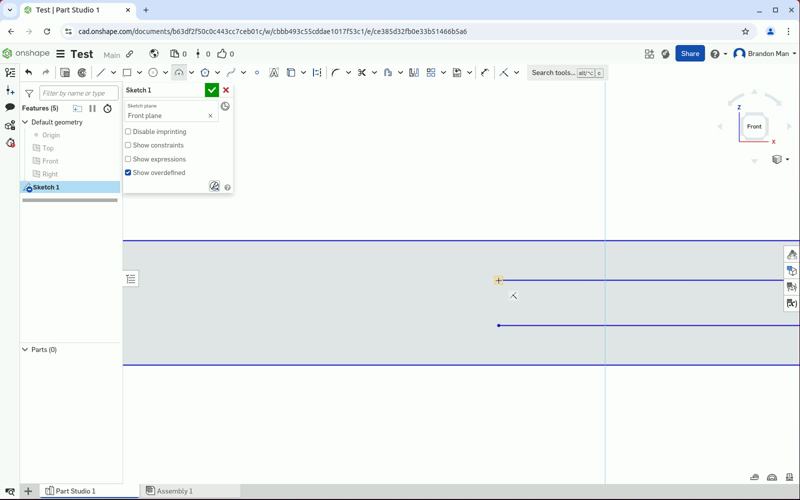
click(498, 280)
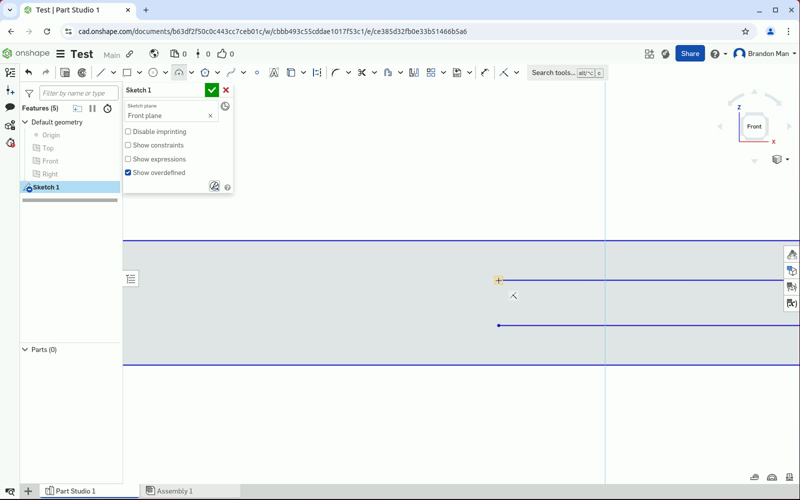
scroll(-6)
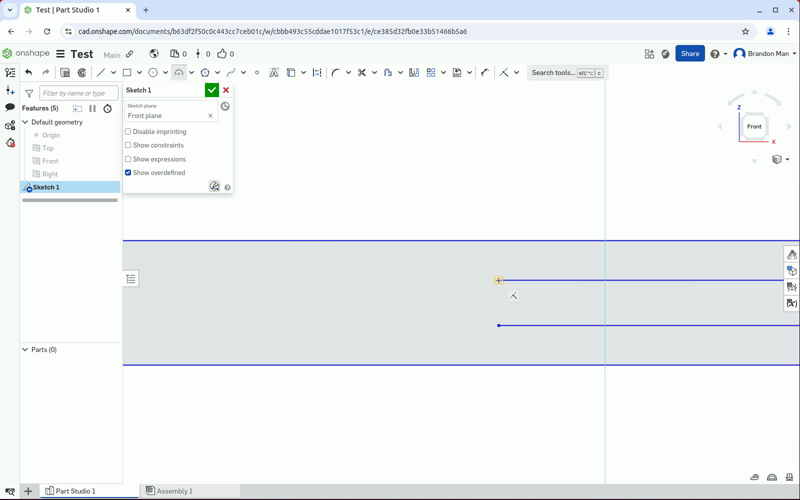
scroll(-6)
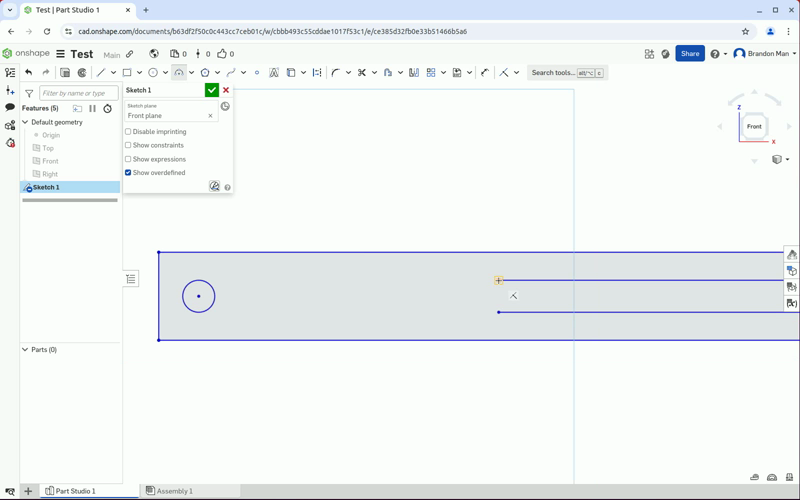
scroll(-6)
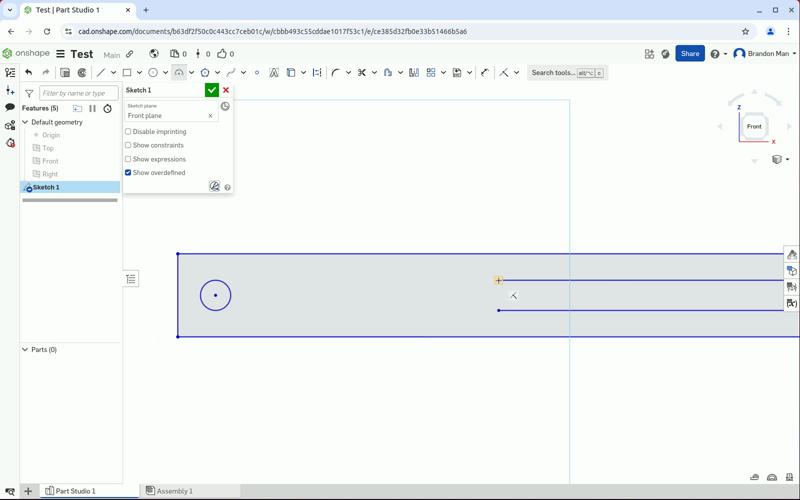
scroll(-6)
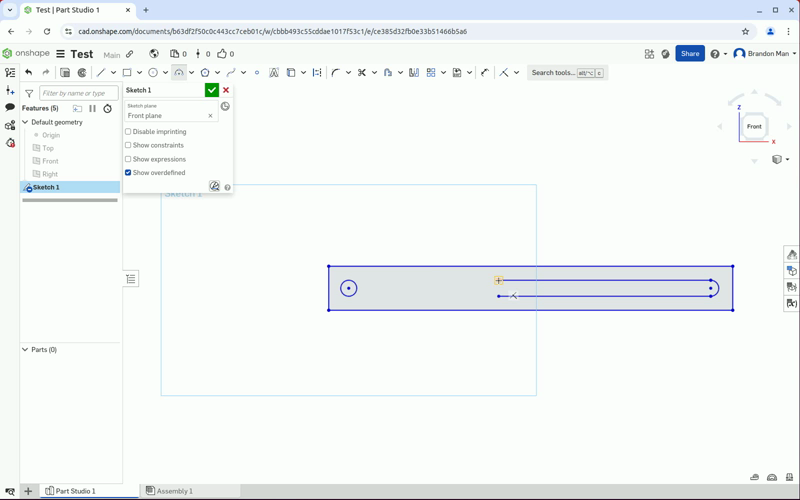
scroll(-6)
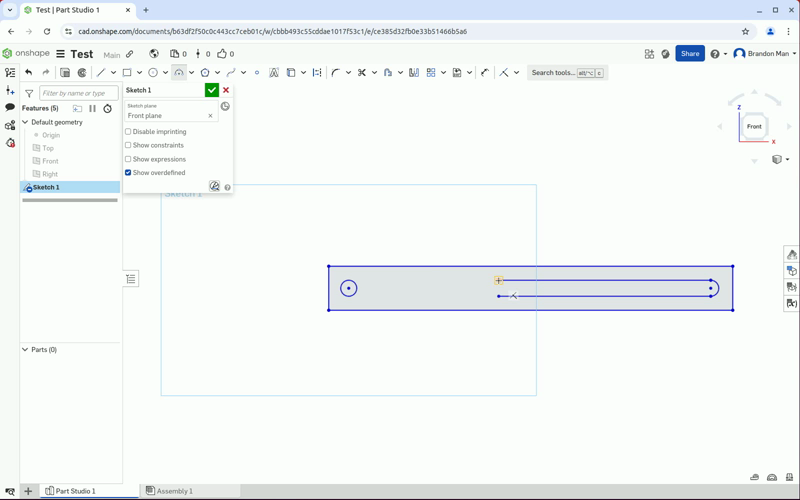
scroll(-6)
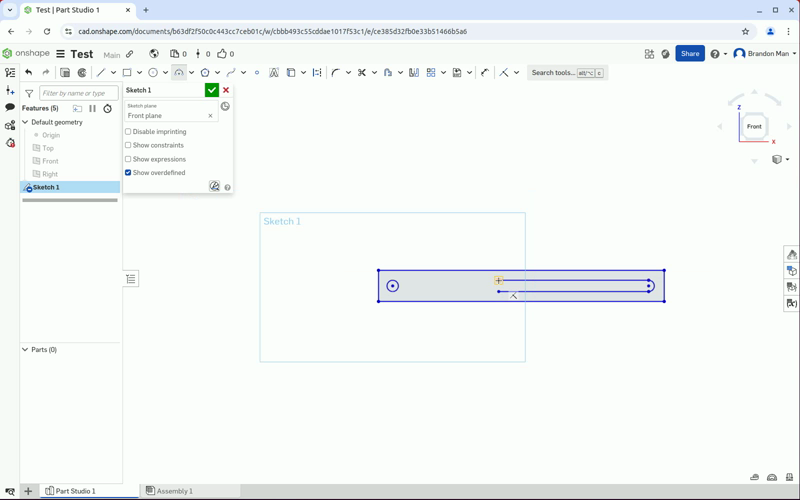
scroll(-6)
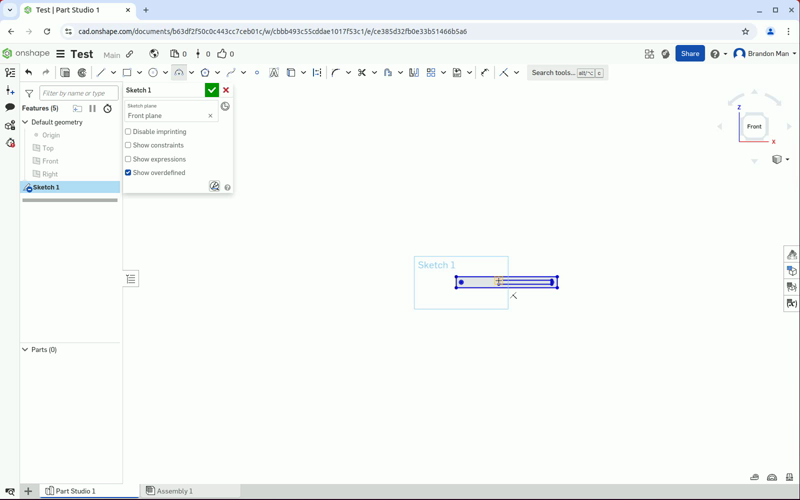
mouse_move(498, 284)
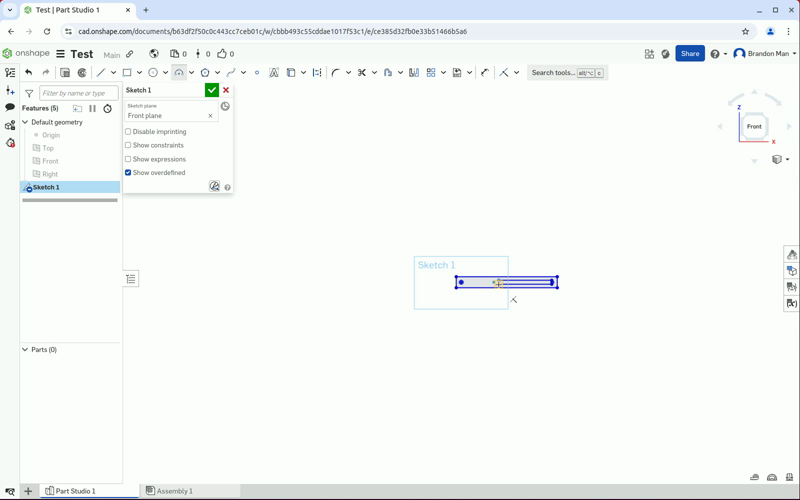
scroll(6)
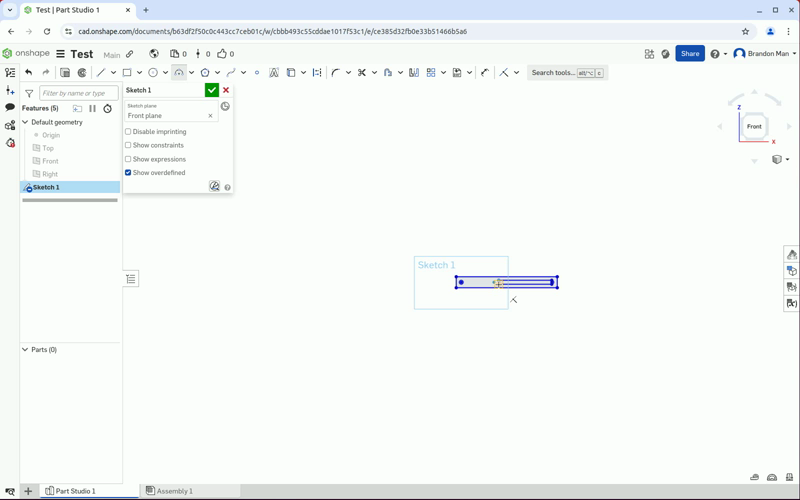
scroll(6)
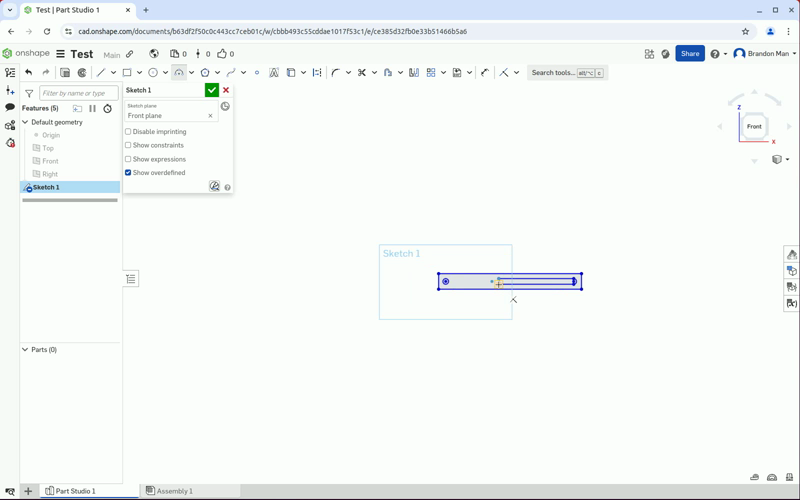
scroll(6)
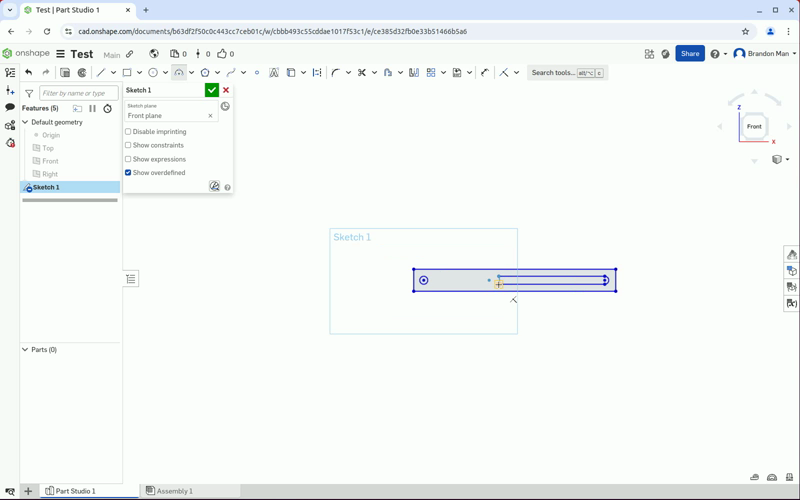
scroll(6)
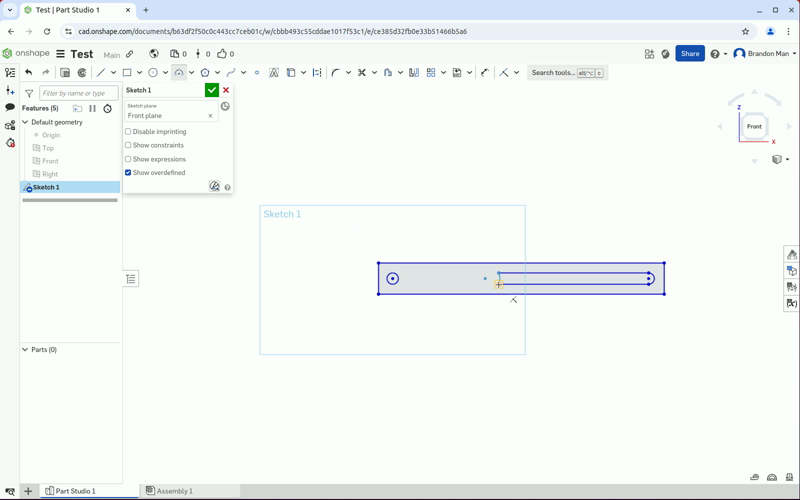
scroll(6)
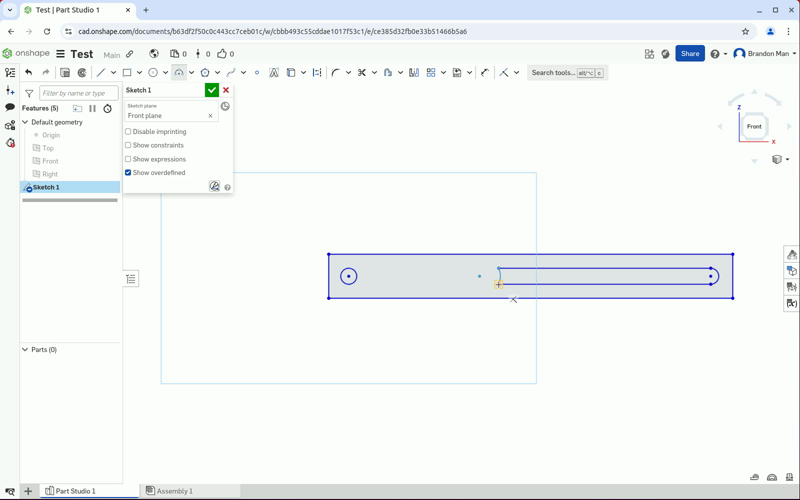
scroll(6)
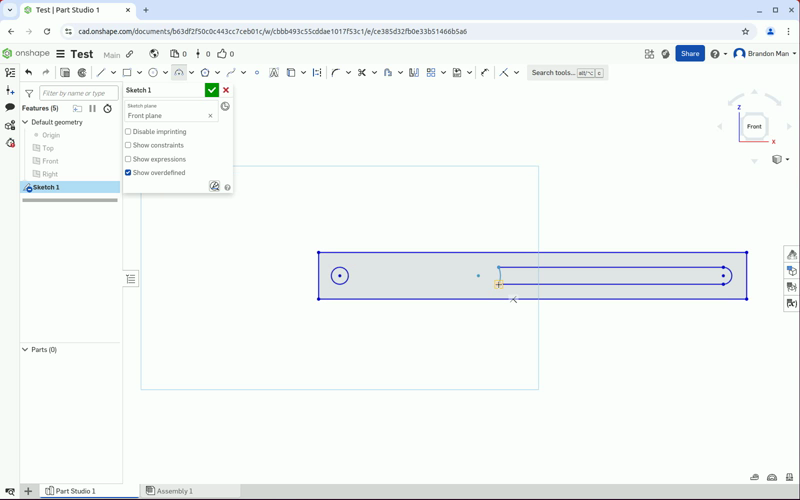
scroll(6)
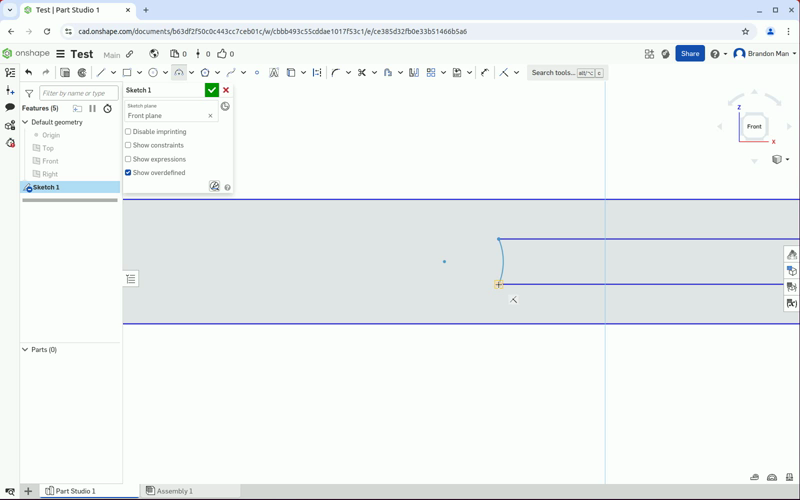
click(498, 284)
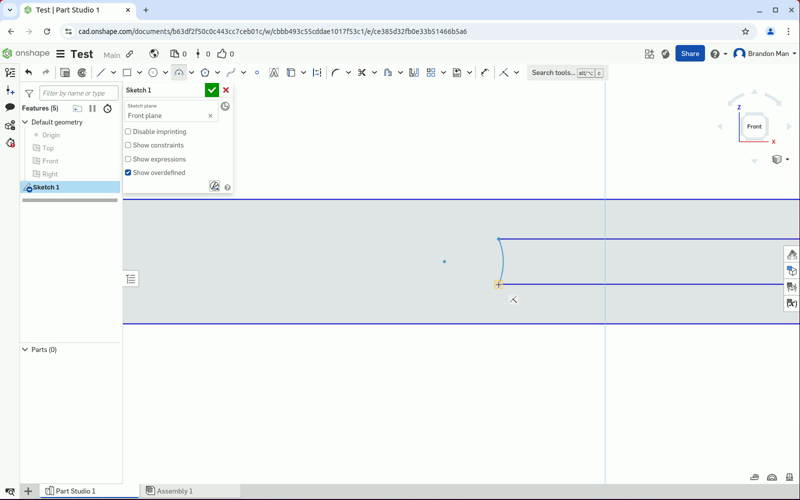
scroll(-6)
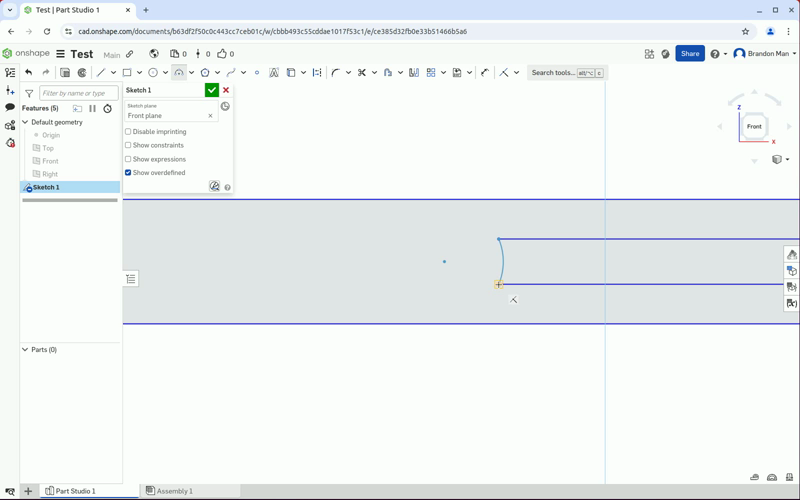
scroll(-6)
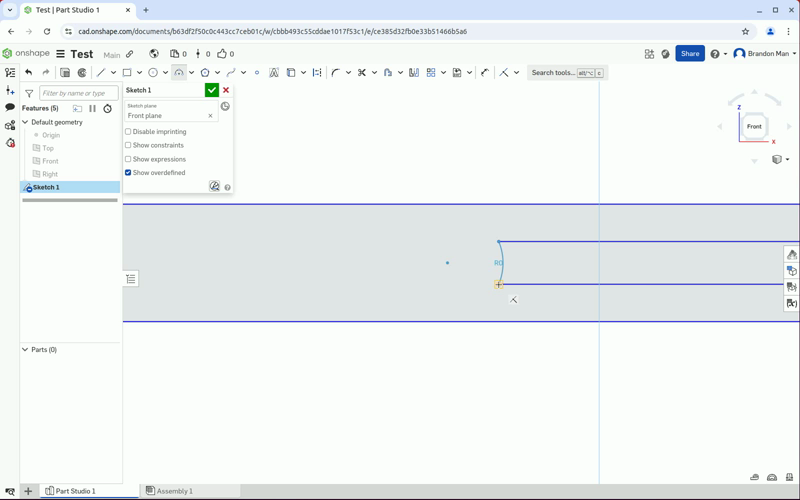
scroll(-6)
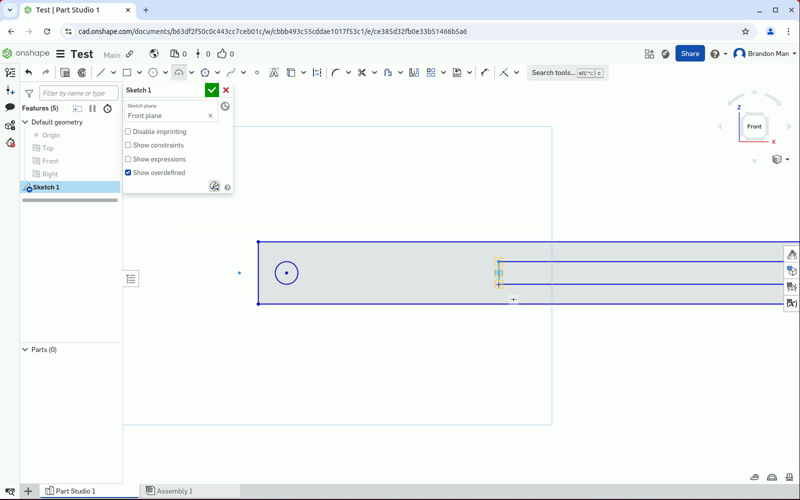
scroll(-6)
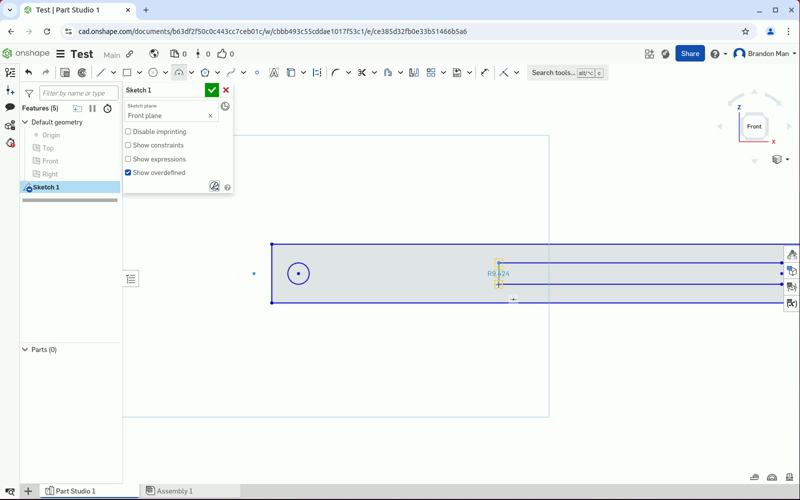
scroll(-6)
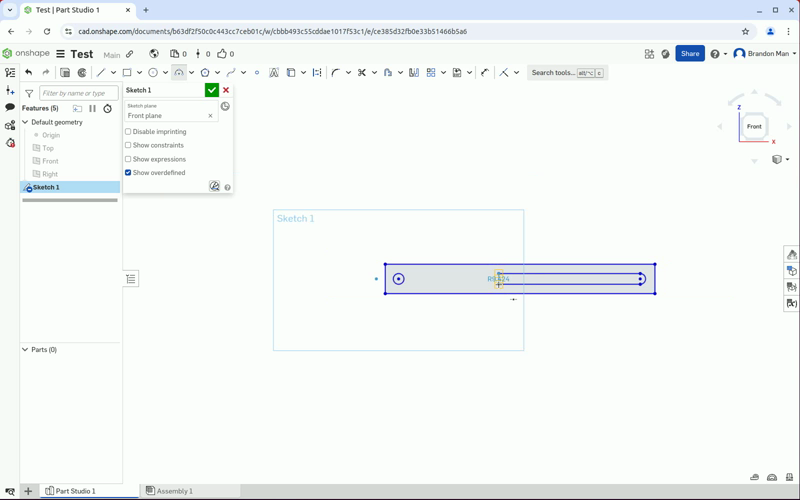
scroll(-6)
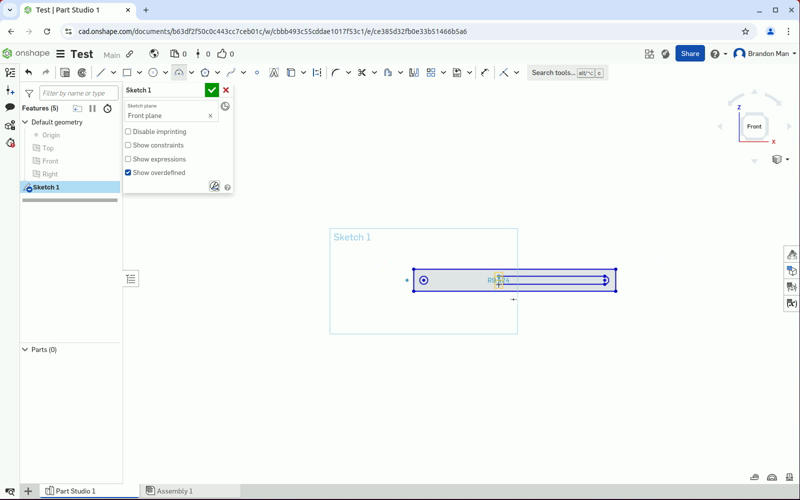
scroll(-6)
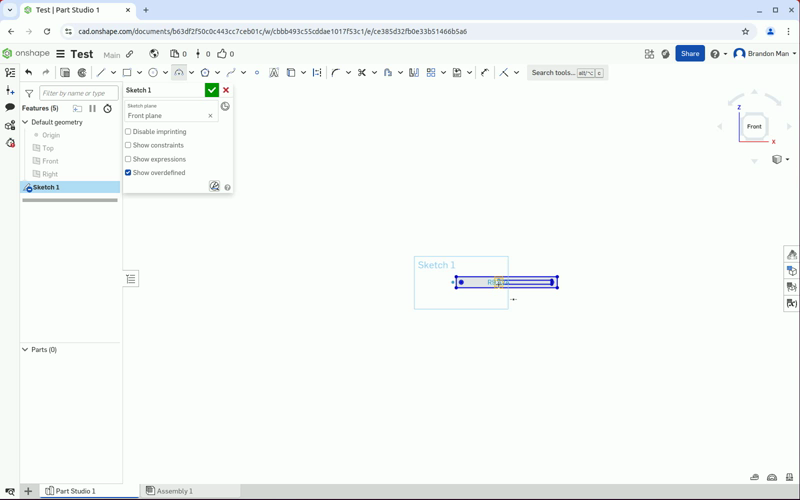
key_down(shift)
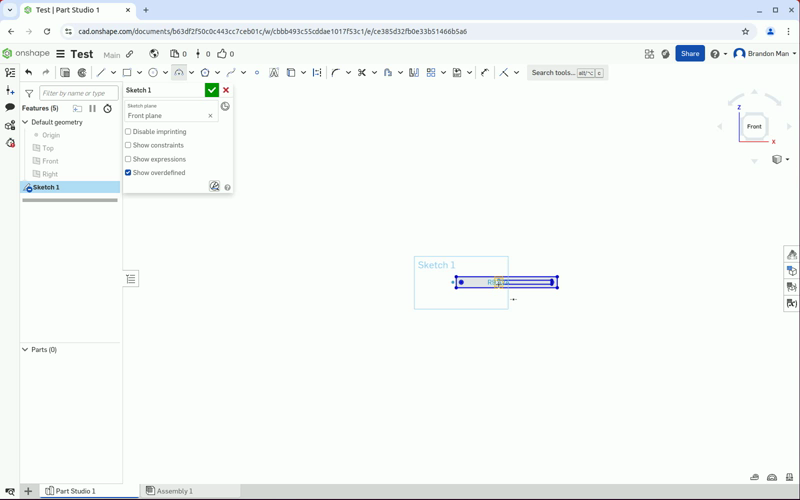
mouse_move(496, 282)
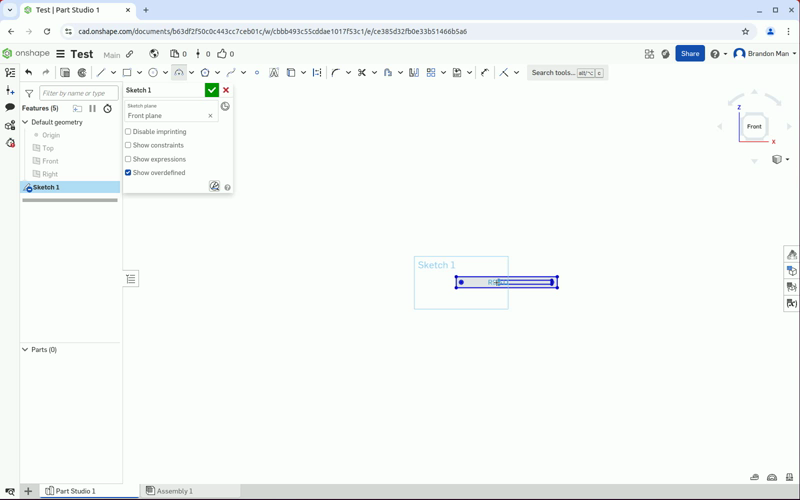
scroll(6)
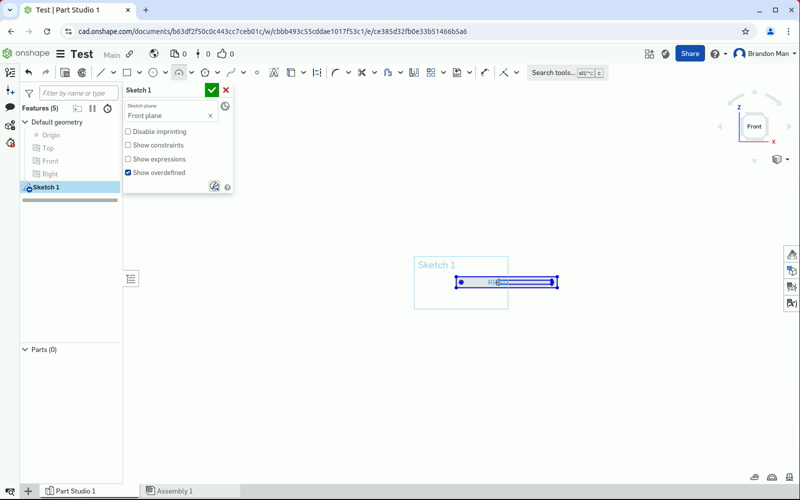
scroll(6)
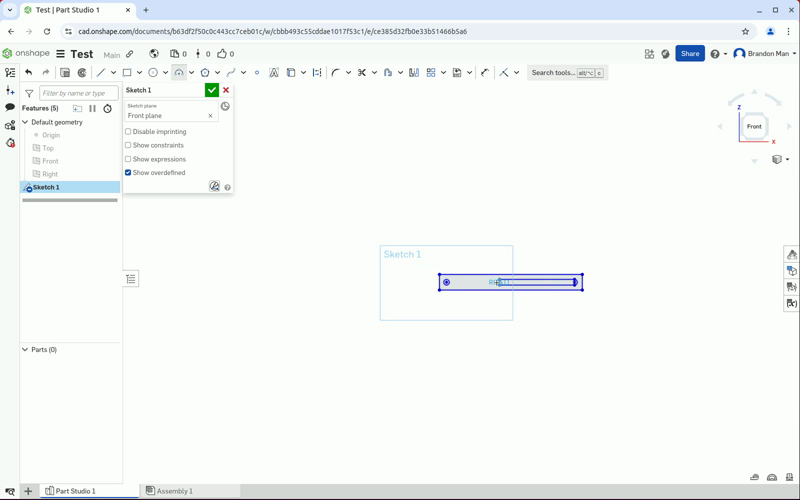
scroll(6)
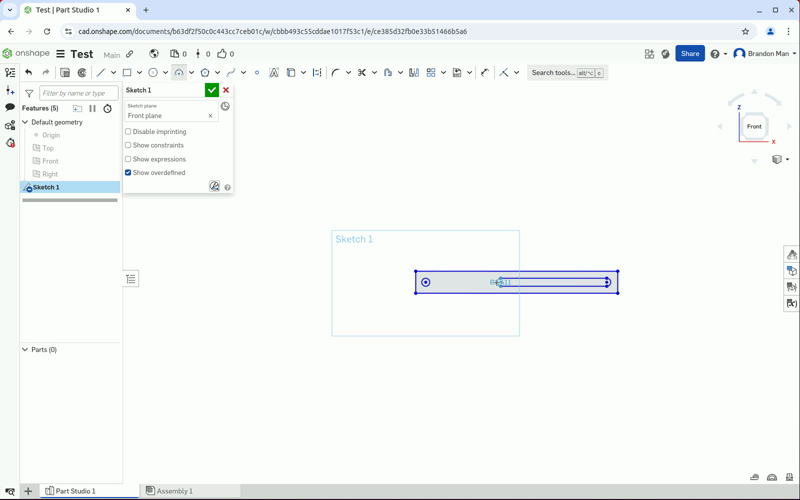
scroll(6)
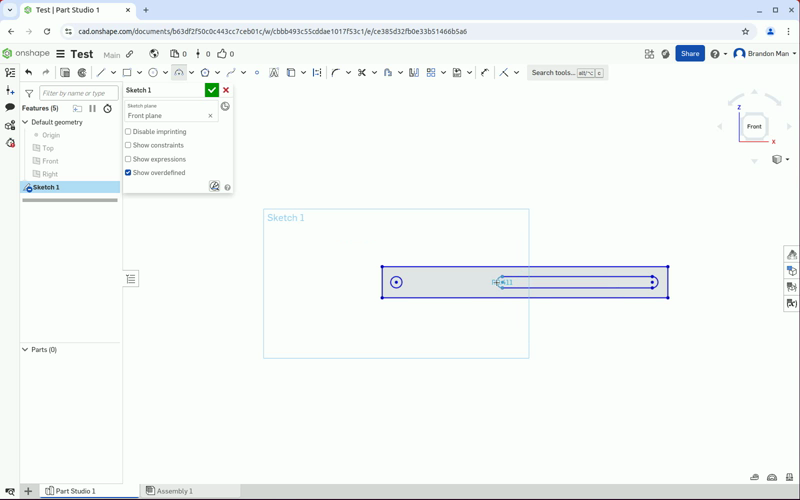
scroll(6)
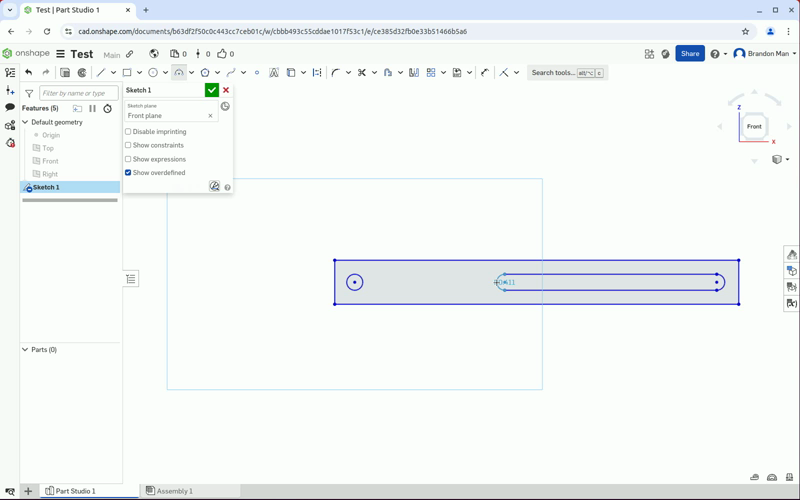
scroll(6)
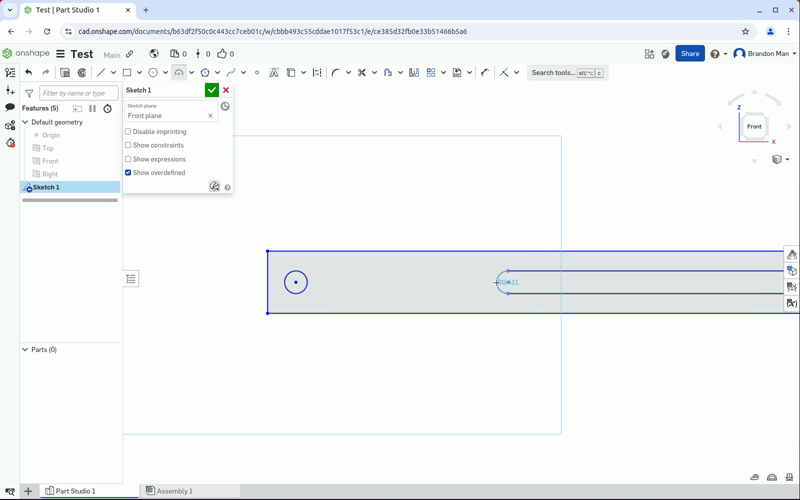
scroll(6)
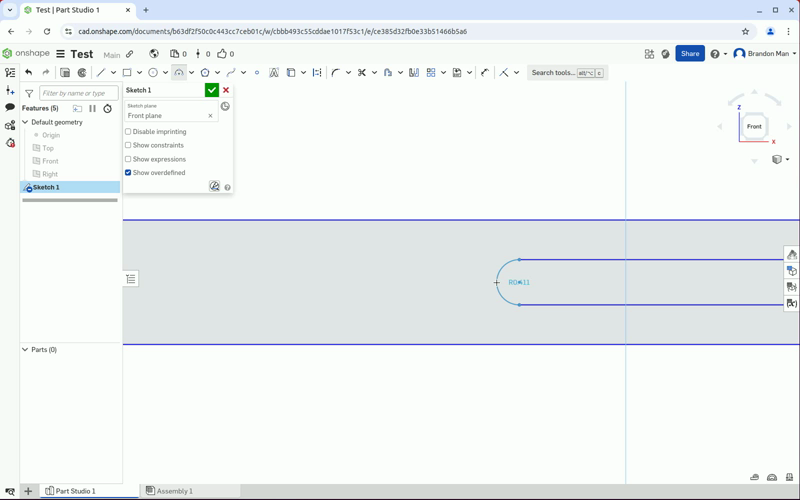
click(496, 282)
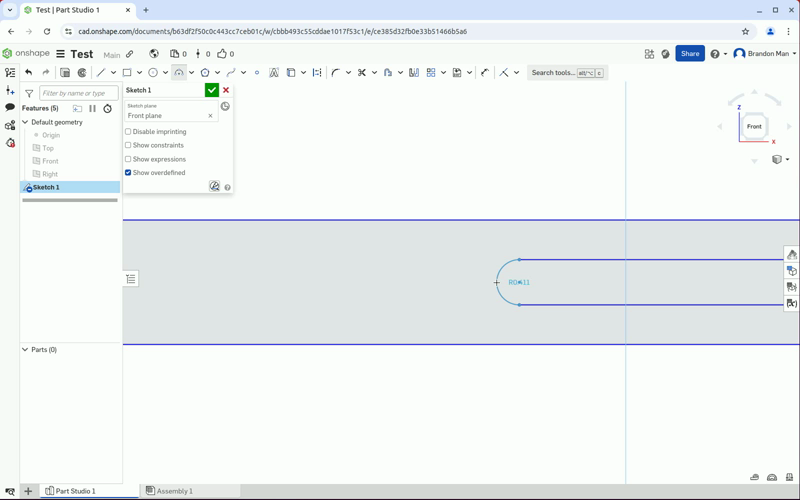
scroll(-6)
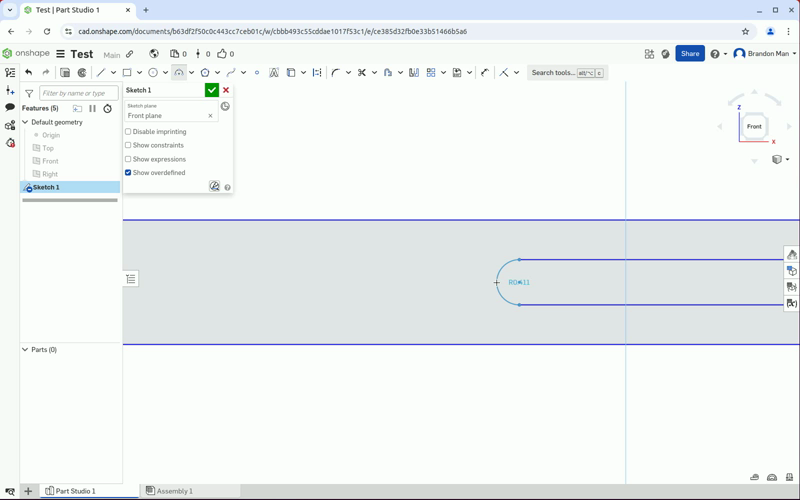
scroll(-6)
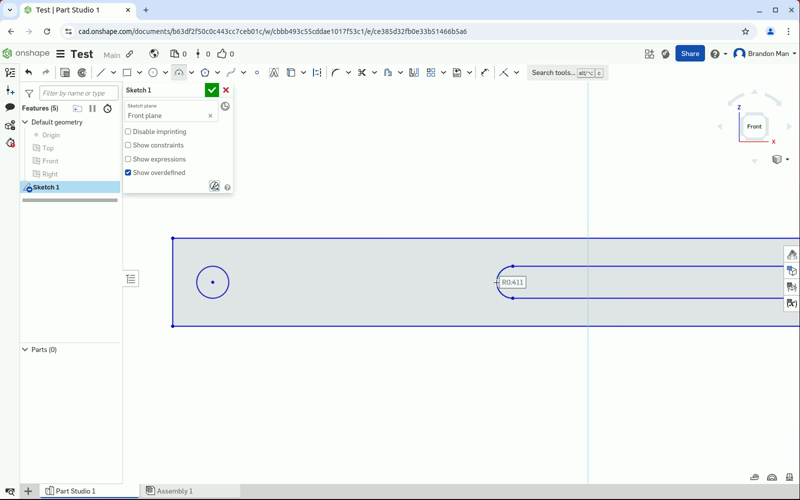
scroll(-6)
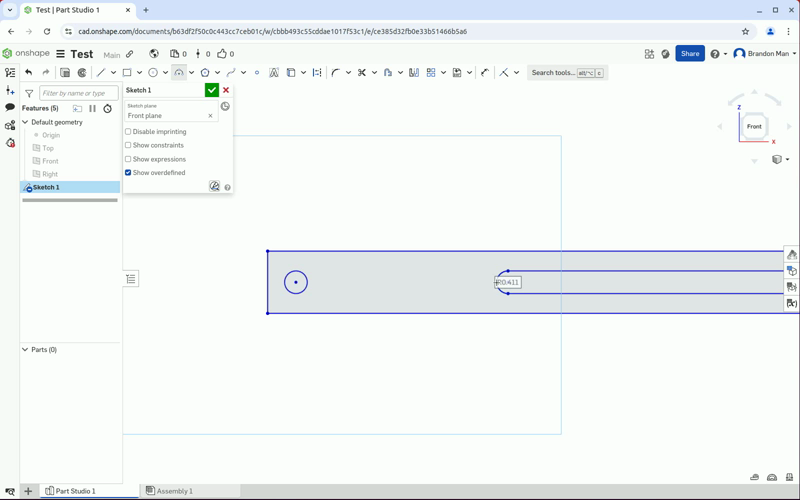
scroll(-6)
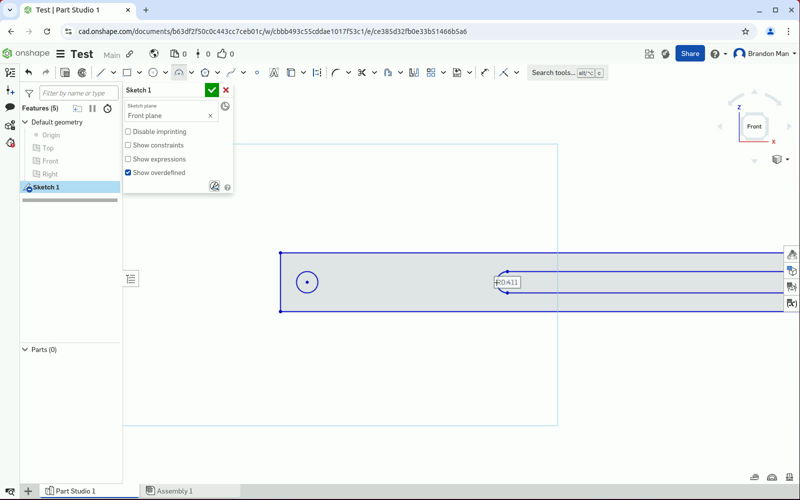
scroll(-6)
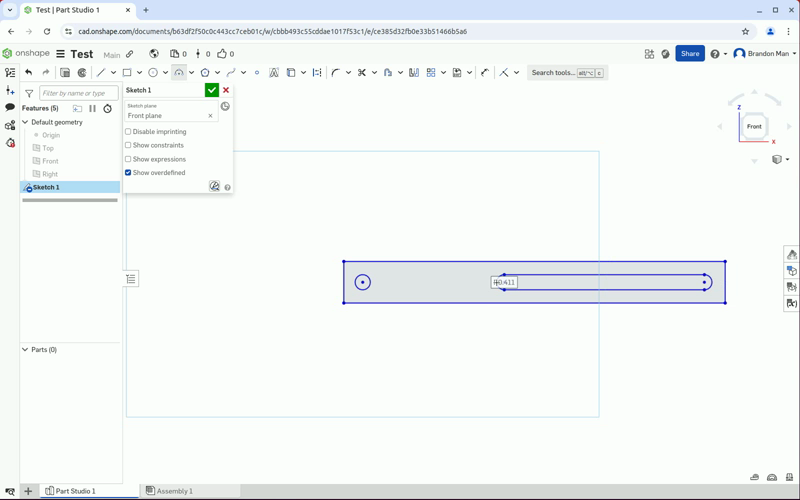
scroll(-6)
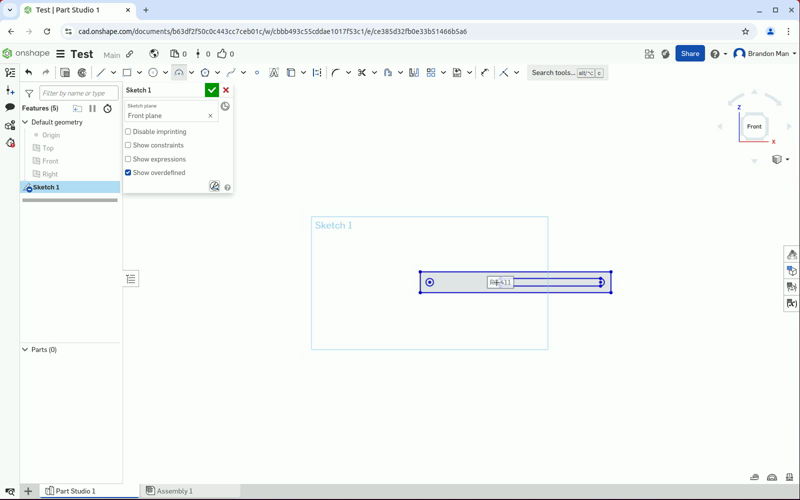
scroll(-6)
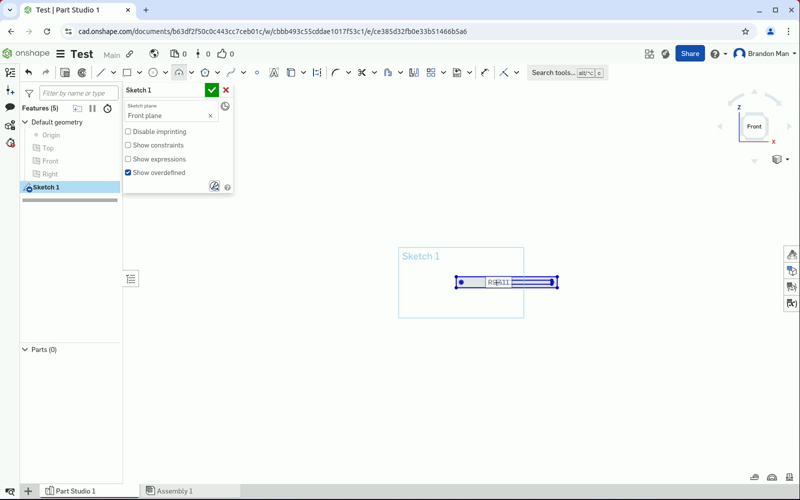
key_up(shift)
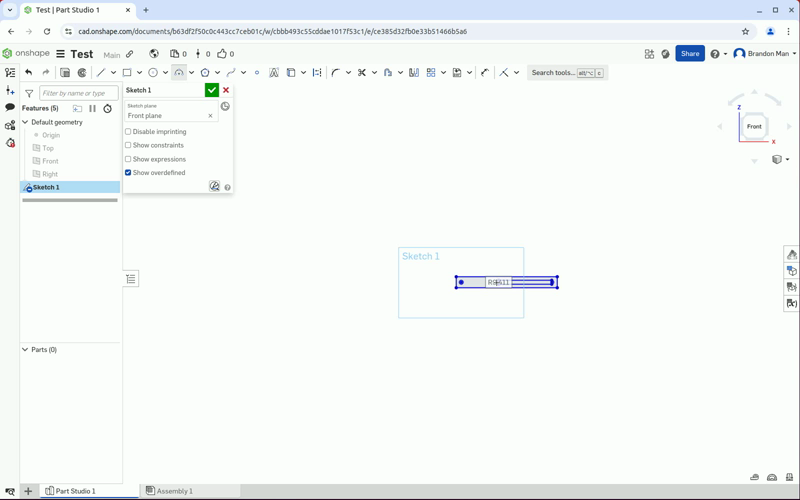
key(esc)
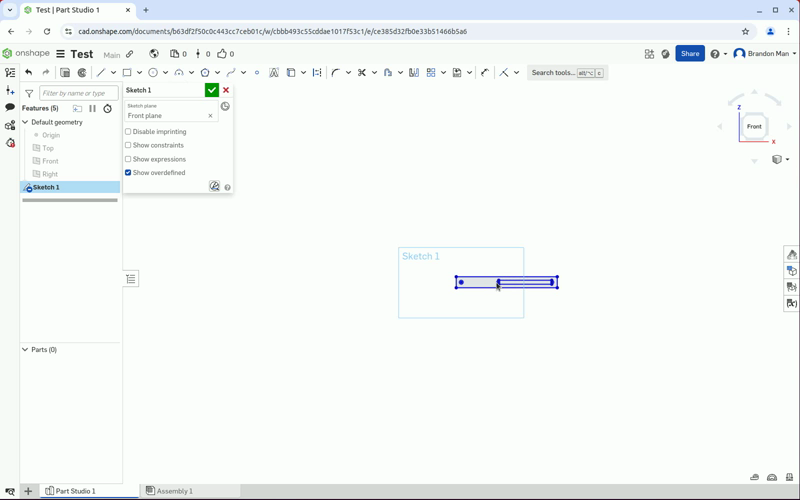
mouse_move(503, 285)
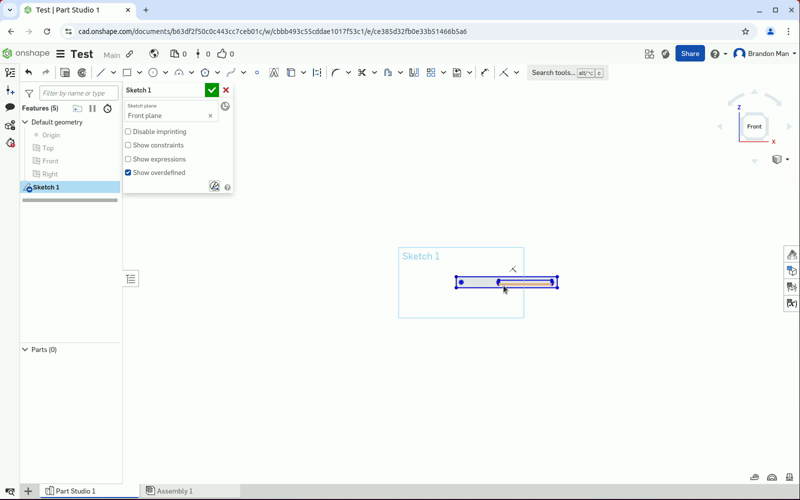
scroll(6)
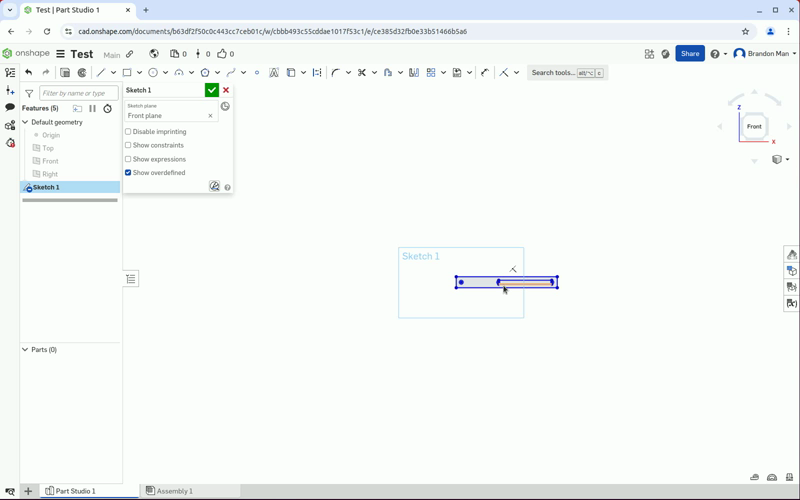
scroll(6)
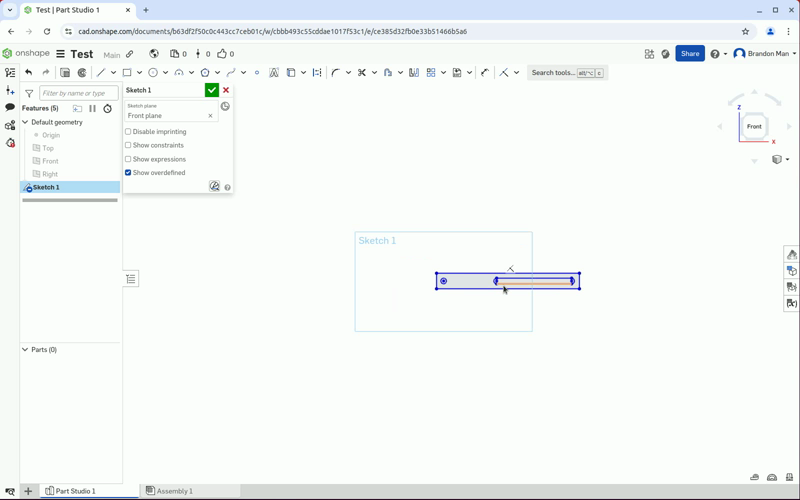
scroll(6)
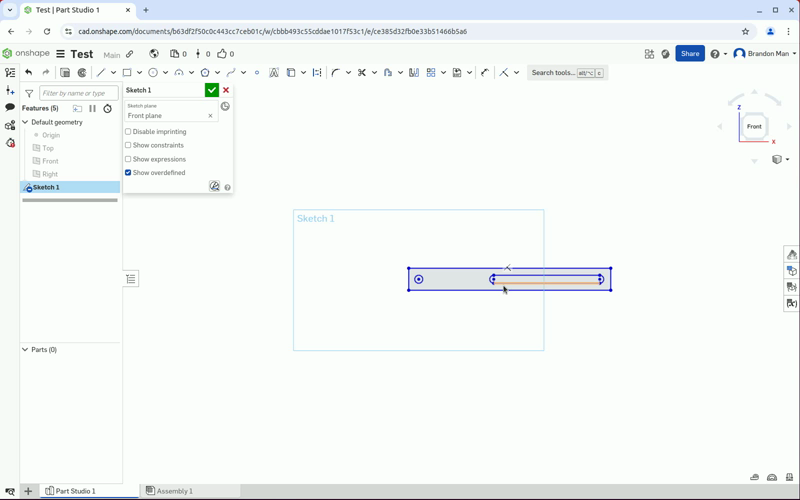
scroll(6)
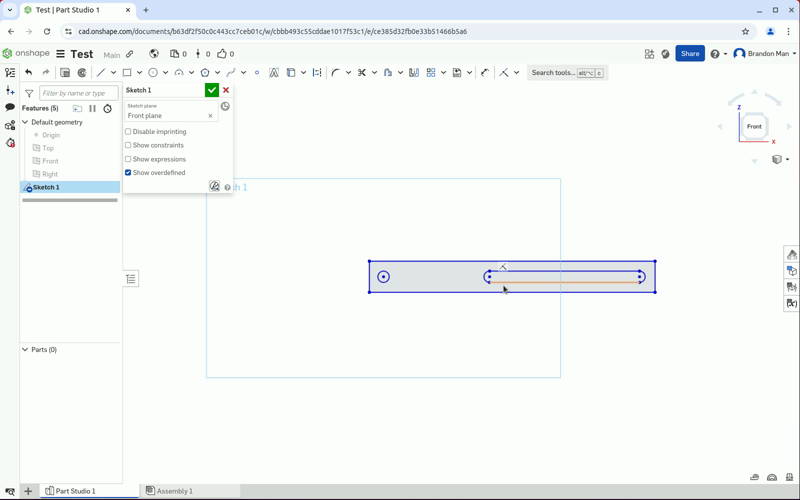
scroll(6)
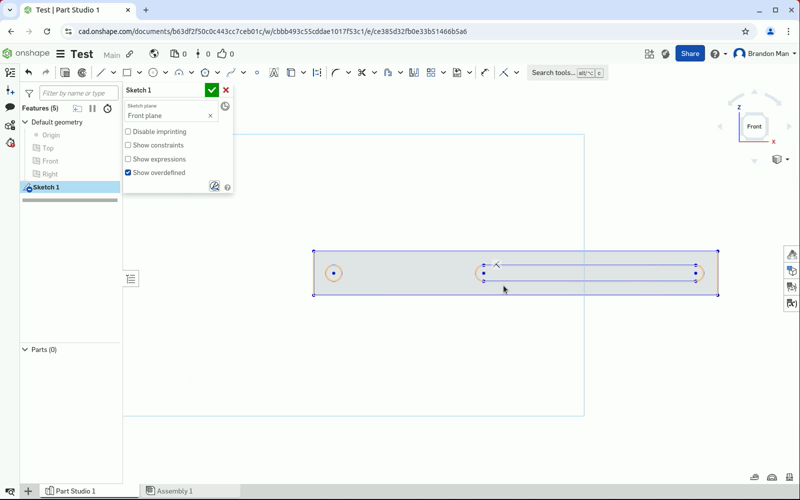
scroll(6)
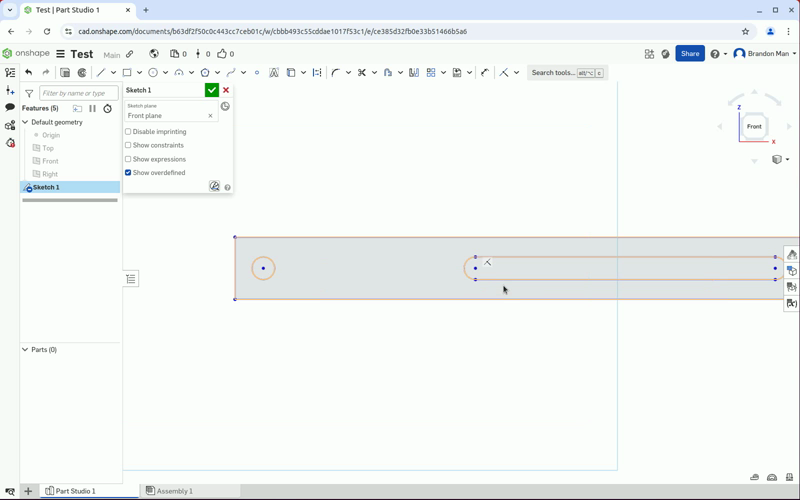
scroll(6)
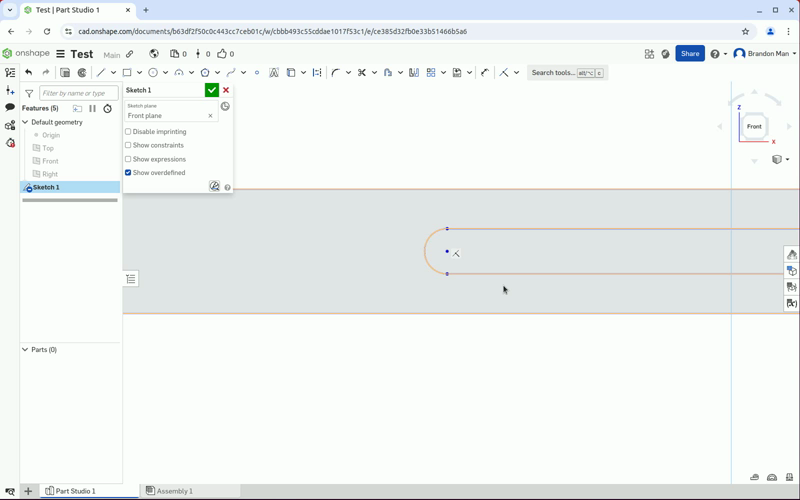
click(503, 285)
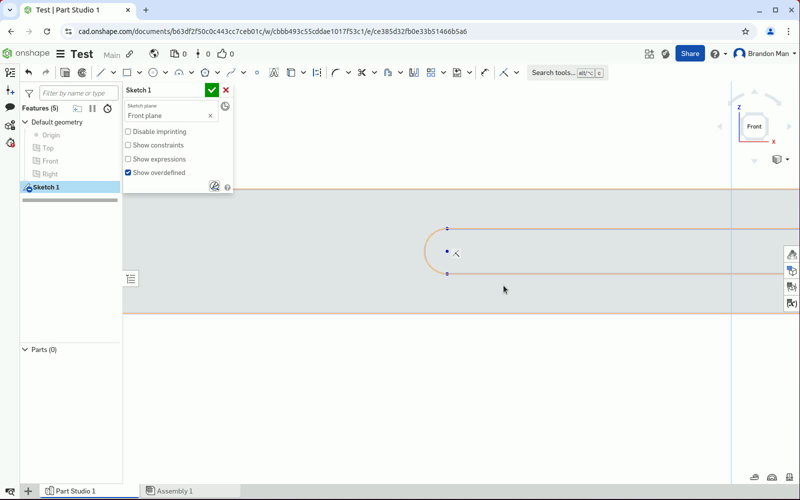
scroll(-6)
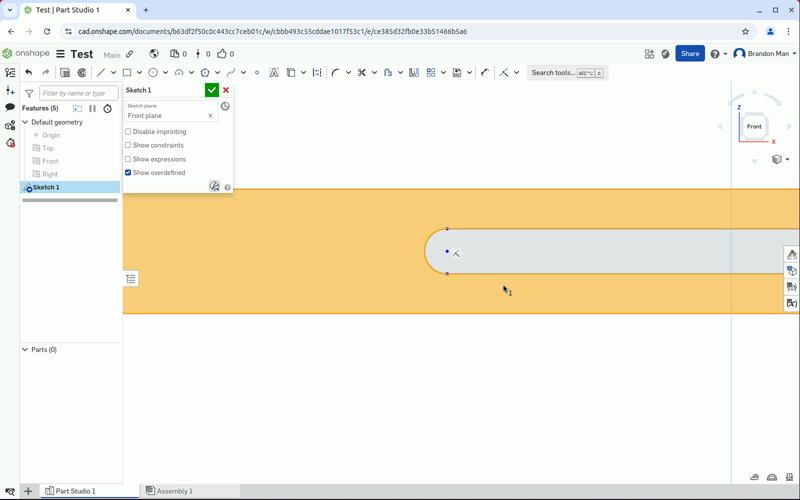
scroll(-6)
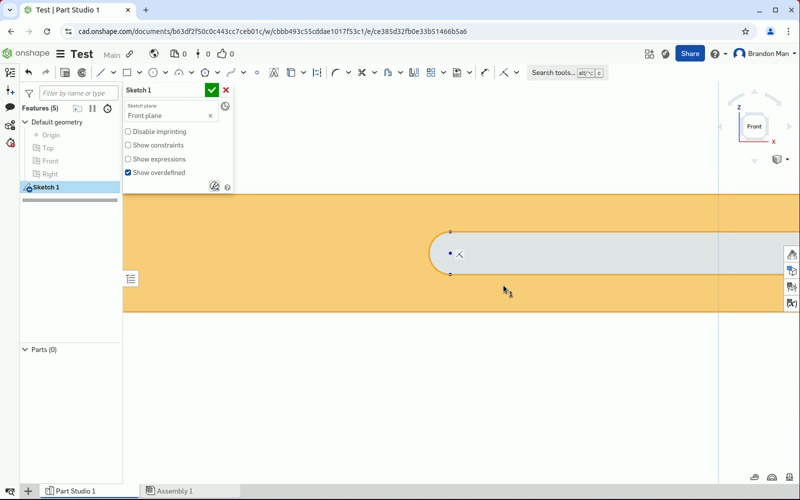
scroll(-6)
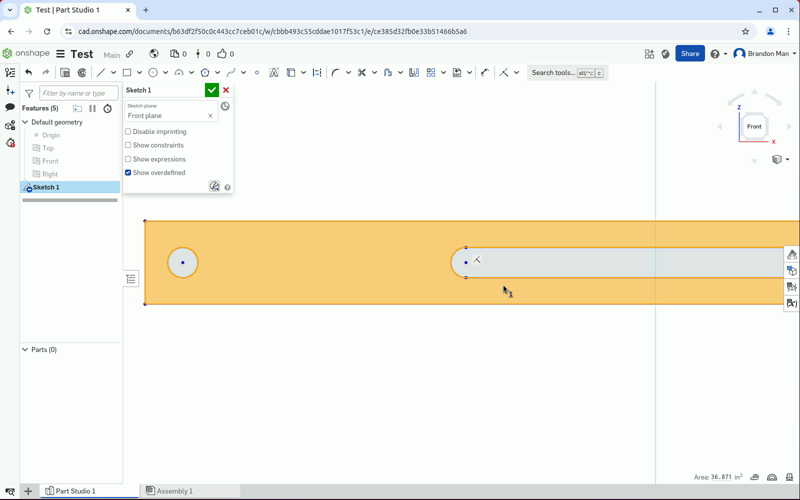
scroll(-6)
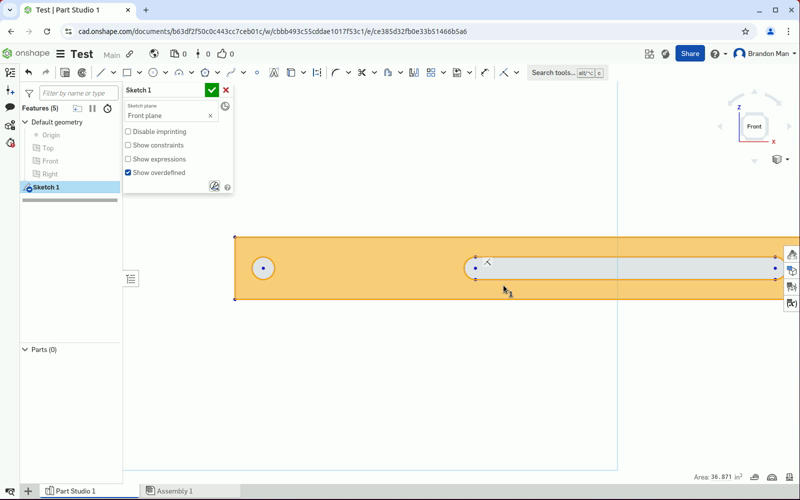
scroll(-6)
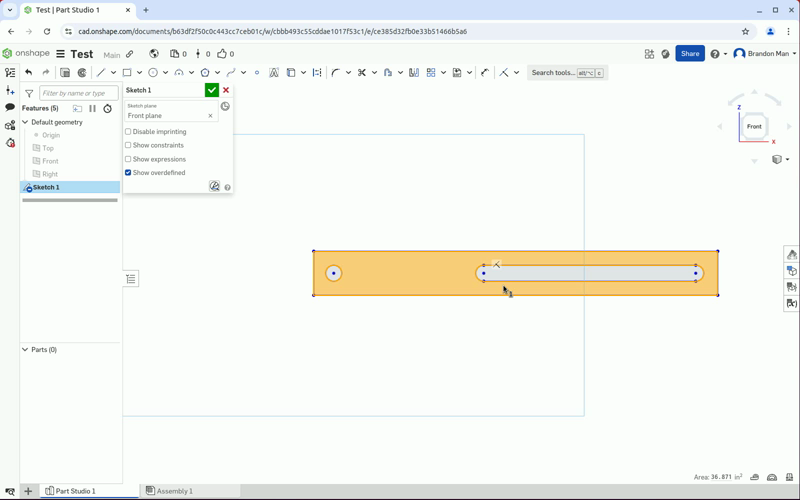
scroll(-6)
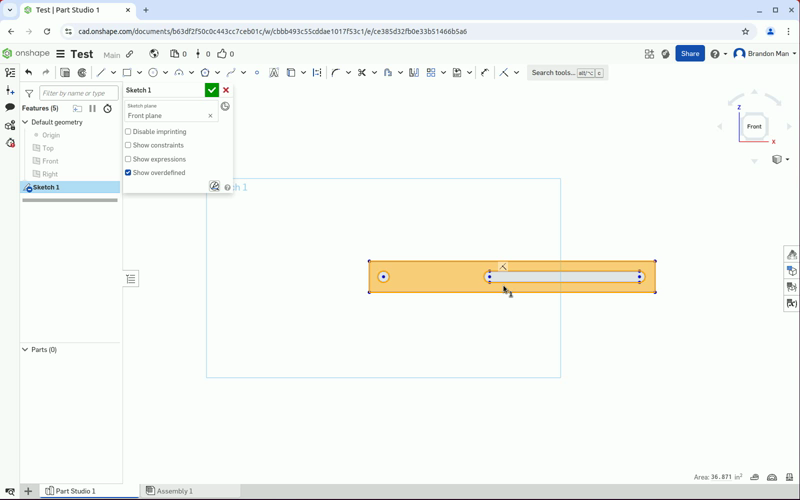
scroll(-6)
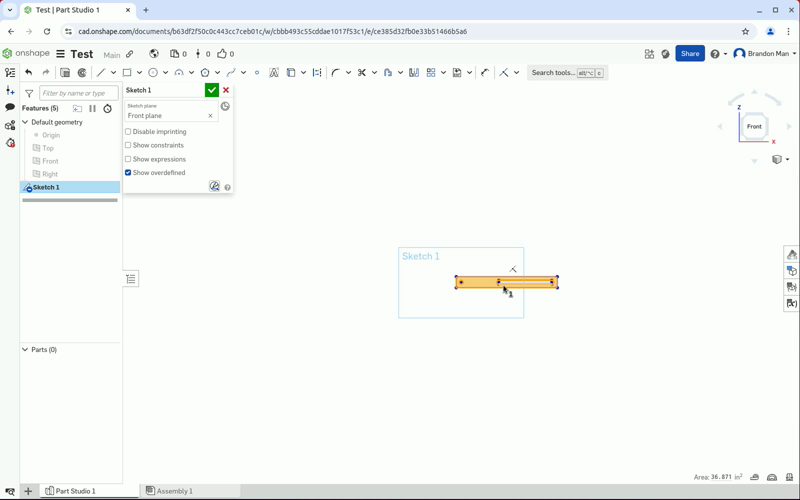
mouse_move(73, 352)
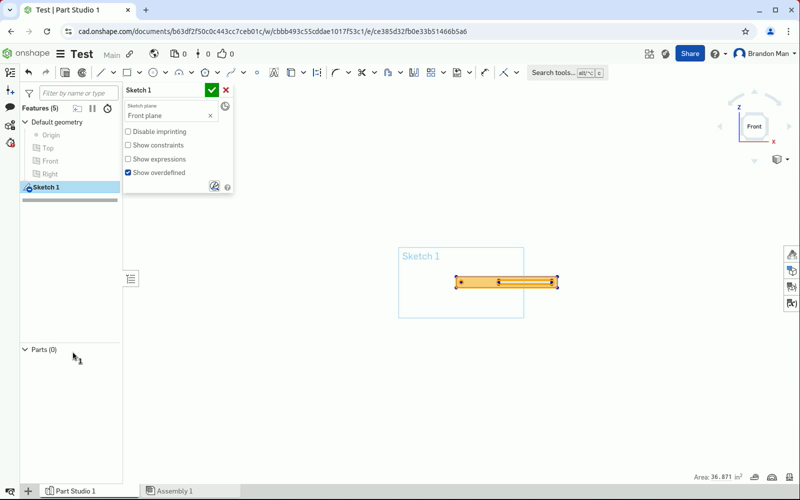
key(shift+y)
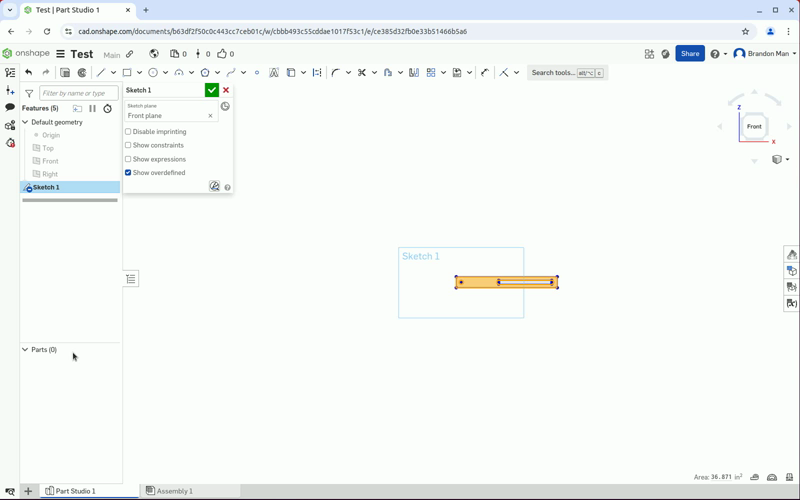
key(shift+e)
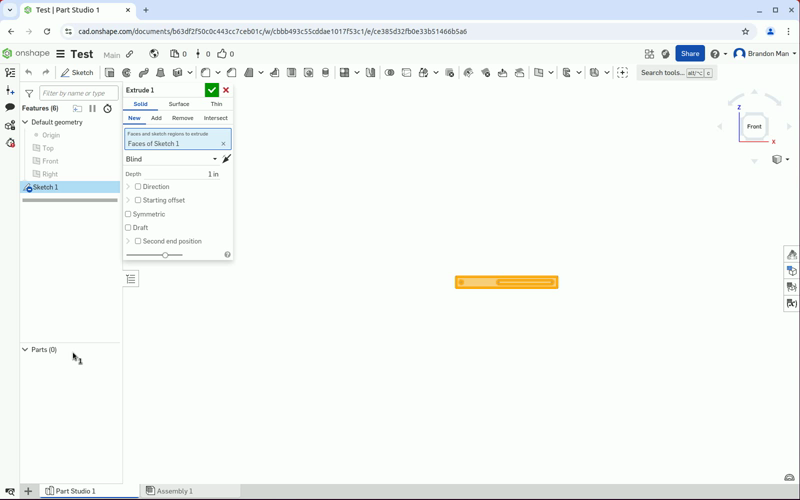
mouse_move(143, 106)
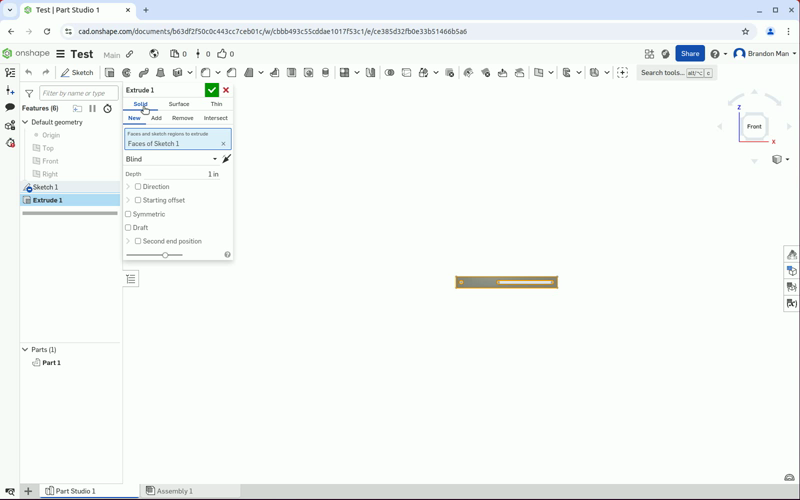
click(143, 106)
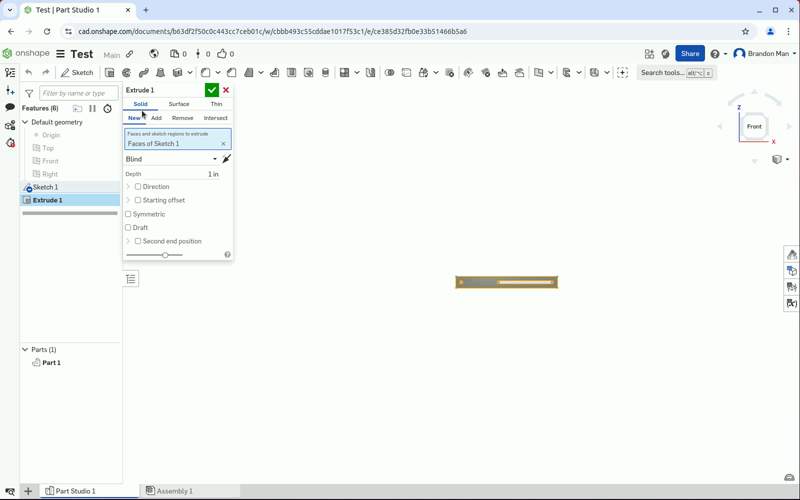
mouse_move(137, 120)
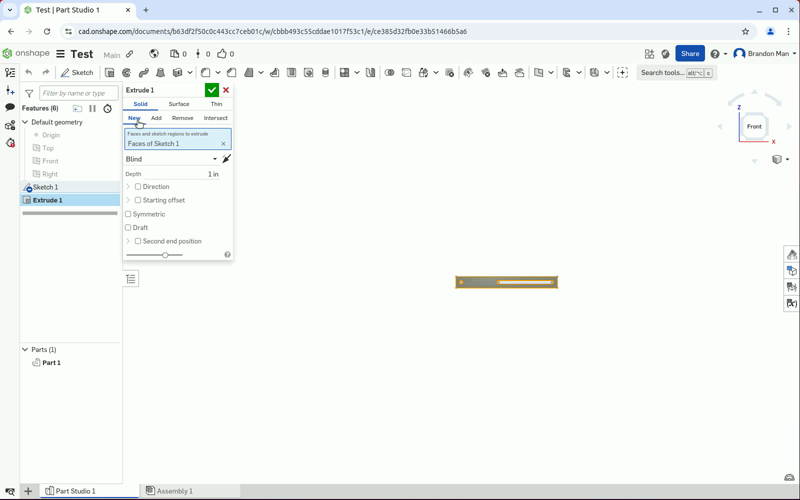
click(137, 120)
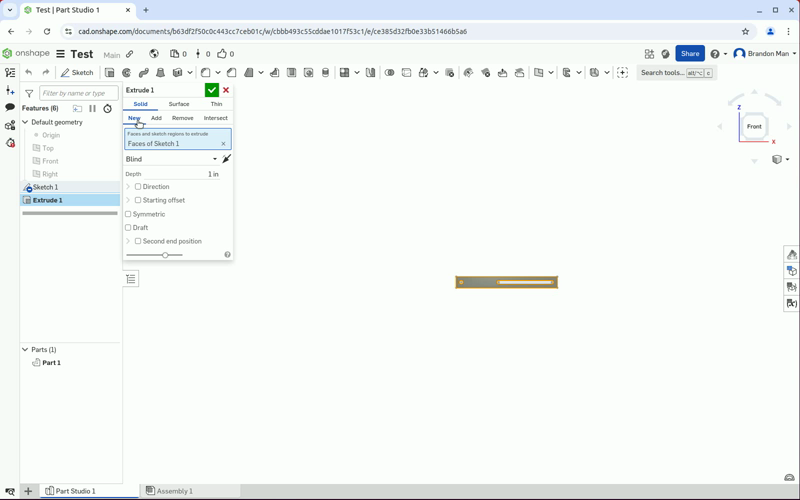
key(tab, 4)
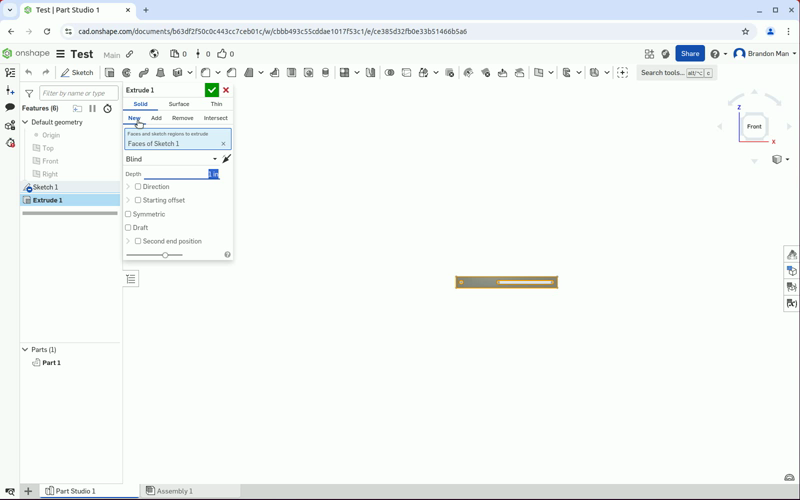
text(1.444)
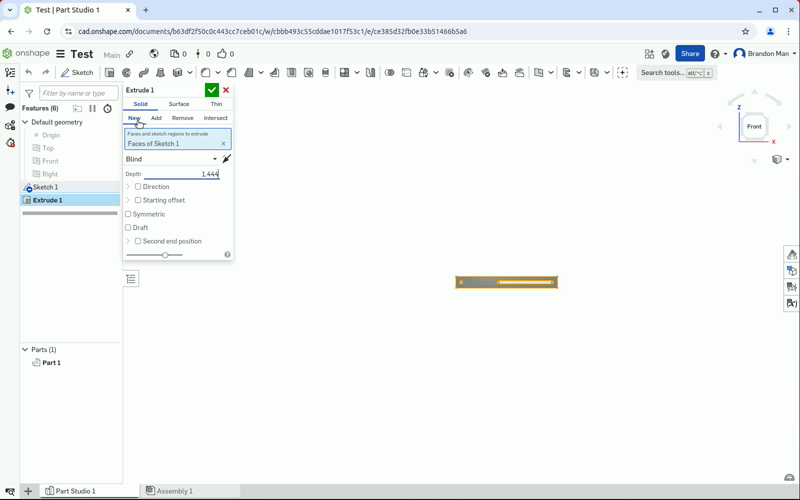
key(tab, 3)
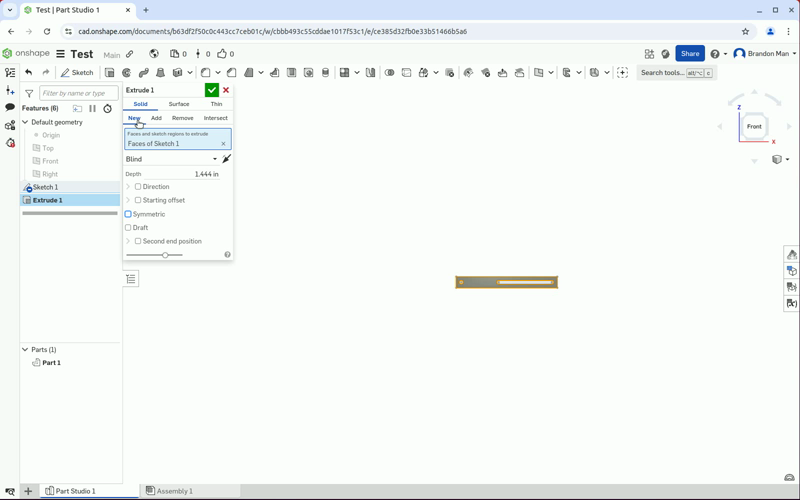
key(space)
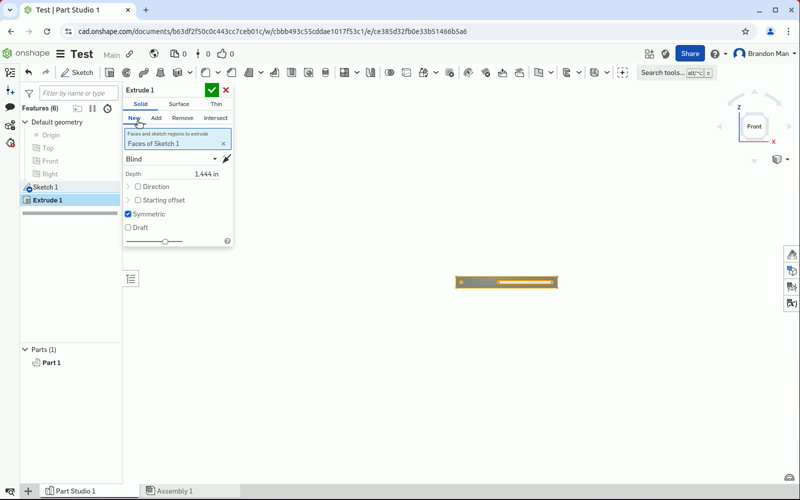
key(enter)
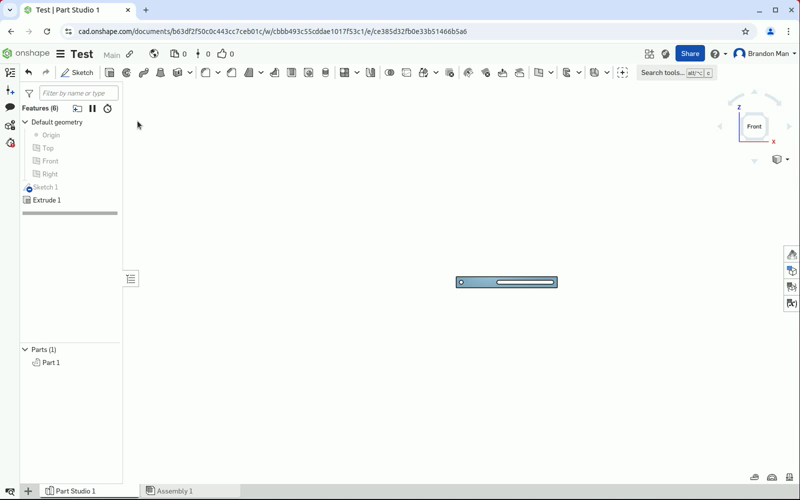
key(shift+h)
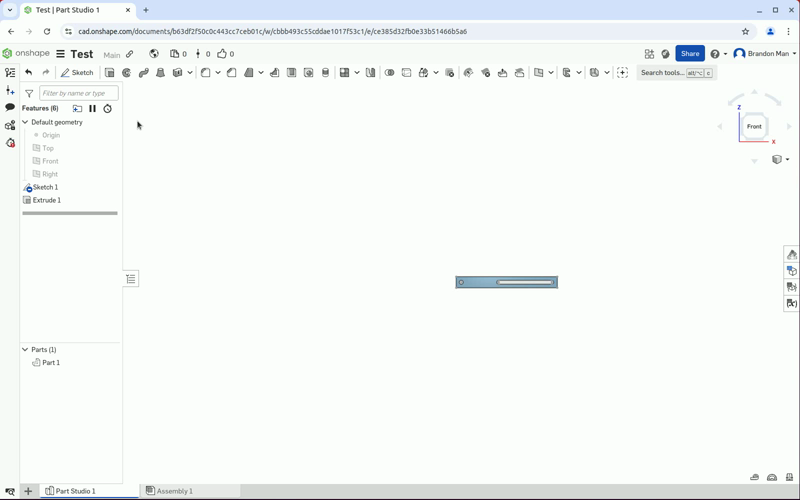
key(shift+h)
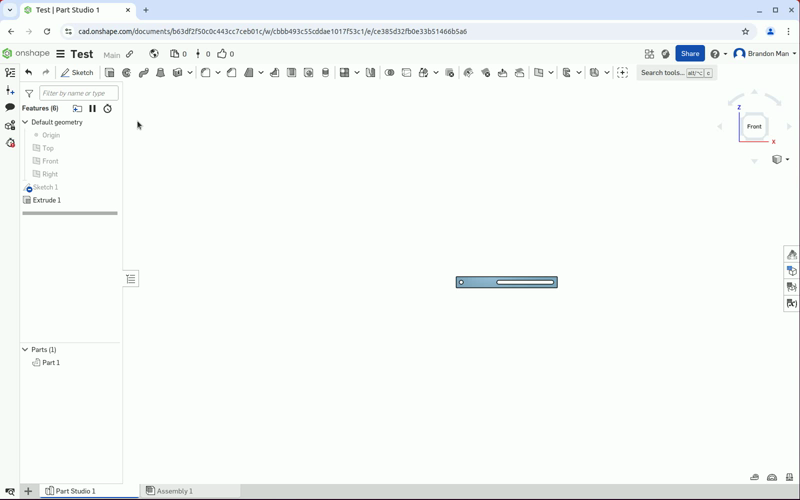
mouse_move(73, 189)
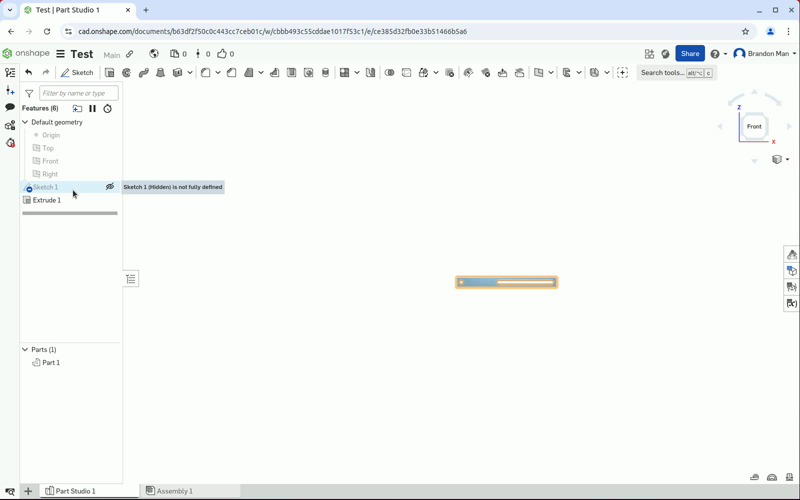
click(73, 189)
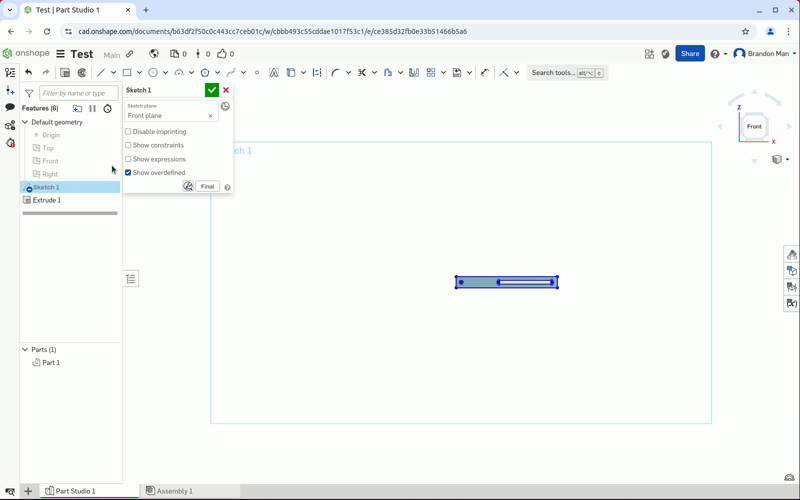
mouse_move(229, 92)
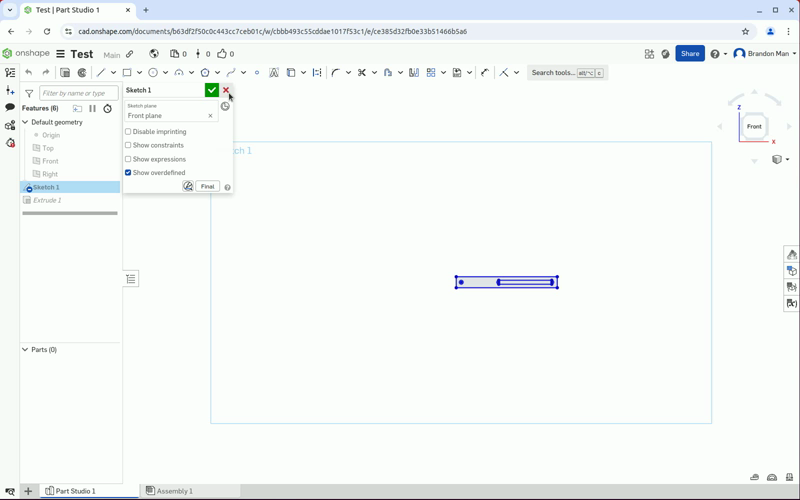
click(229, 92)
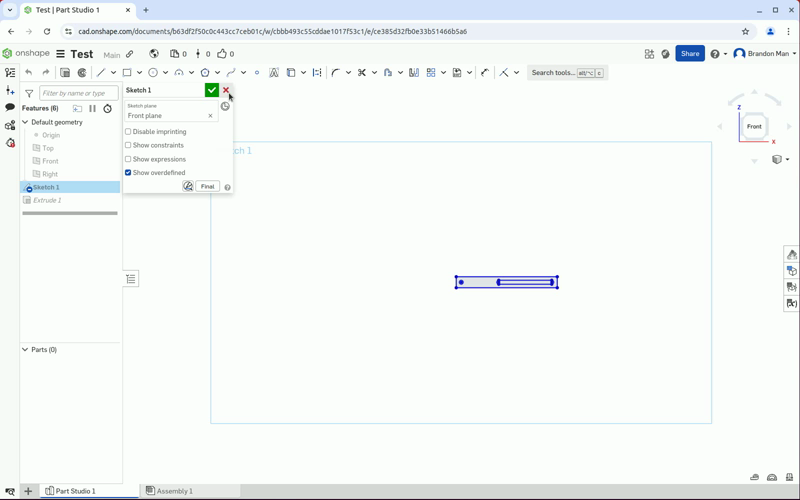
key(shift+s)
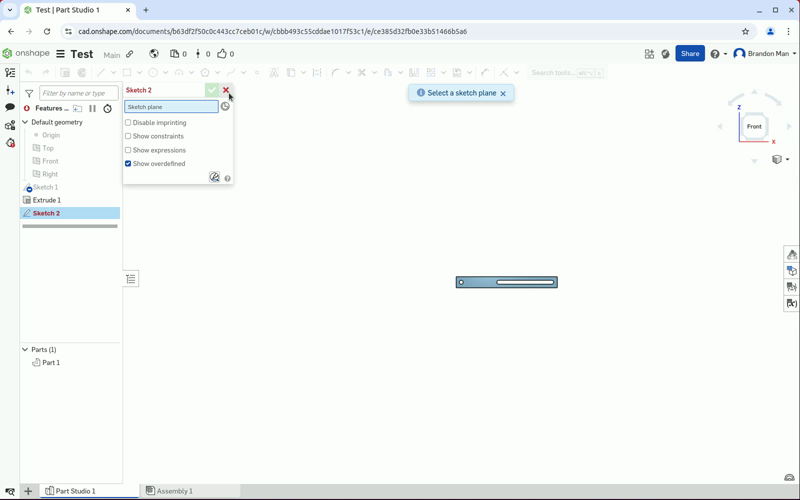
mouse_move(73, 163)
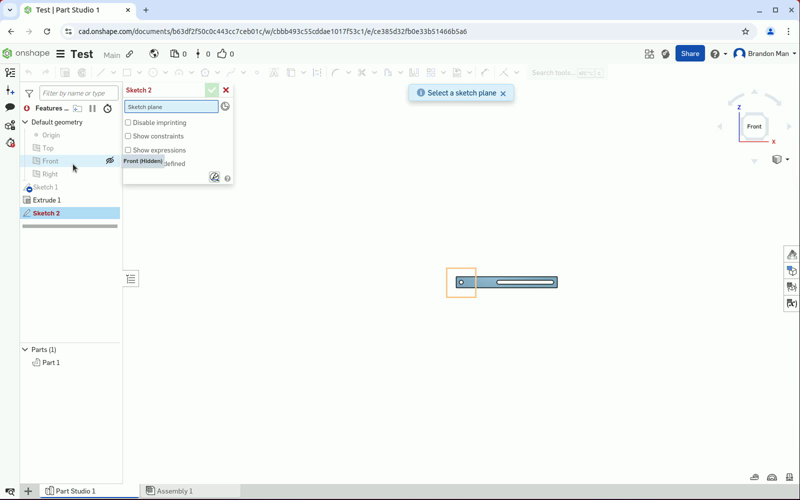
click(73, 163)
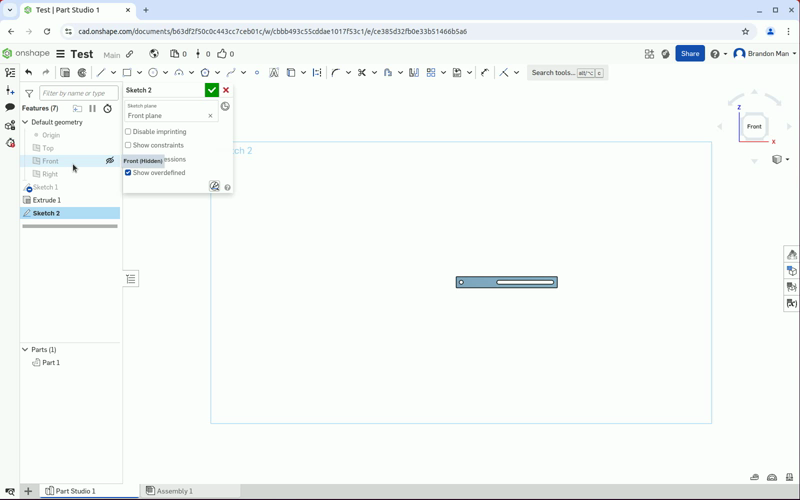
mouse_move(73, 352)
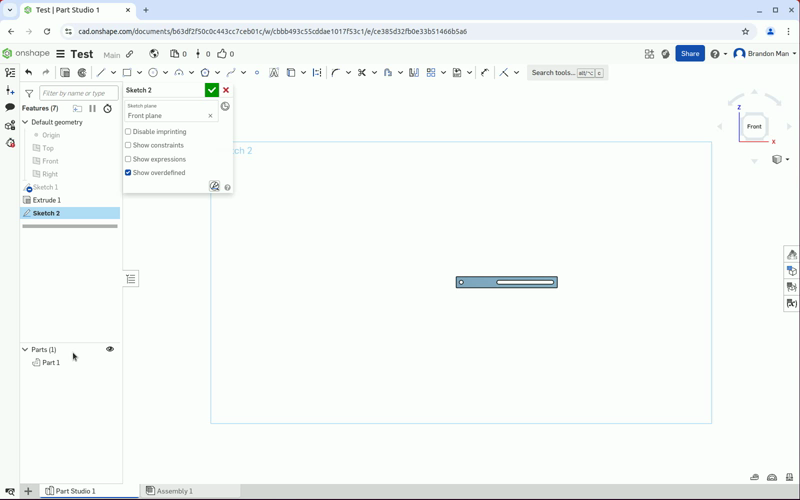
key(y)
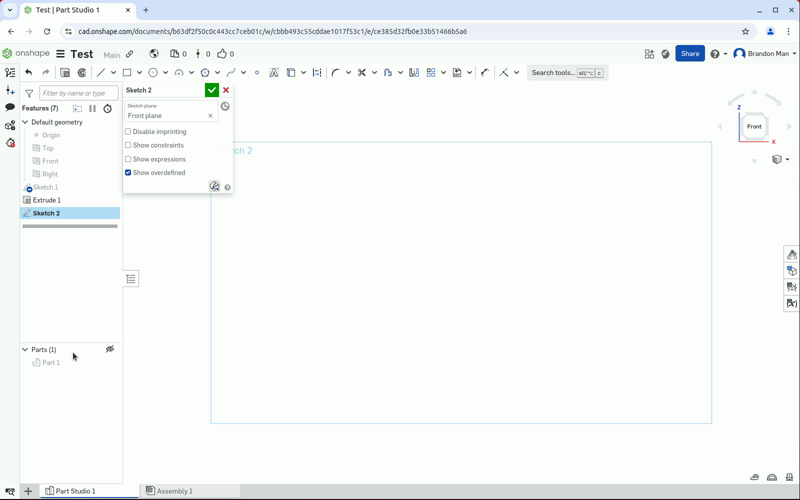
key(l)
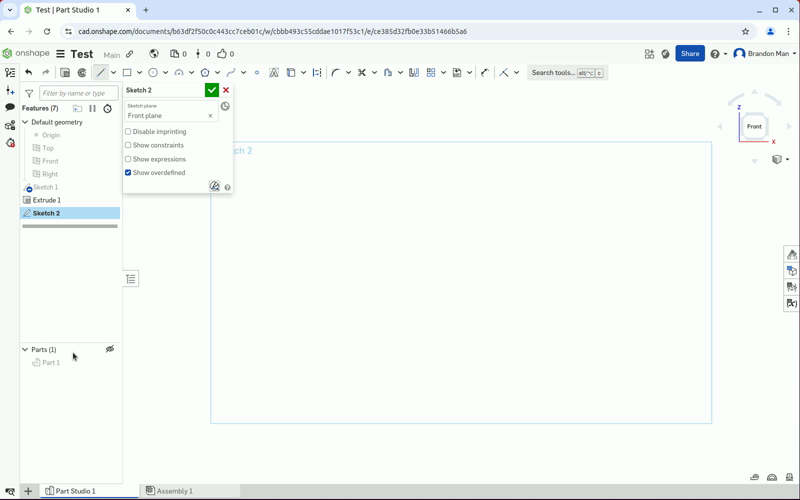
key_down(shift)
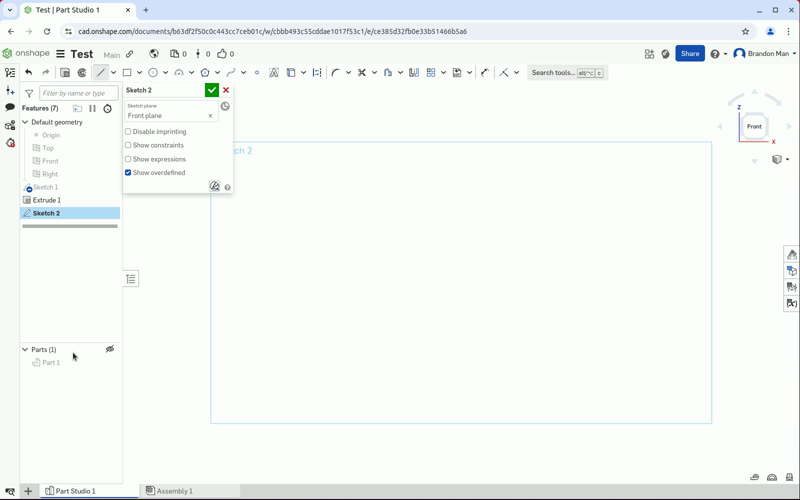
mouse_move(556, 300)
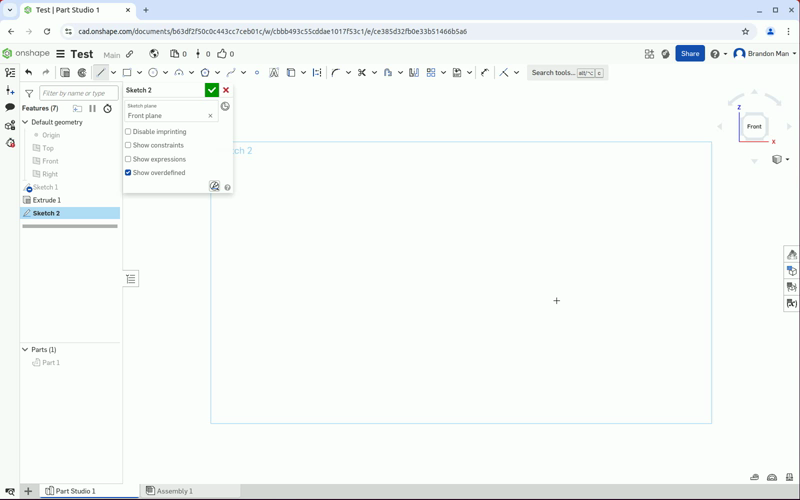
click(556, 300)
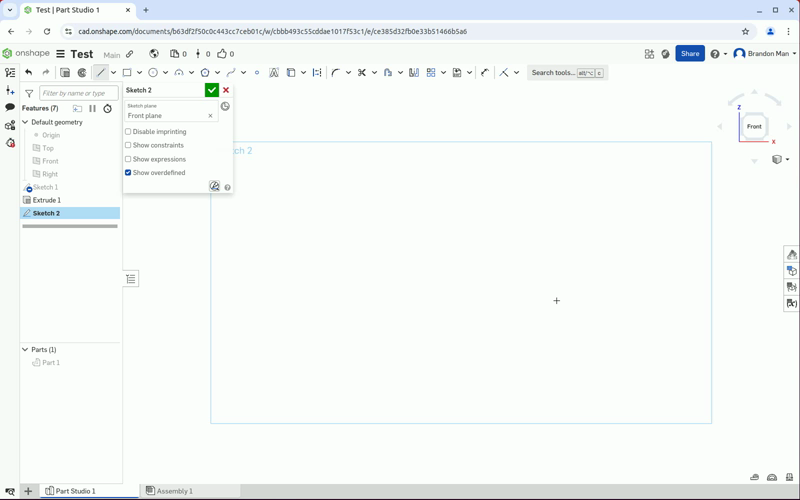
key_up(shift)
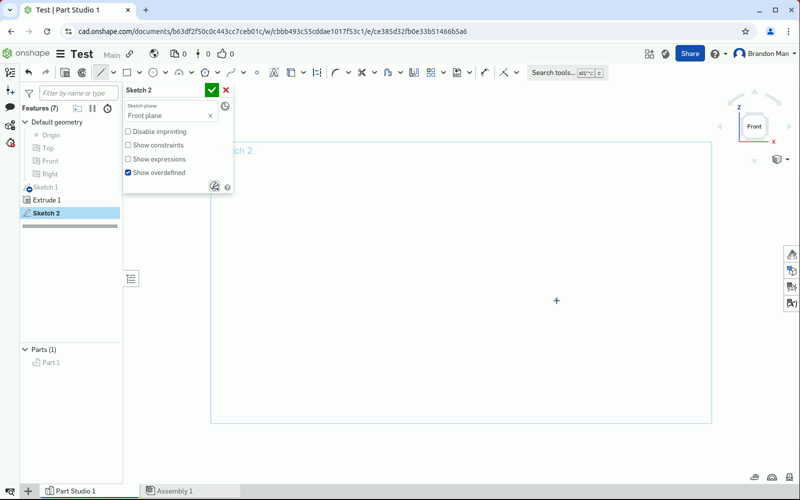
key_down(shift)
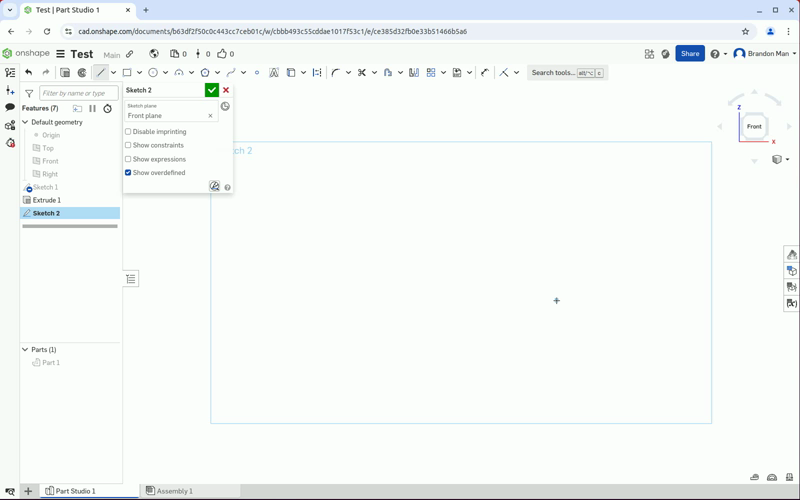
mouse_move(586, 300)
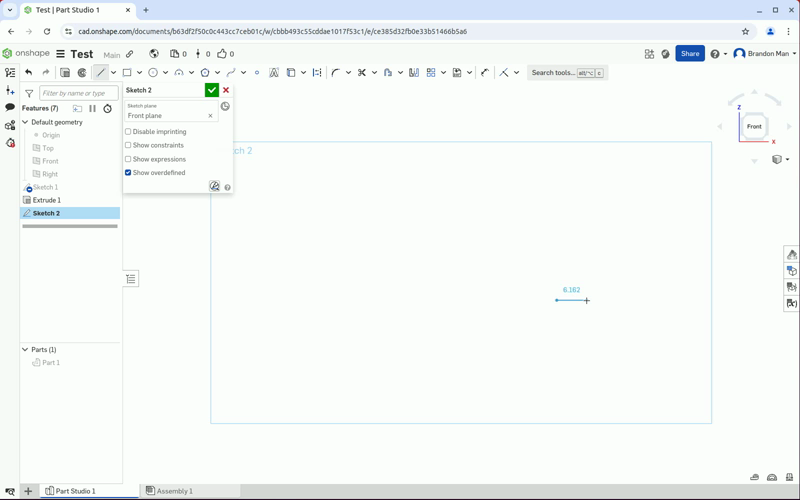
mouse_move(573, 300)
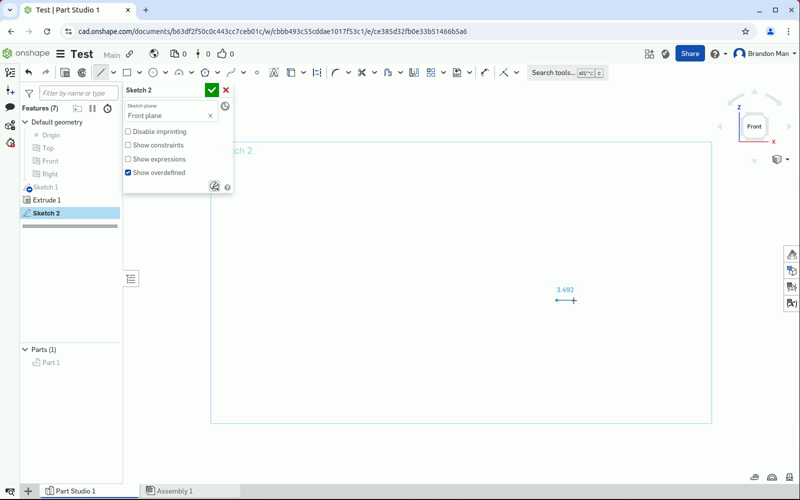
click(573, 300)
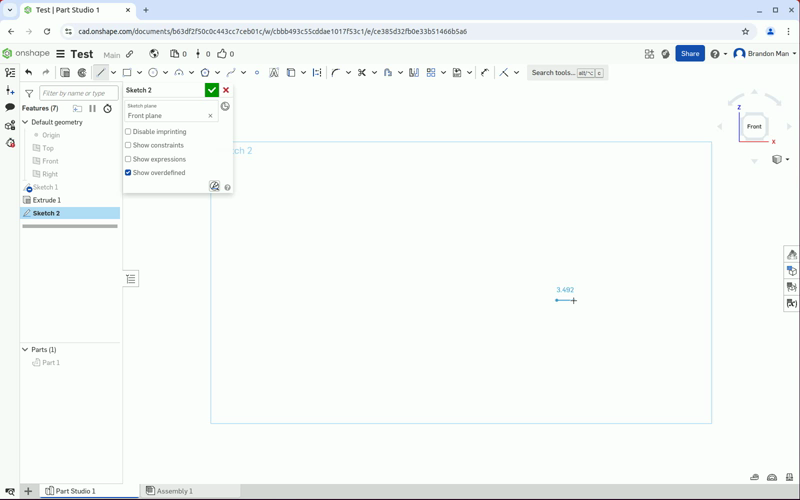
key_up(shift)
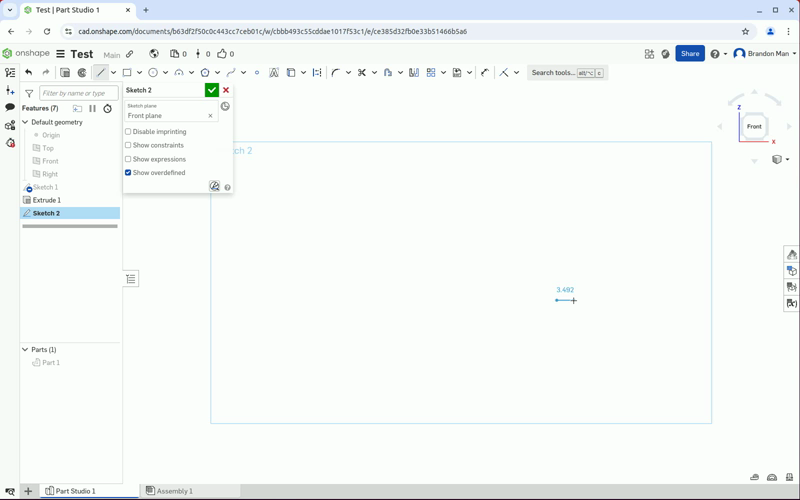
key_down(shift)
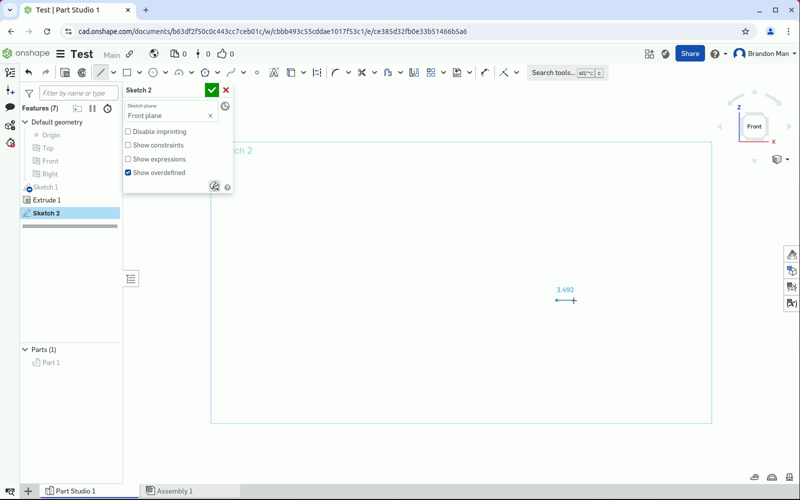
mouse_move(589, 300)
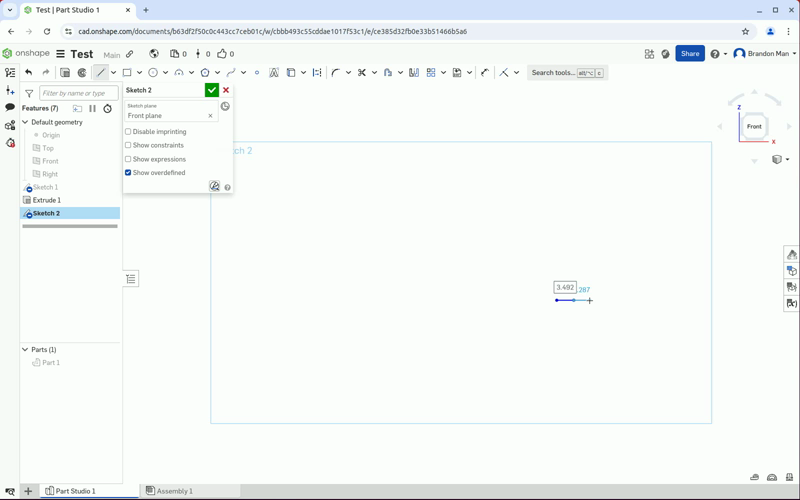
mouse_move(573, 277)
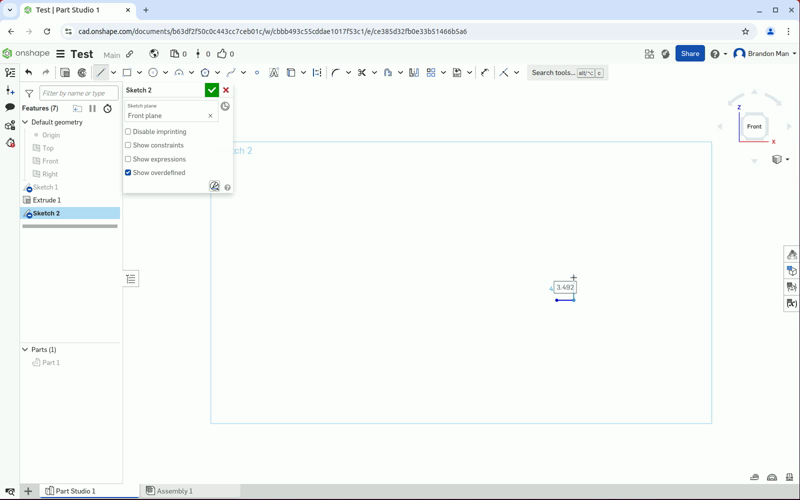
click(573, 277)
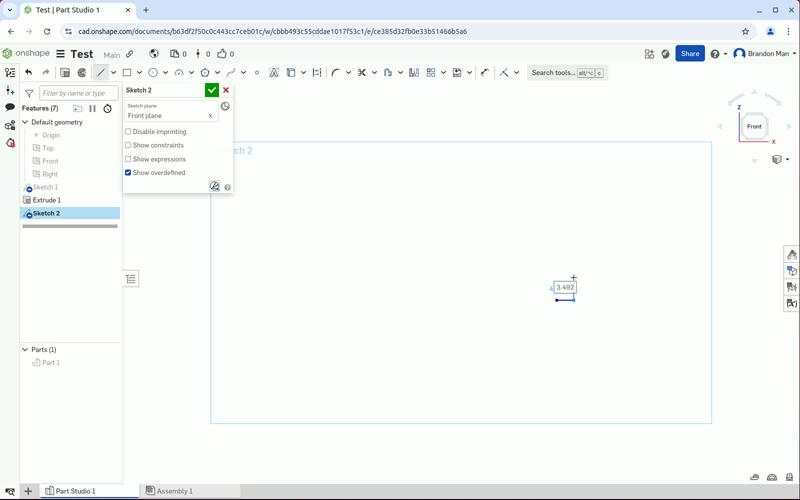
key_up(shift)
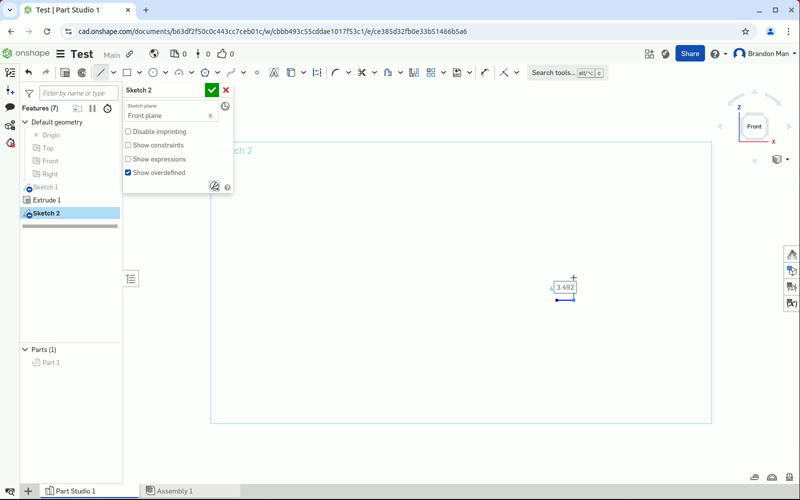
key_down(shift)
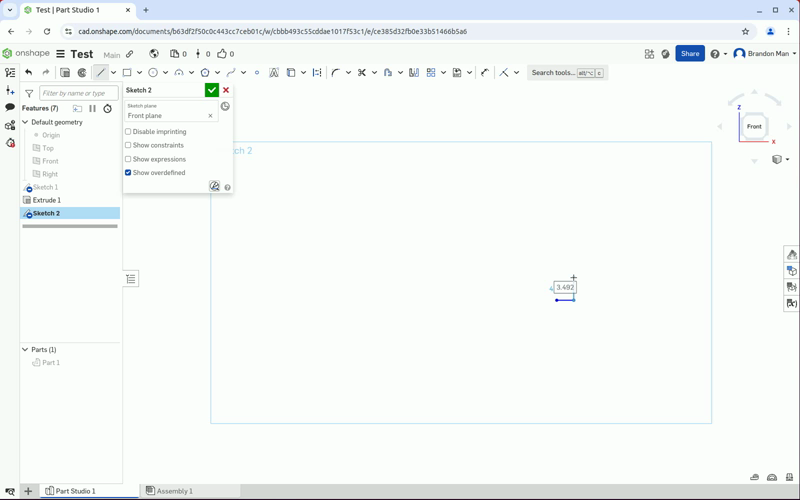
mouse_move(589, 277)
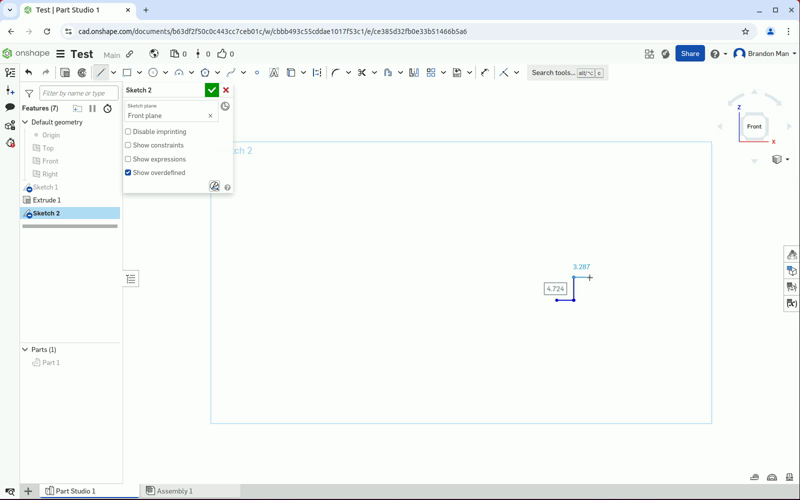
mouse_move(556, 277)
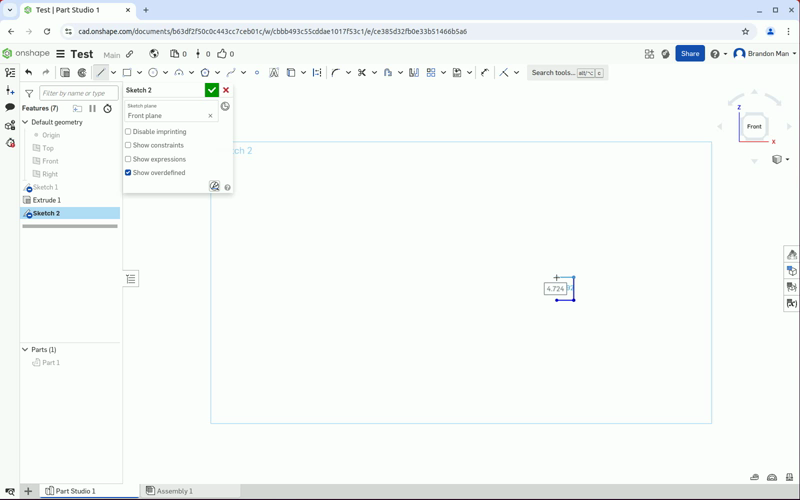
click(556, 277)
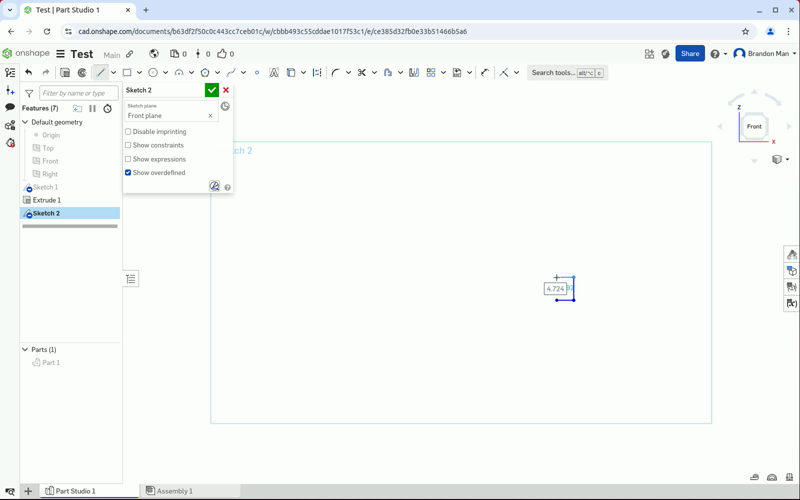
key_up(shift)
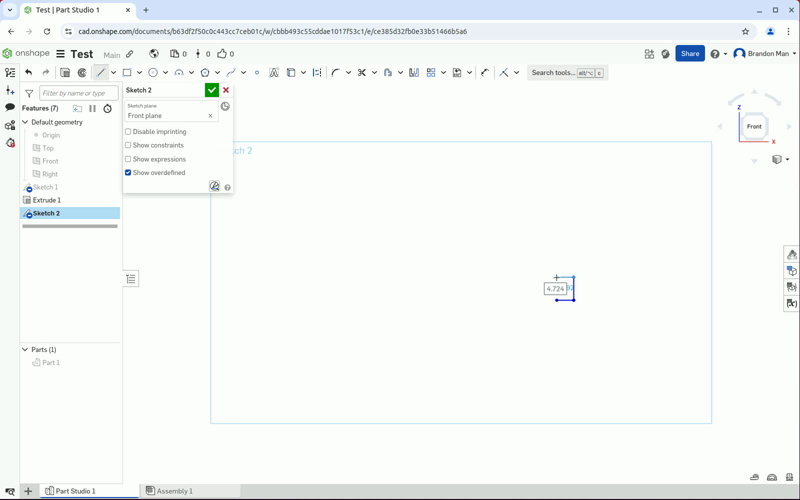
mouse_move(586, 277)
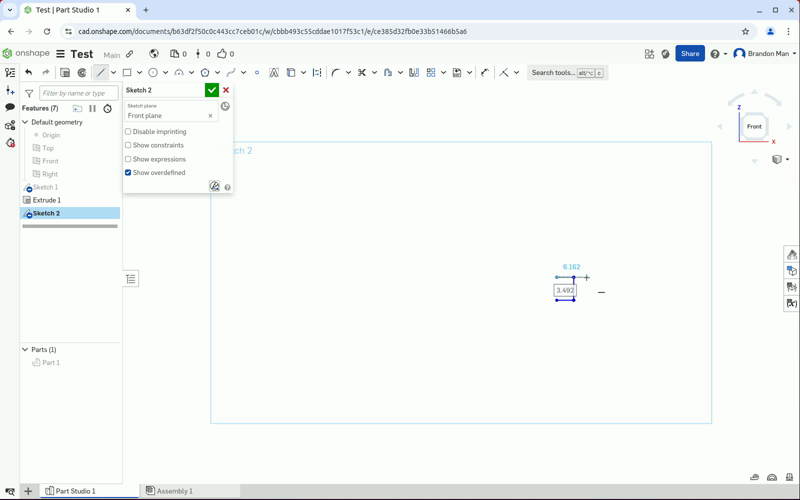
key_down(shift)
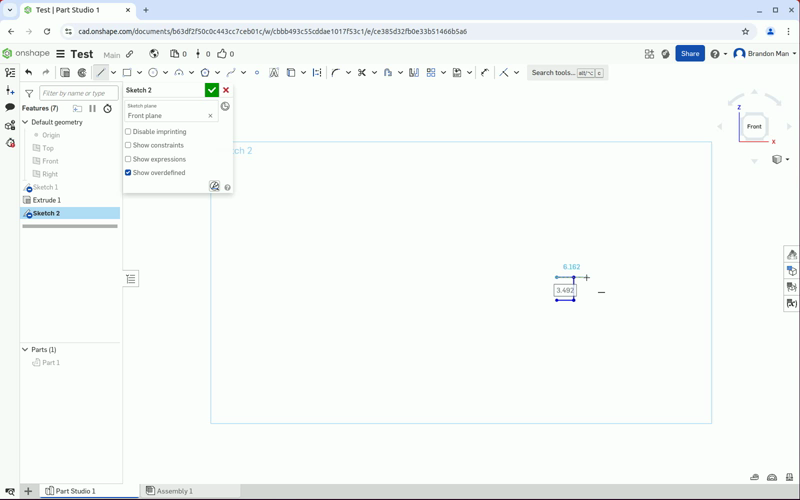
mouse_move(556, 300)
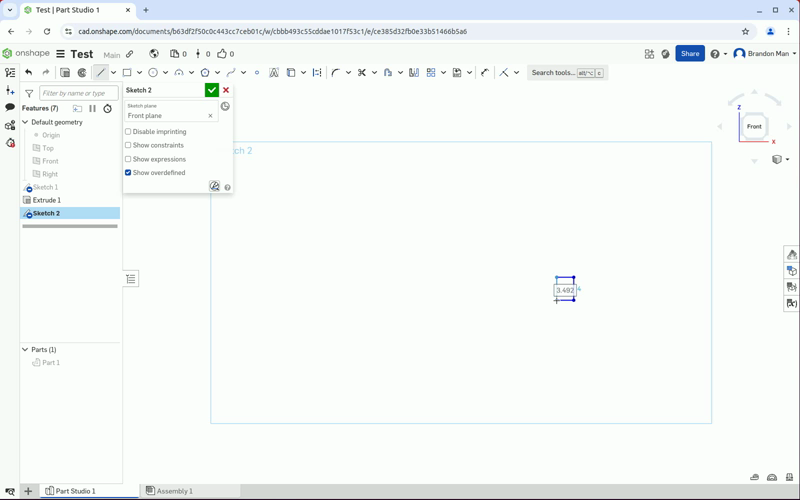
key_up(shift)
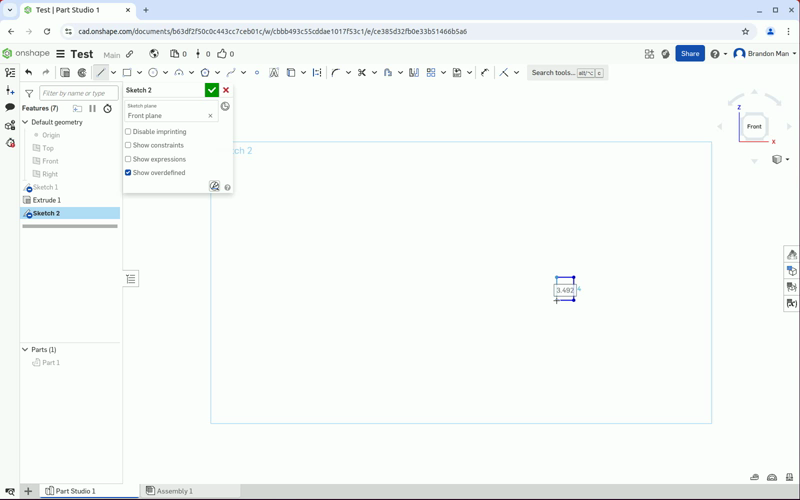
click(556, 300)
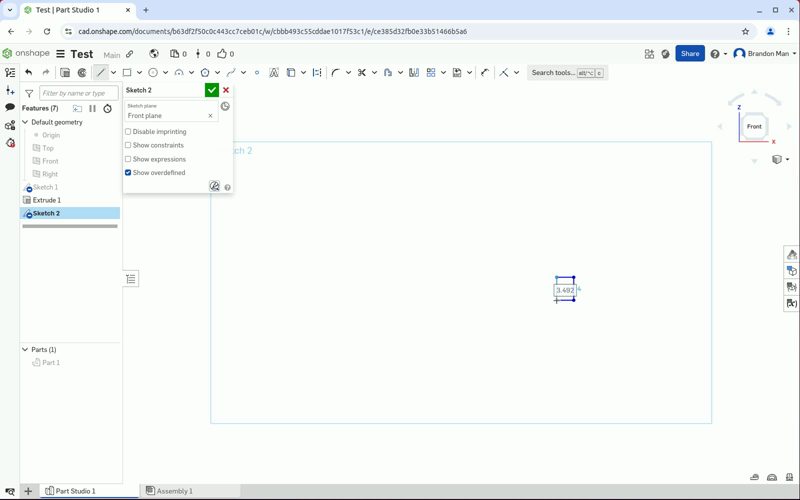
key(esc)
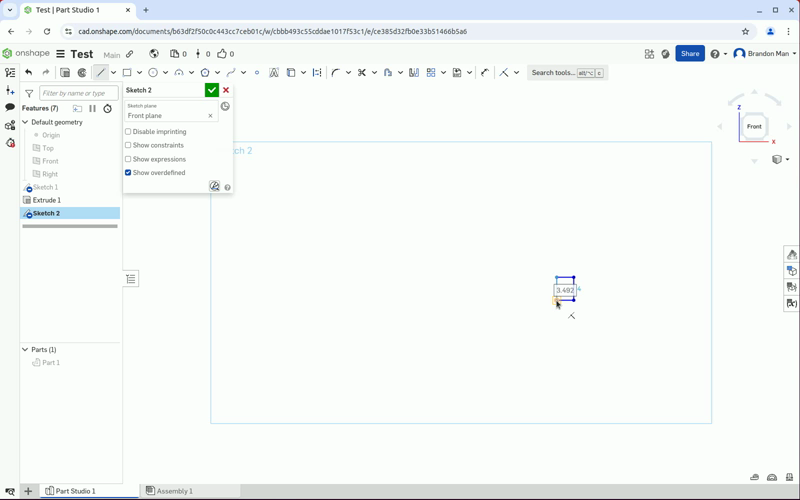
mouse_move(563, 294)
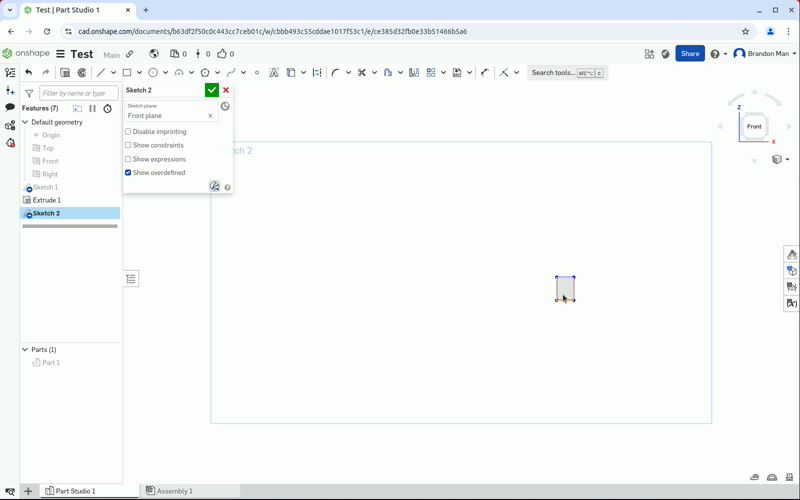
scroll(6)
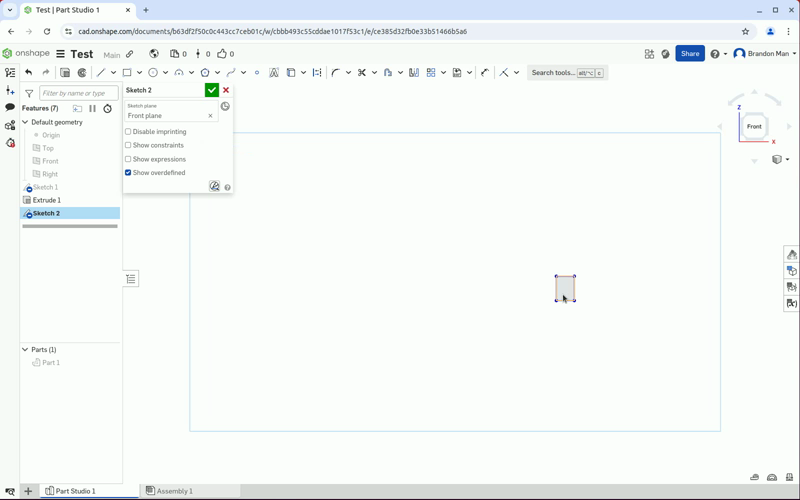
scroll(6)
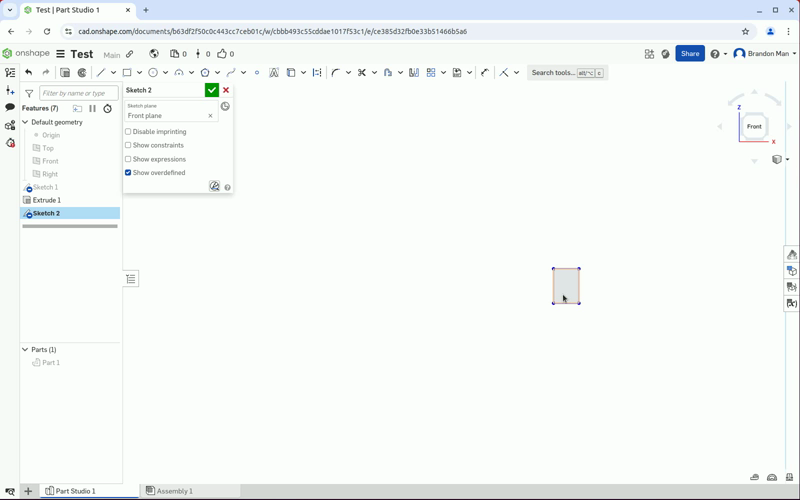
scroll(6)
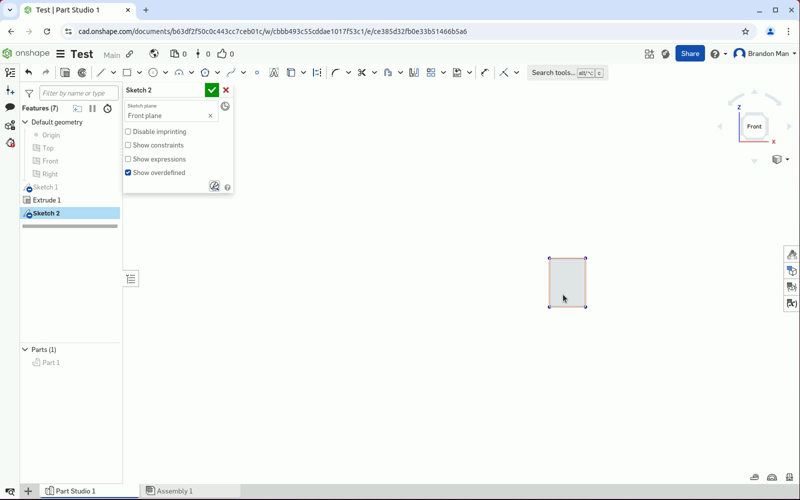
scroll(6)
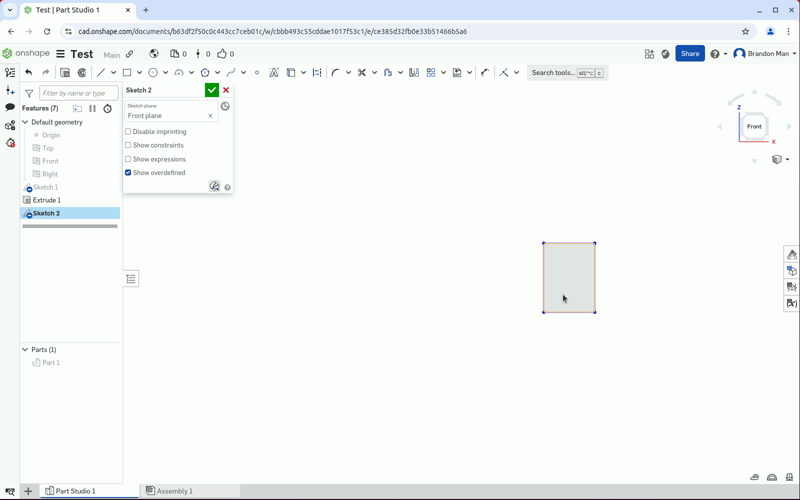
scroll(6)
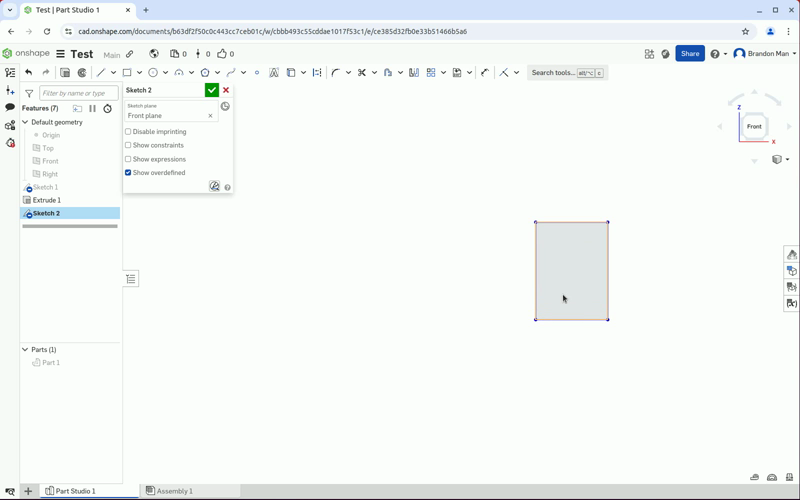
scroll(6)
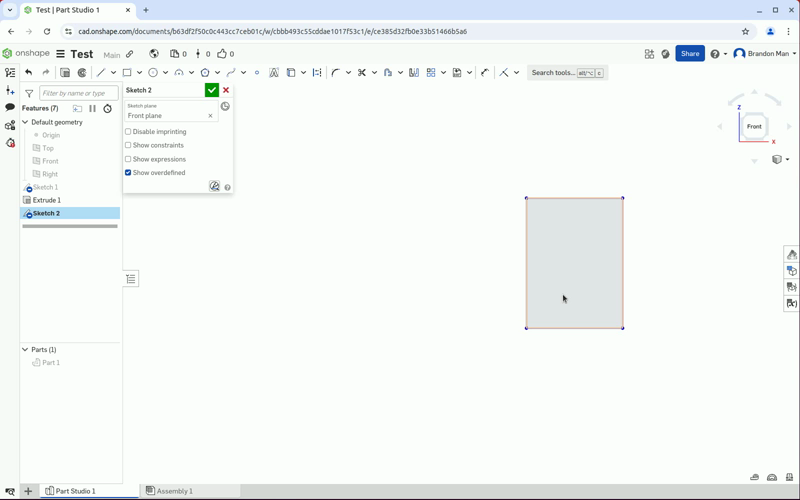
scroll(6)
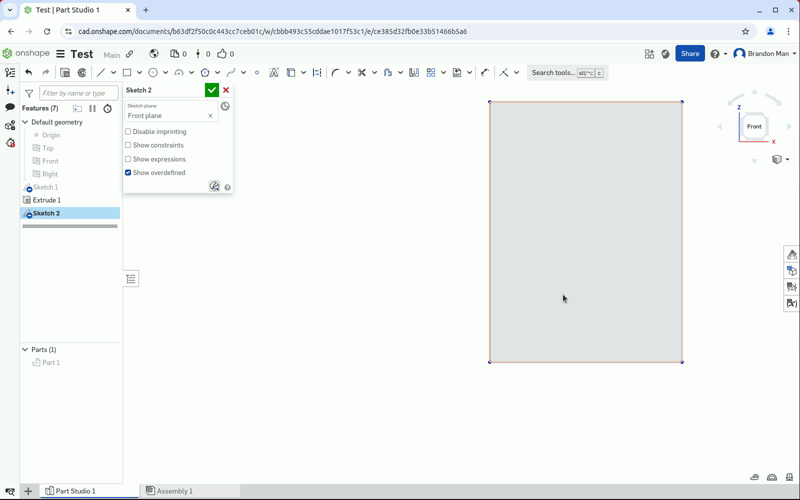
click(563, 294)
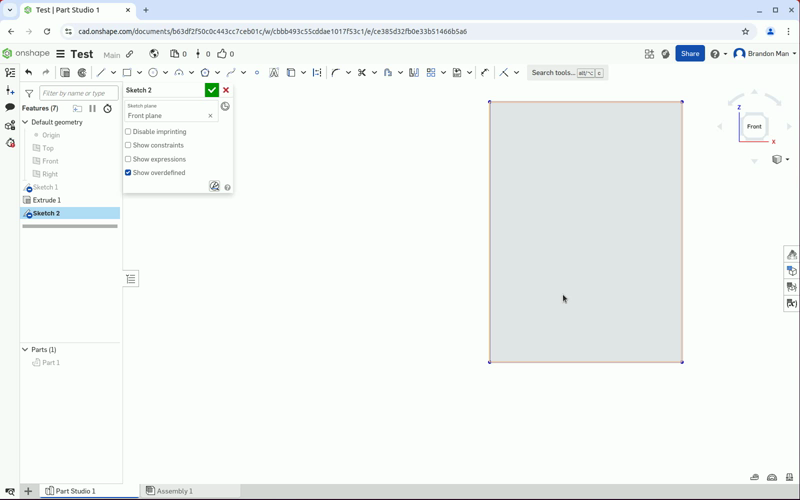
scroll(-6)
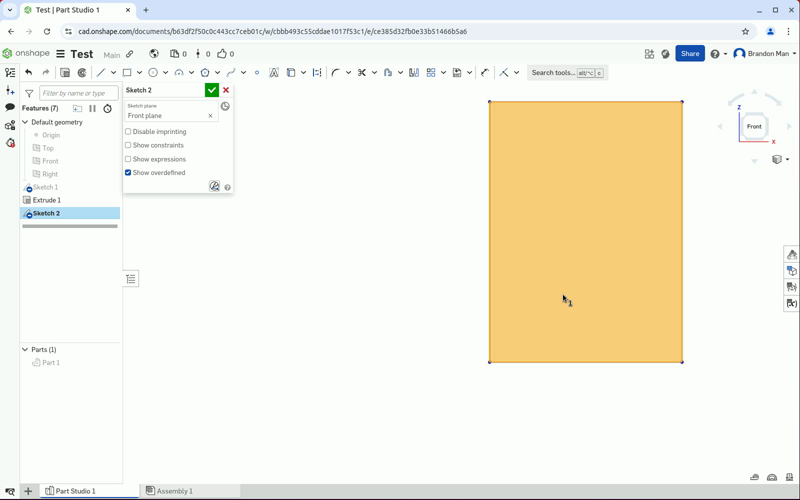
scroll(-6)
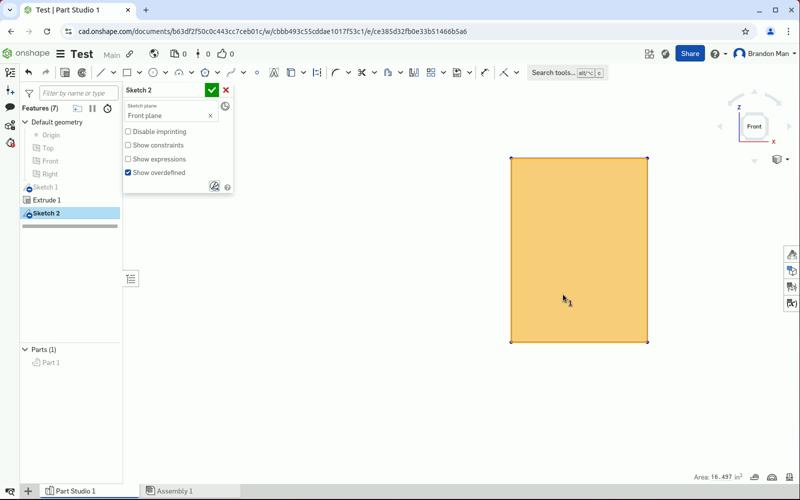
scroll(-6)
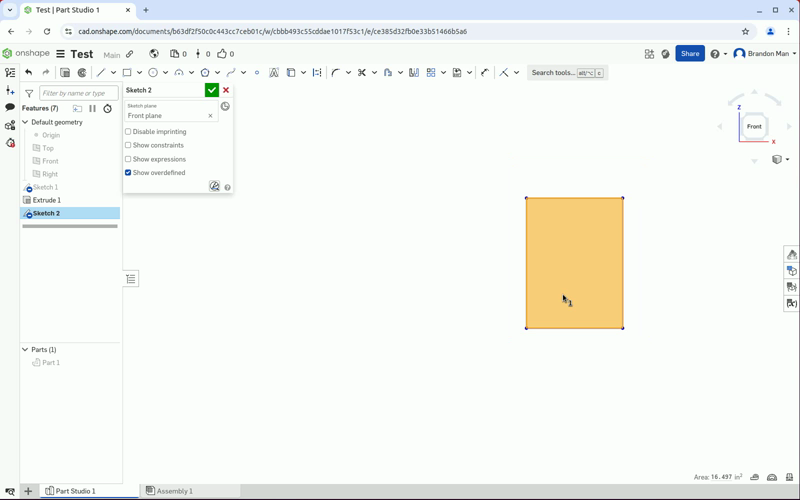
scroll(-6)
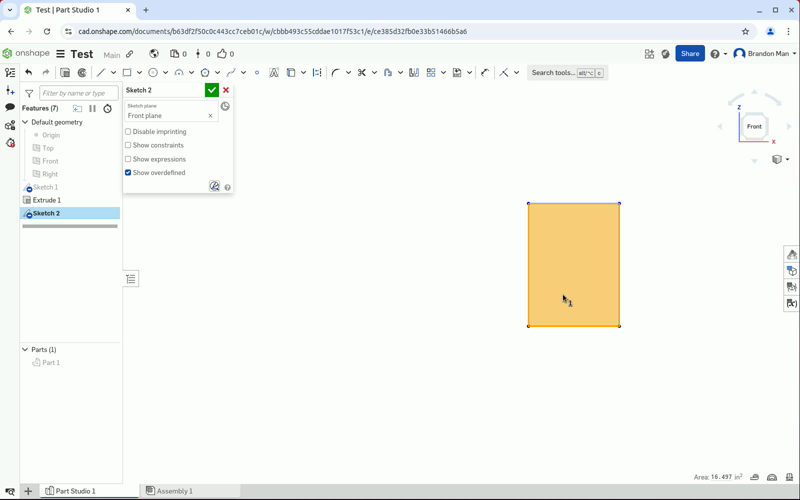
scroll(-6)
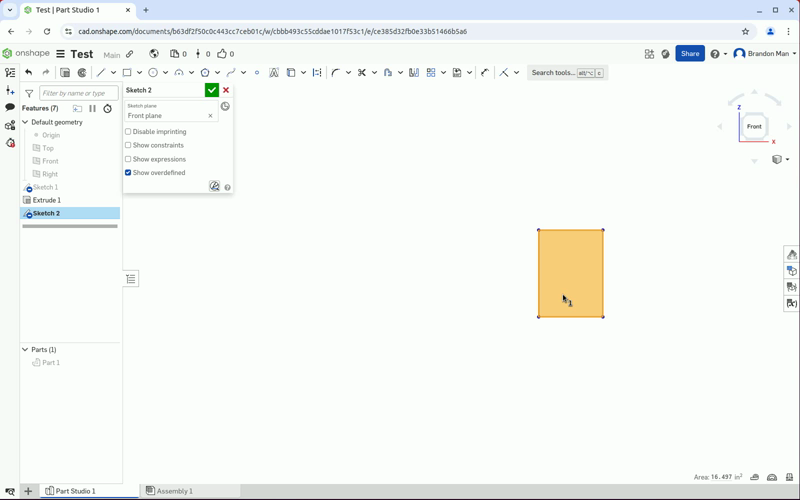
scroll(-6)
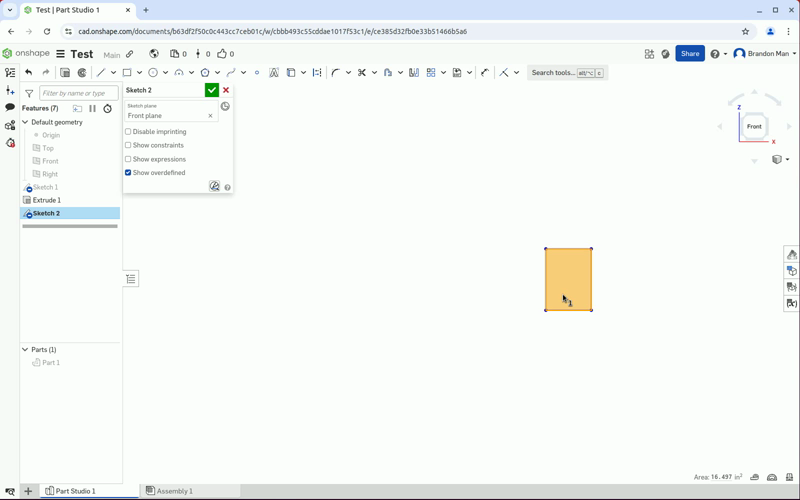
scroll(-6)
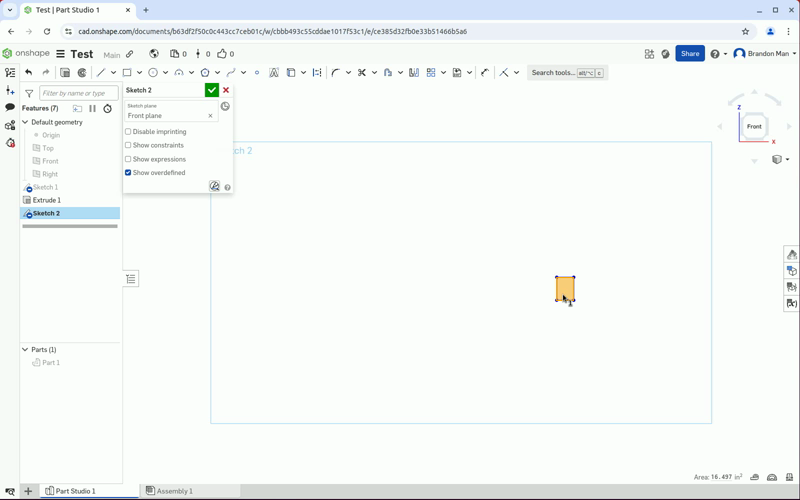
mouse_move(73, 352)
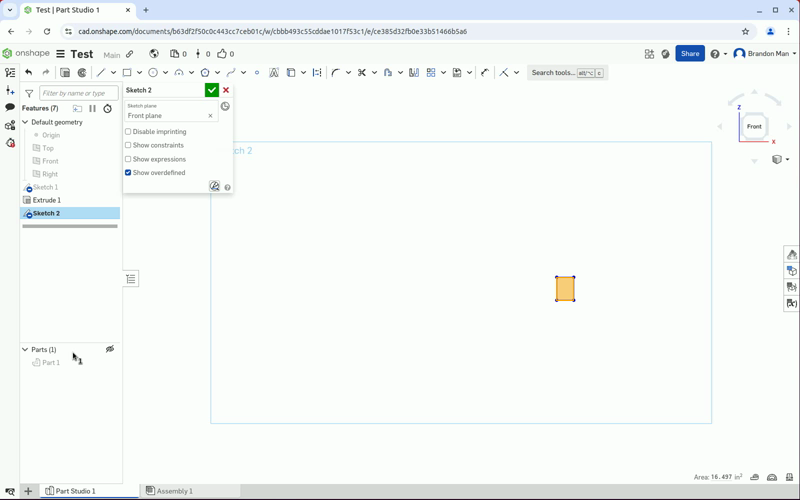
key(shift+y)
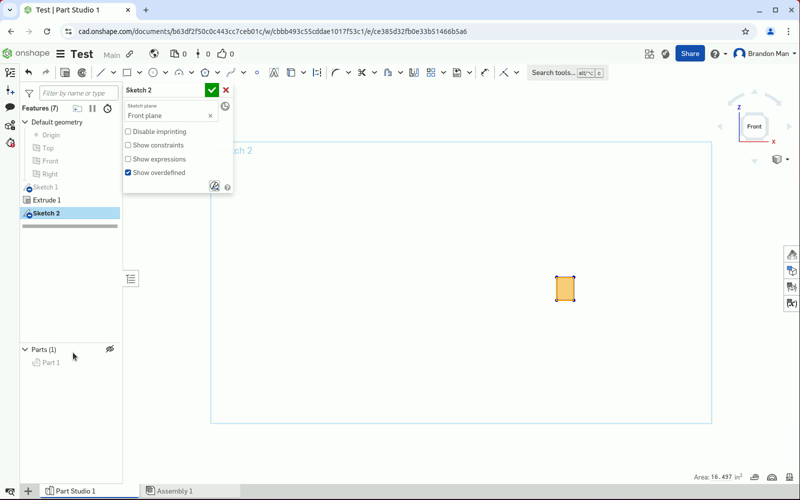
key(shift+e)
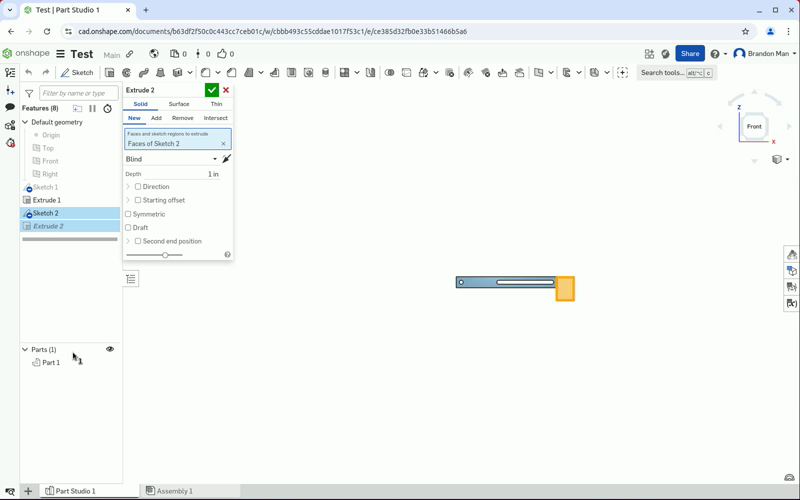
mouse_move(143, 106)
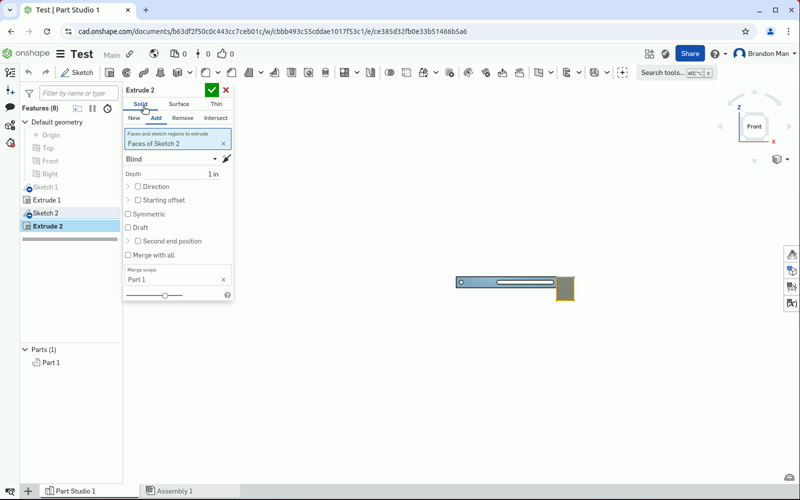
click(143, 106)
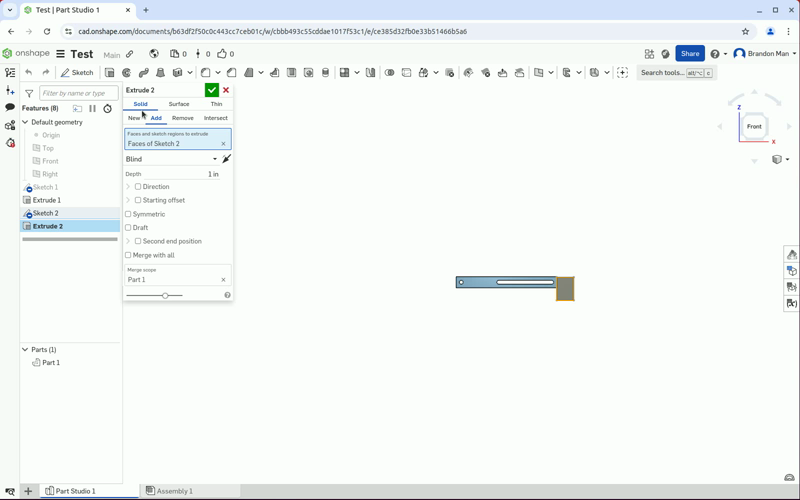
mouse_move(137, 120)
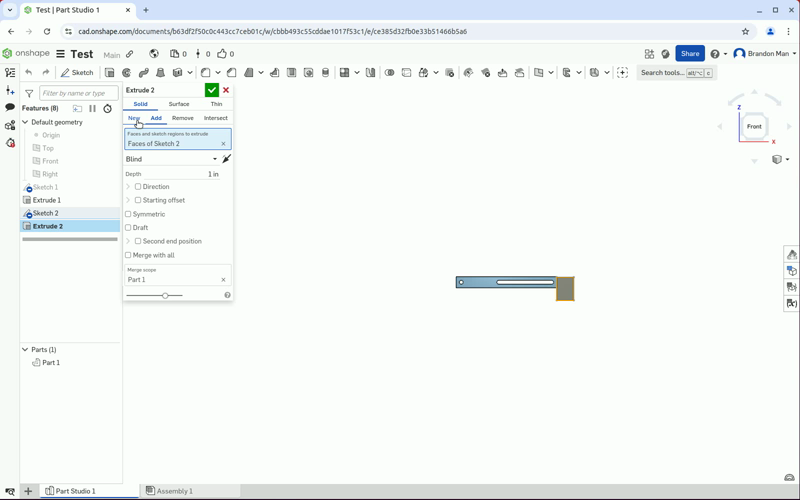
click(137, 120)
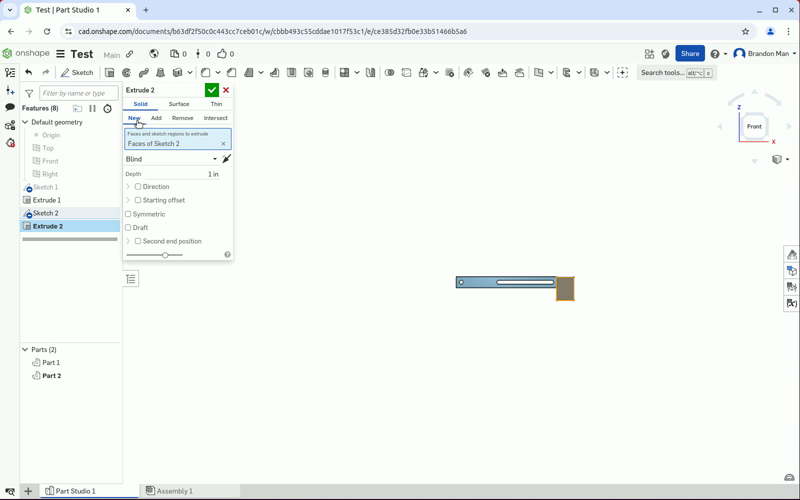
key(tab, 4)
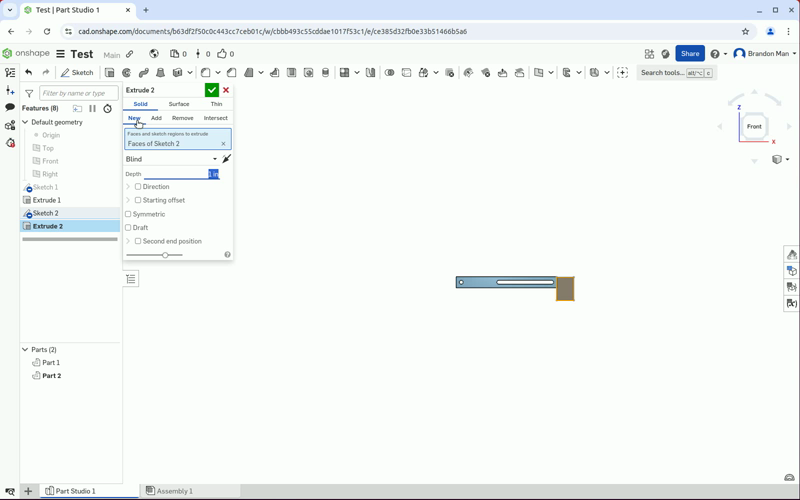
text(1.444)
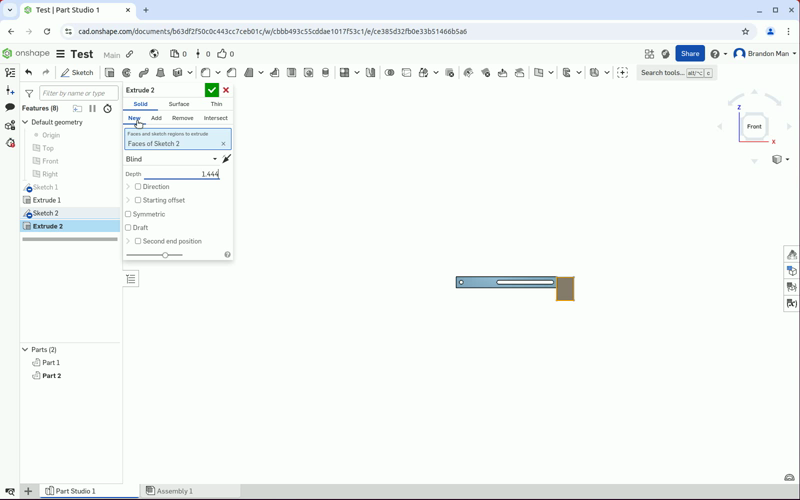
key(tab, 3)
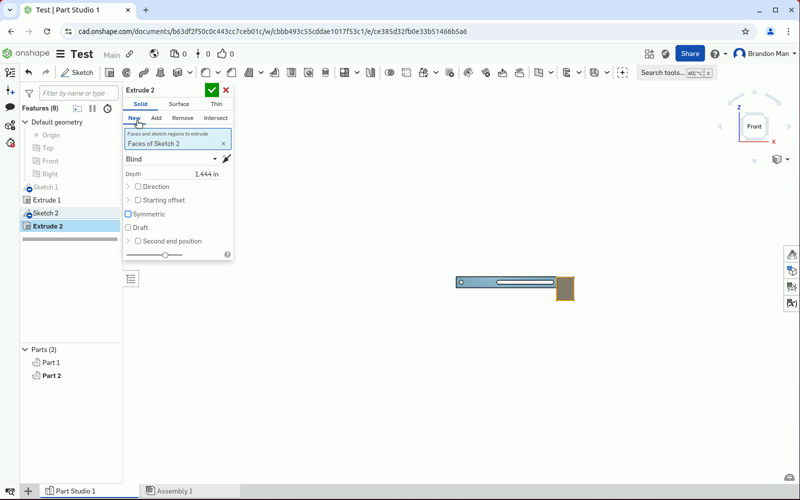
key(space)
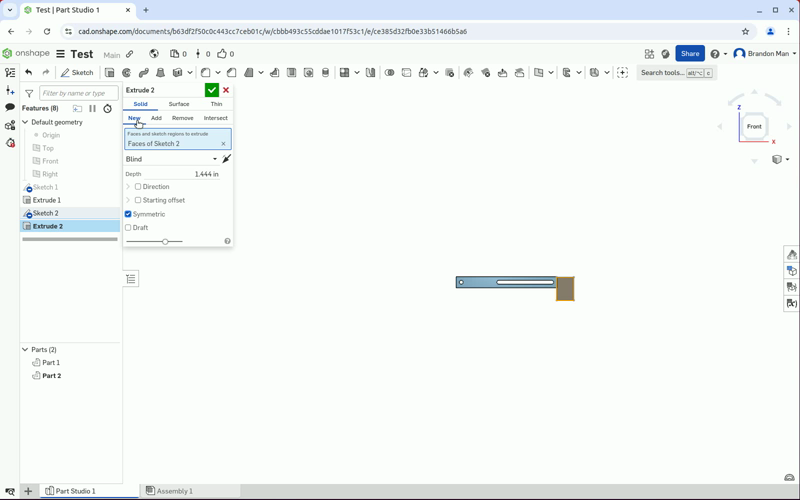
key(enter)
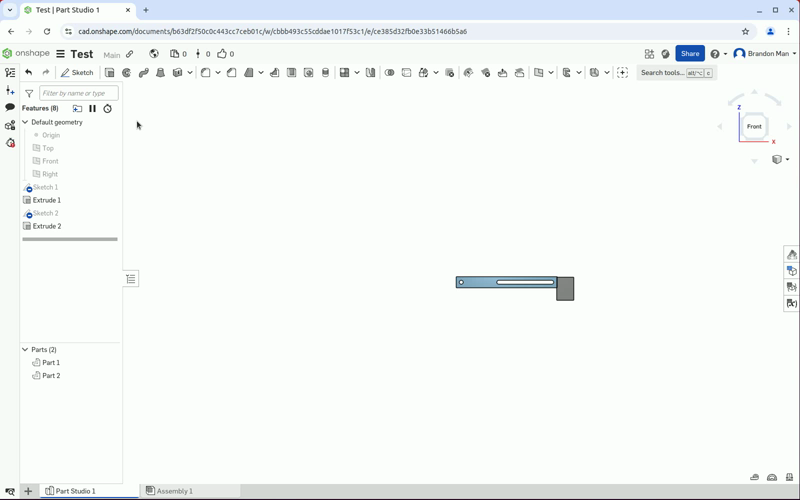
key(shift+h)
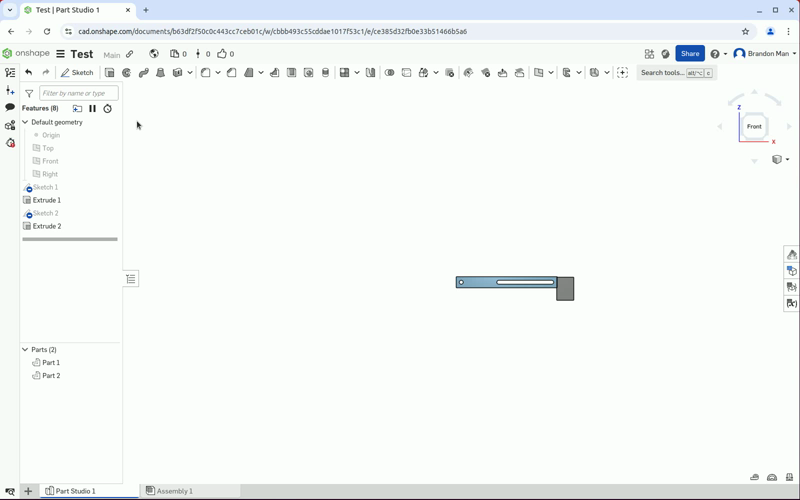
key(shift+h)
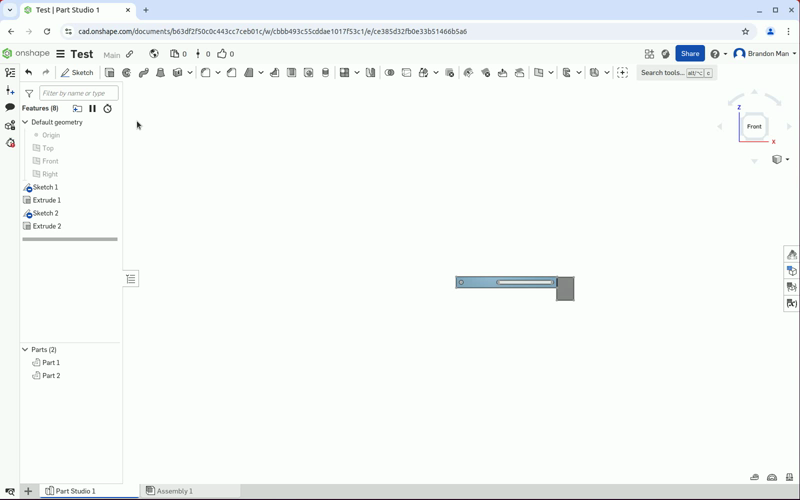
key(shift+7)
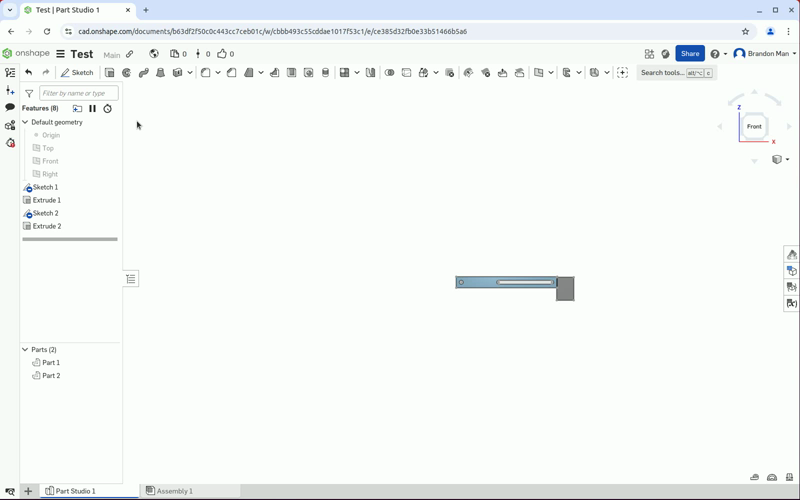
key(left, 2)
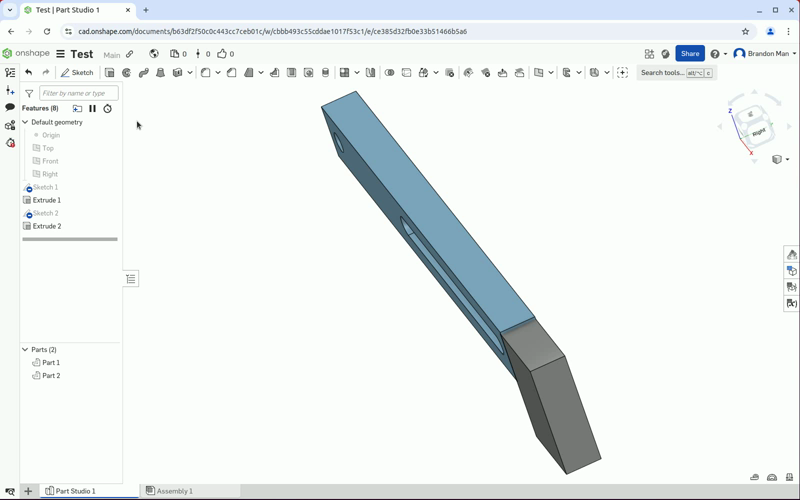
key(down, 2)
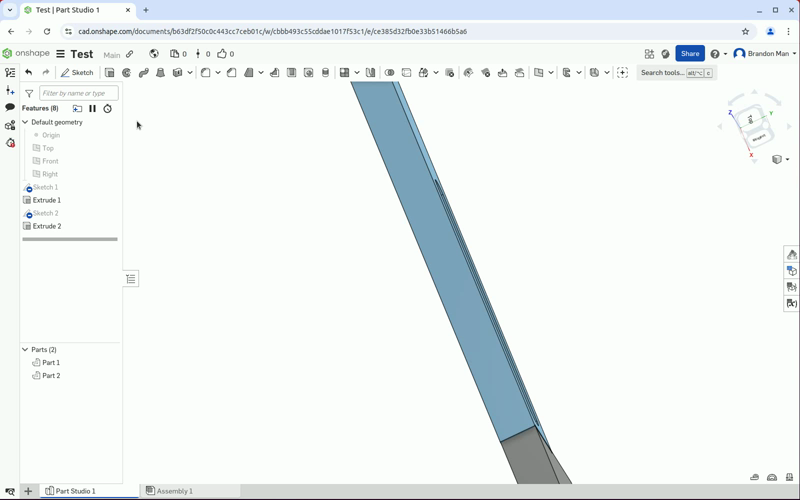
key(up, 2)
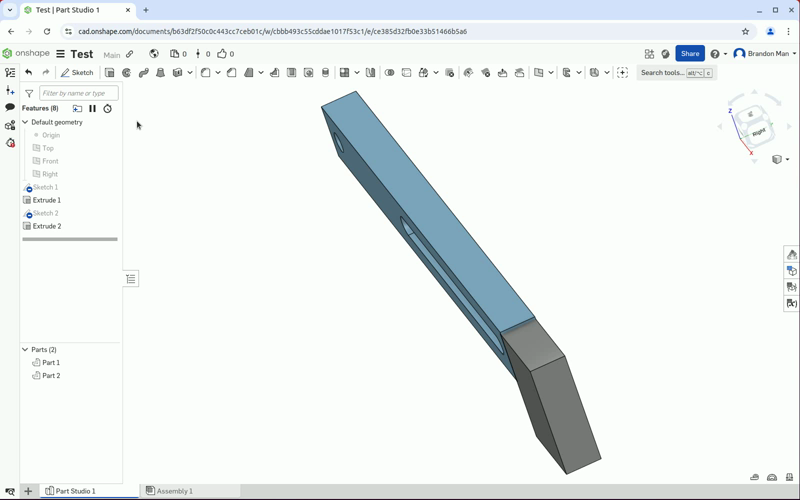
key(right, 2)
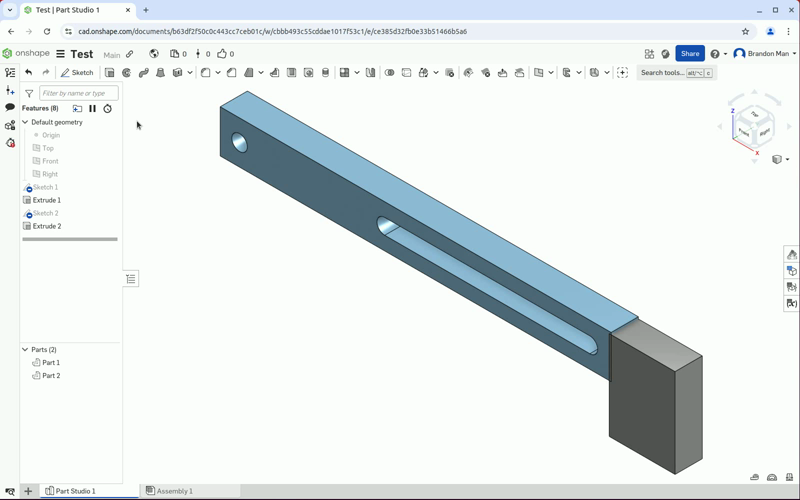
mouse_move(73, 189)
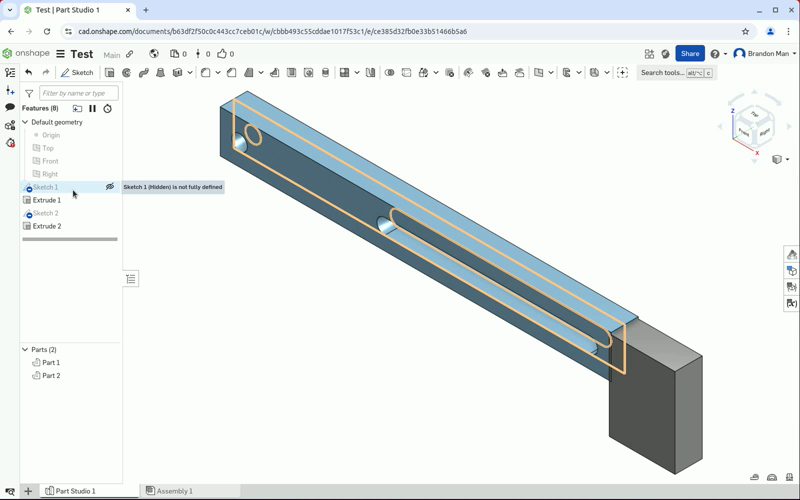
click(73, 189)